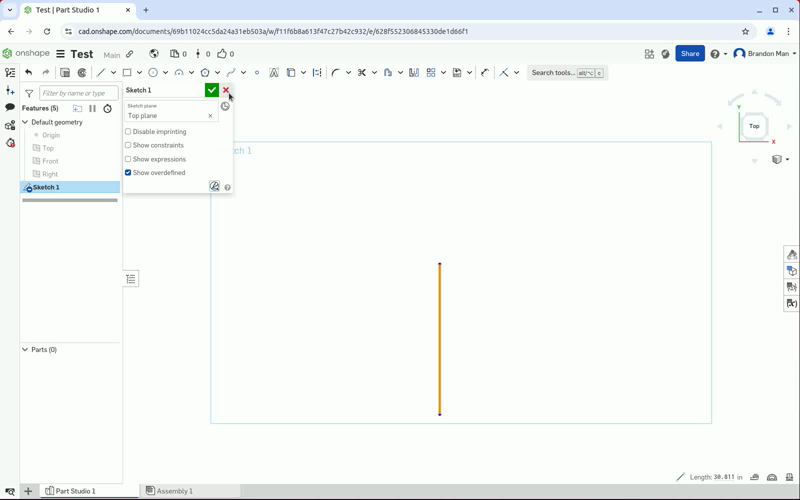
key(shift+h)
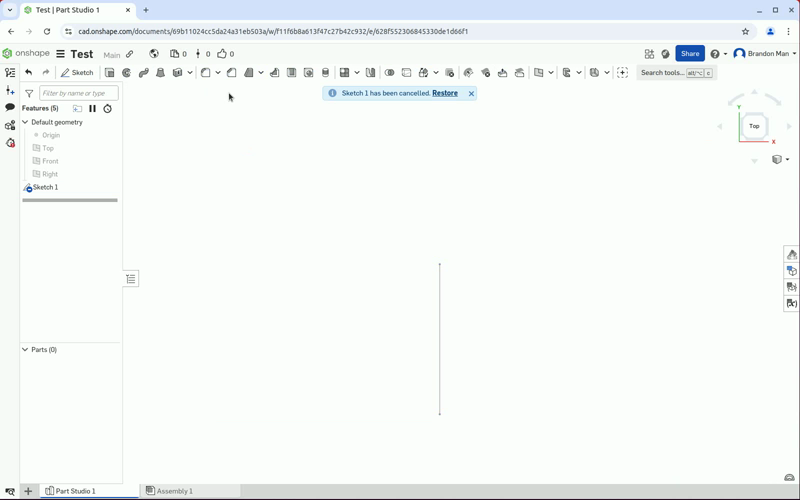
key(shift+s)
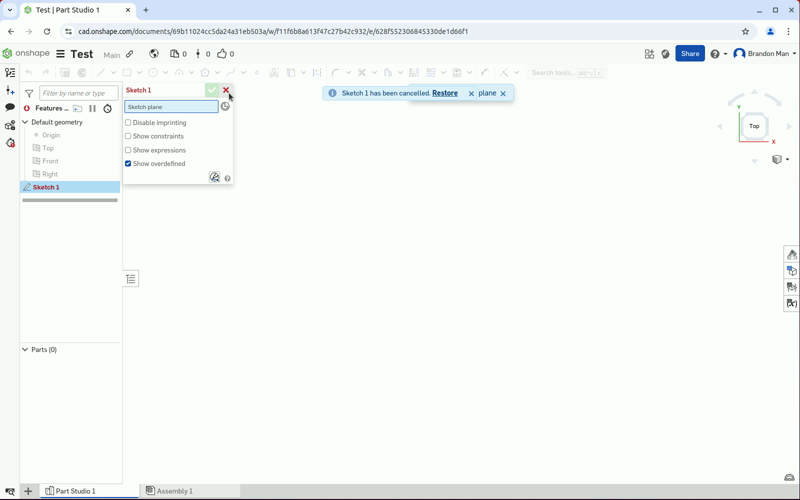
mouse_move(73, 150)
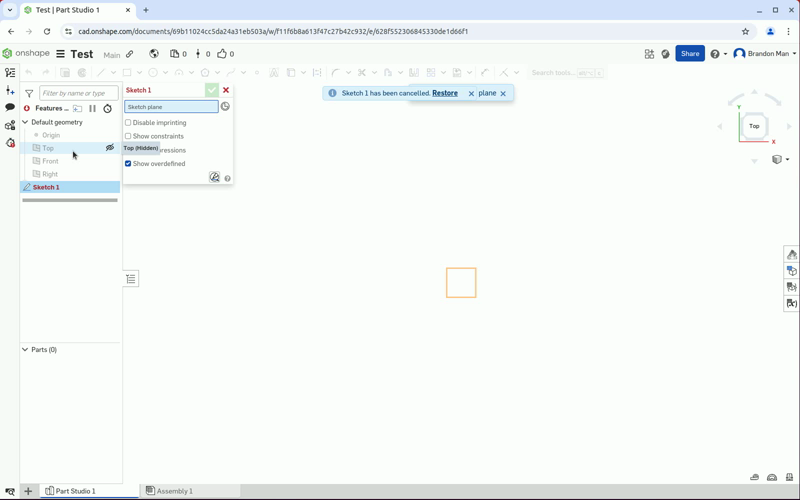
click(73, 150)
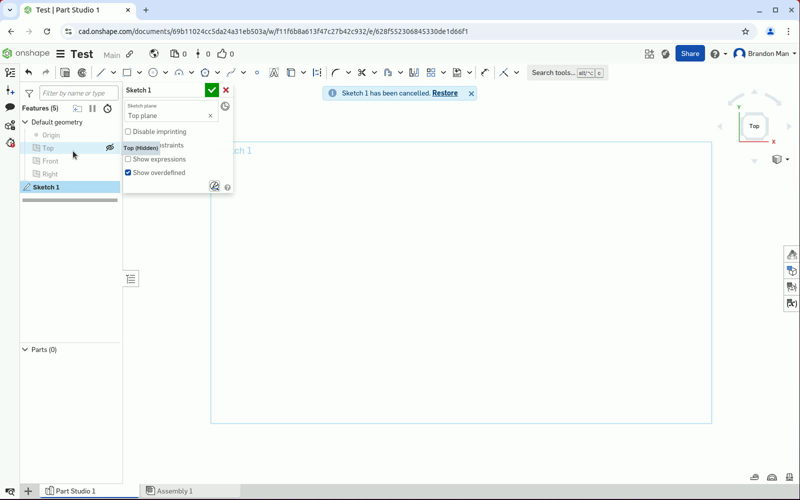
mouse_move(73, 352)
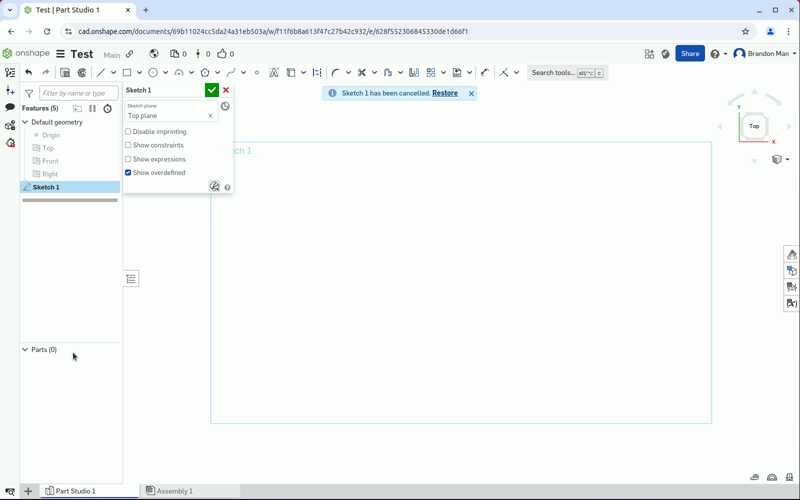
key(y)
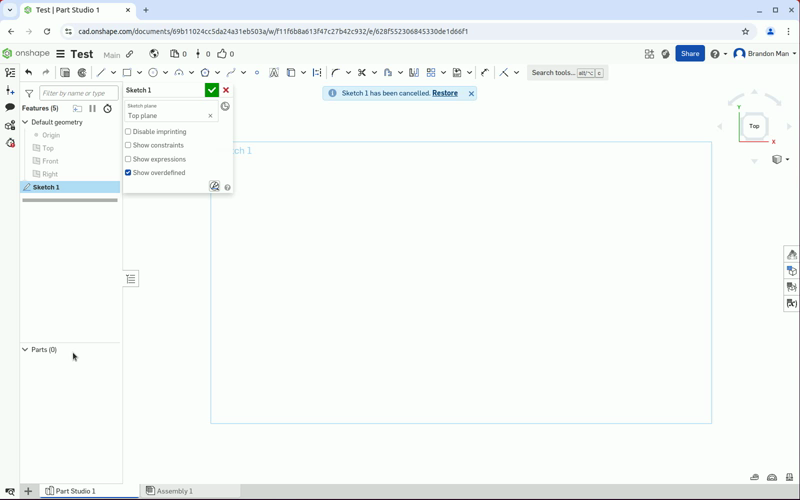
key(l)
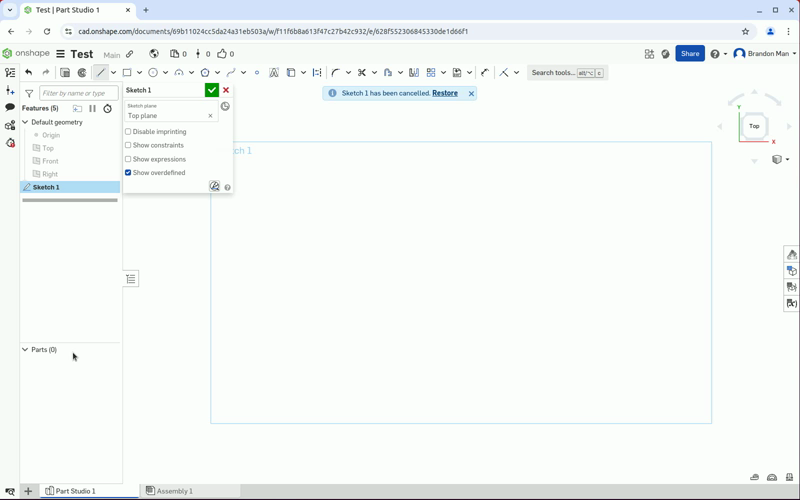
key_down(shift)
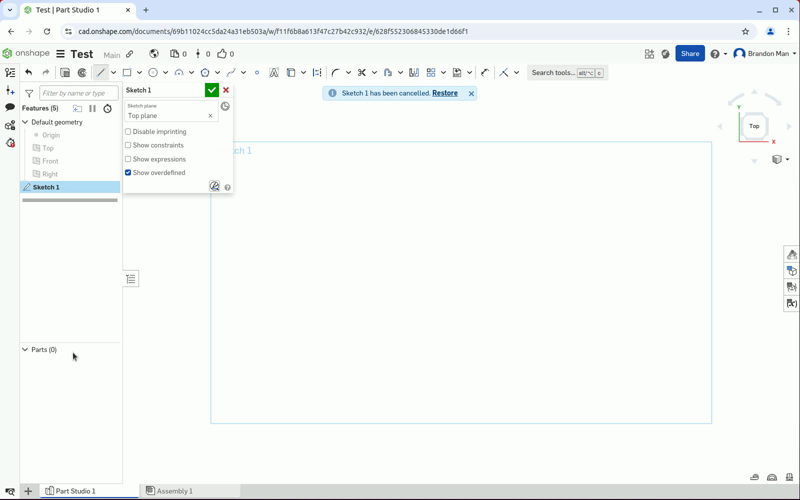
mouse_move(391, 306)
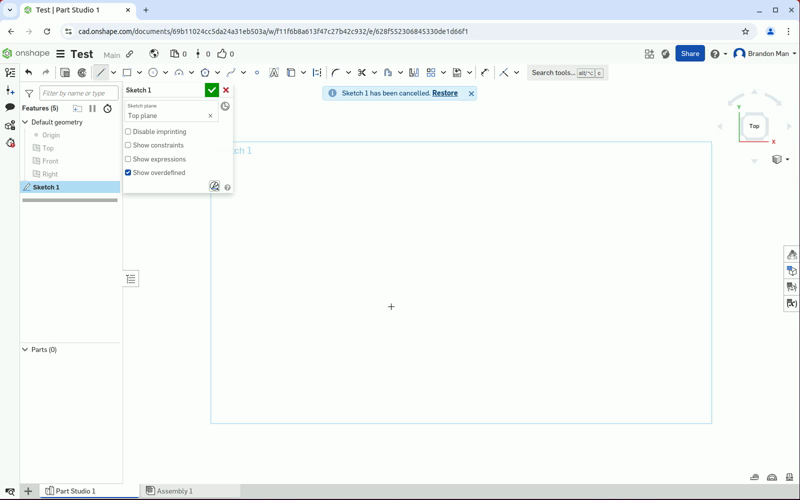
click(391, 306)
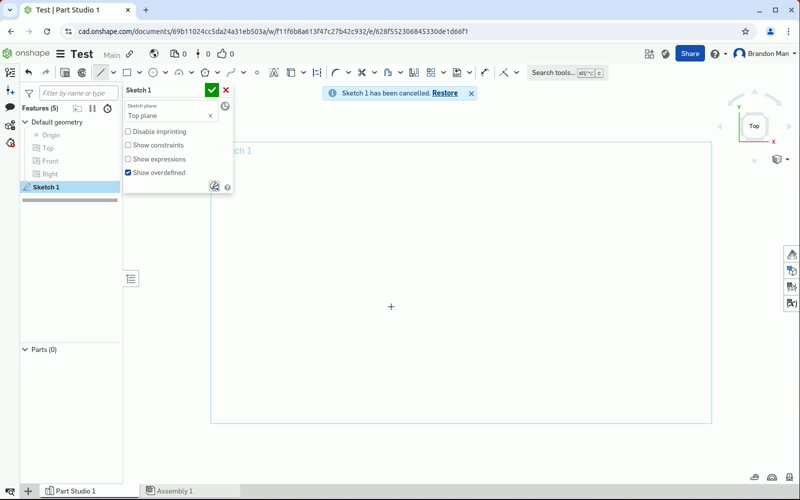
key_up(shift)
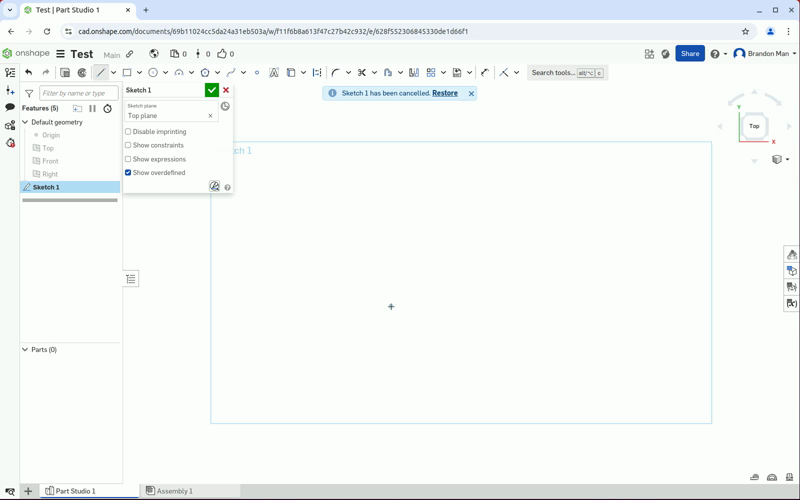
key_down(shift)
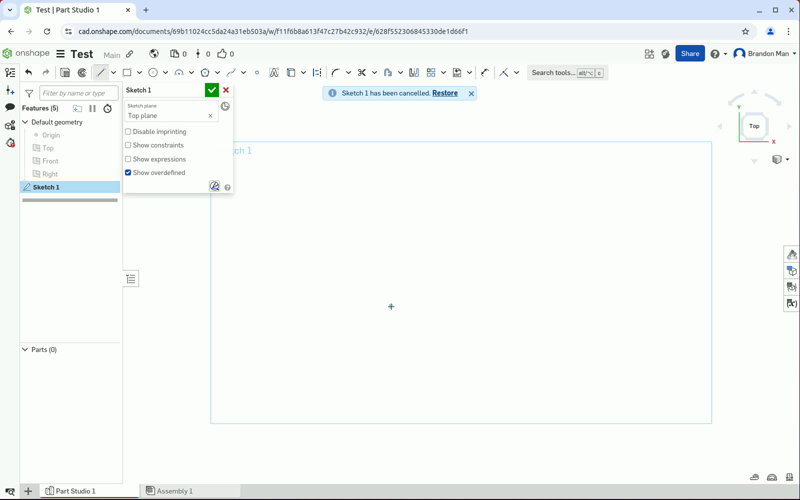
mouse_move(529, 306)
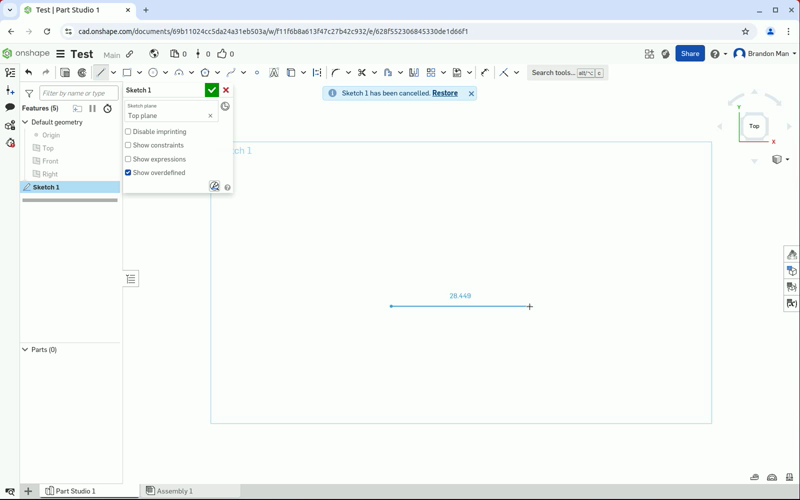
click(529, 306)
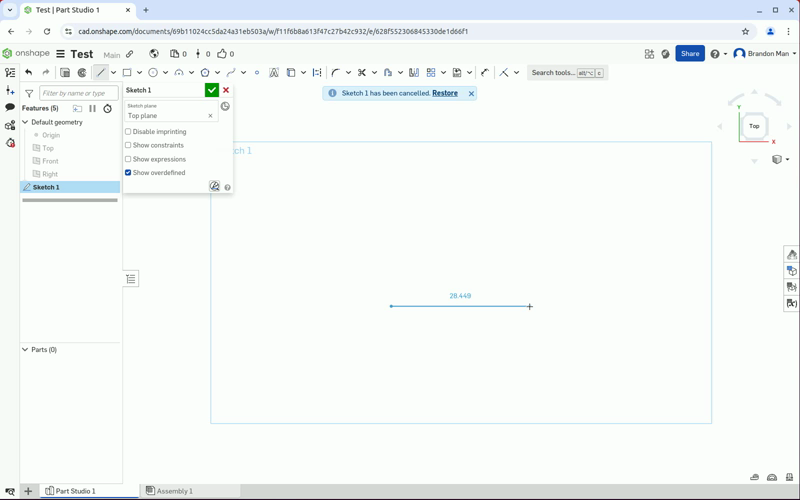
key_up(shift)
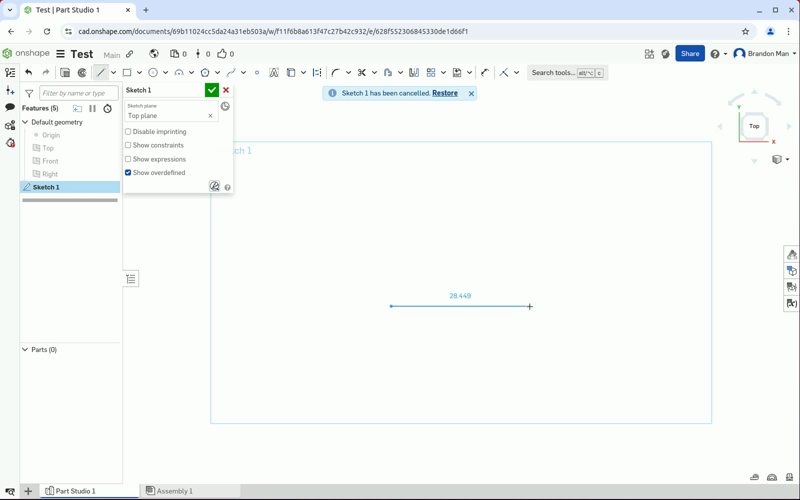
key_down(shift)
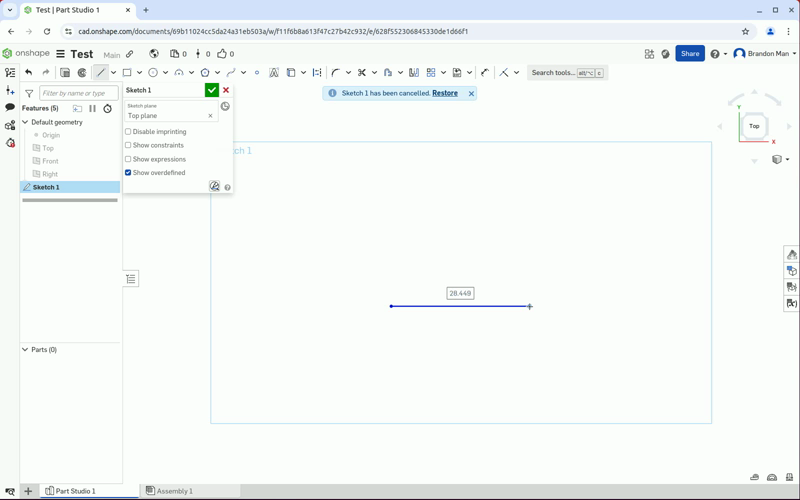
mouse_move(559, 306)
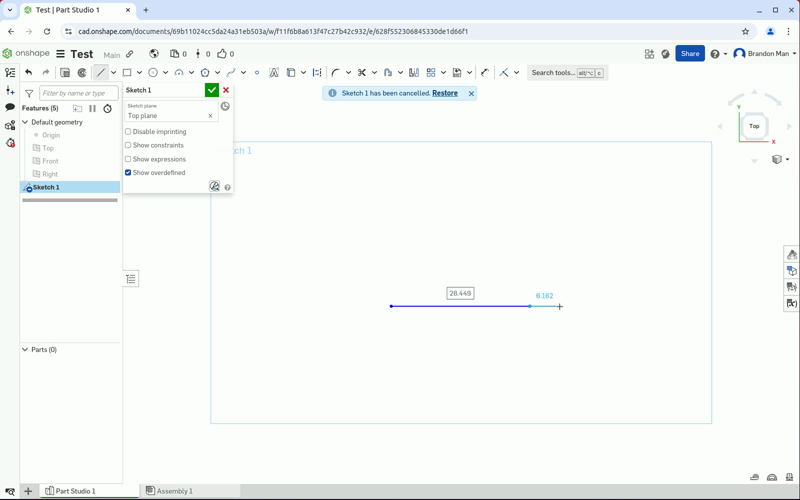
mouse_move(529, 259)
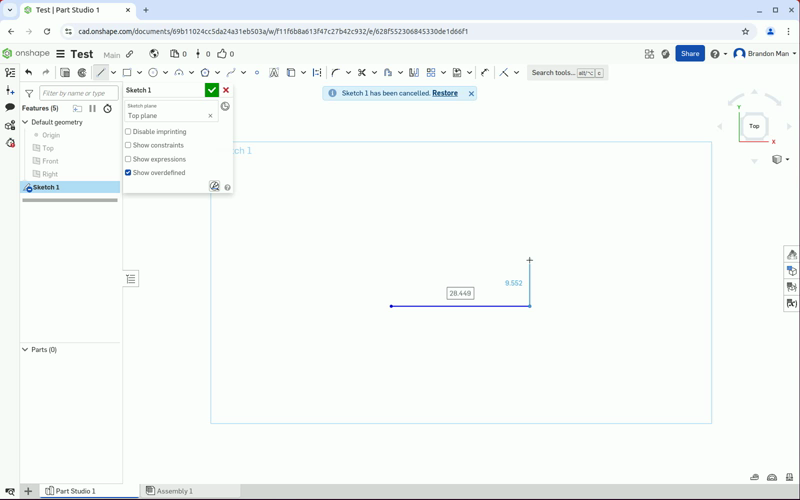
click(529, 259)
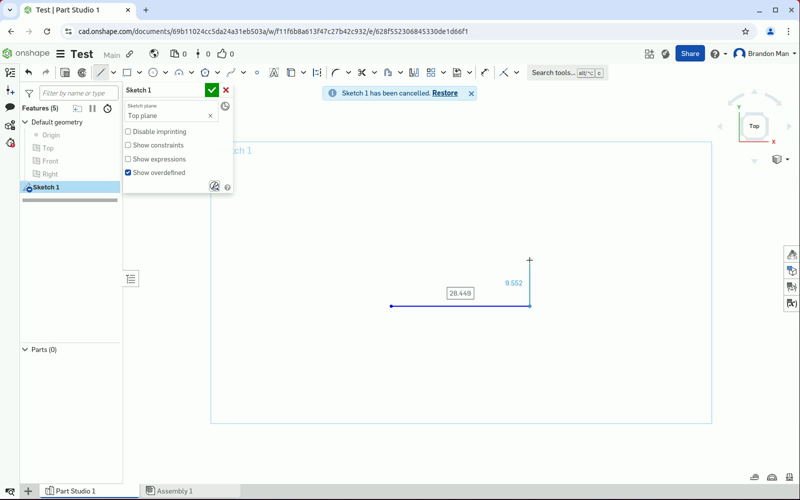
key_up(shift)
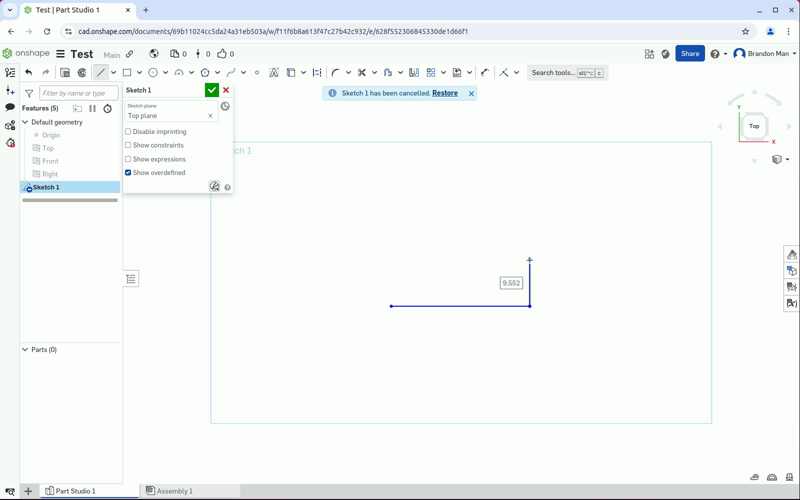
key_down(shift)
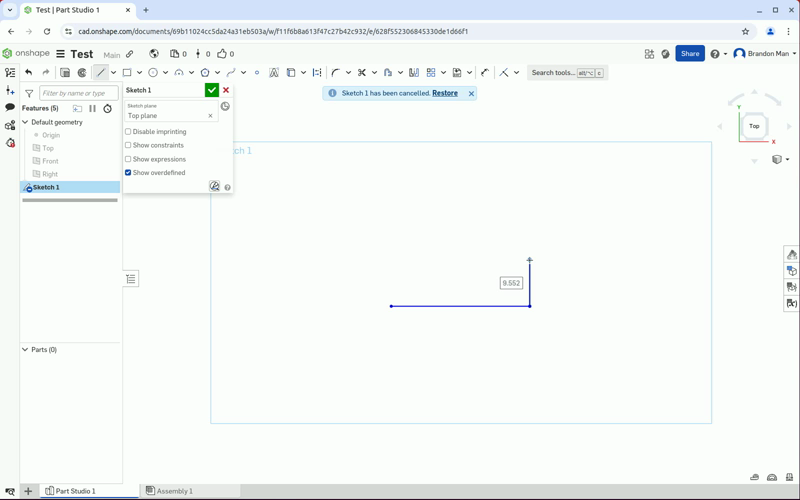
mouse_move(391, 259)
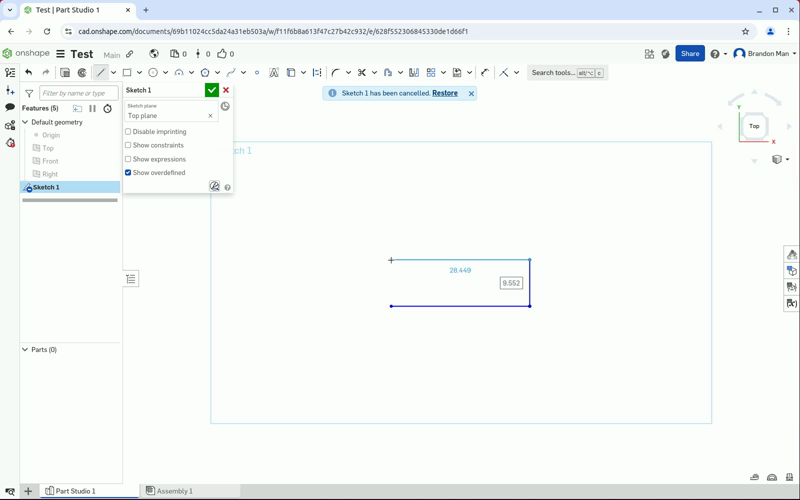
click(391, 259)
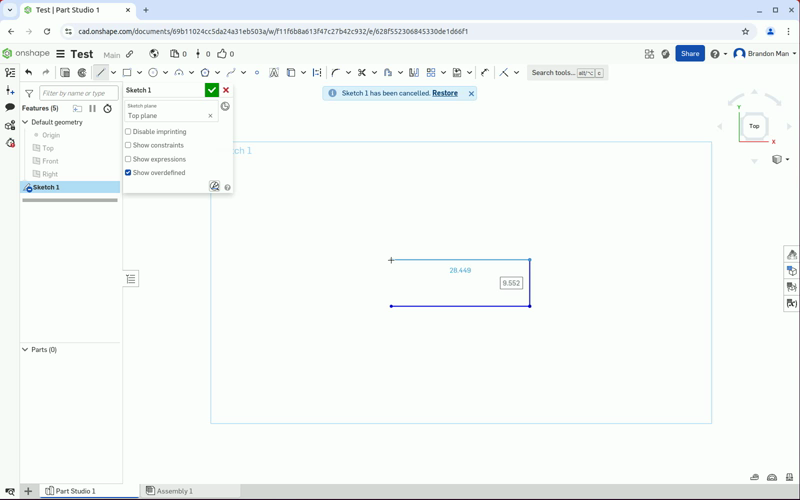
key_up(shift)
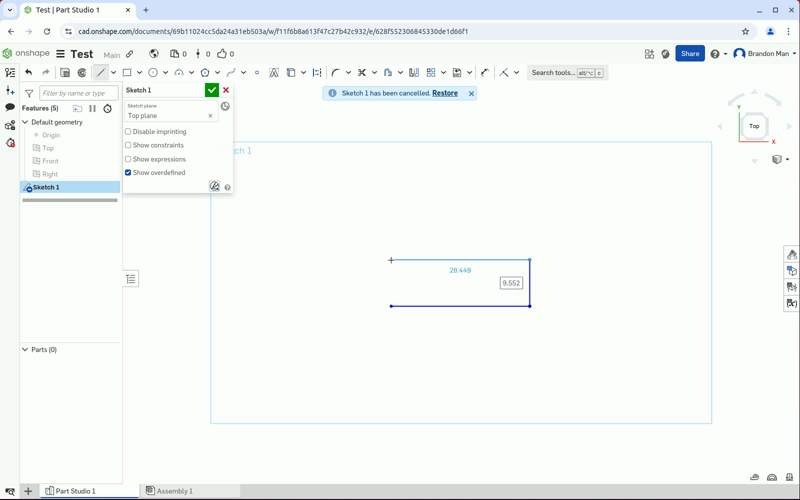
mouse_move(421, 259)
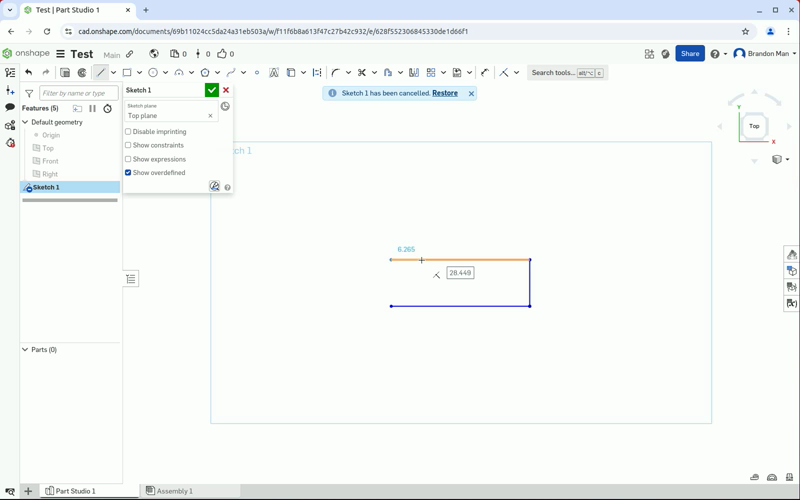
key_down(shift)
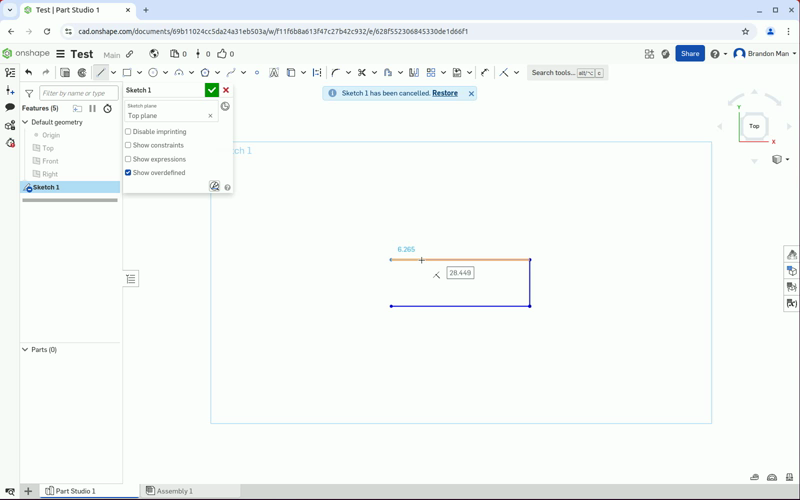
mouse_move(391, 306)
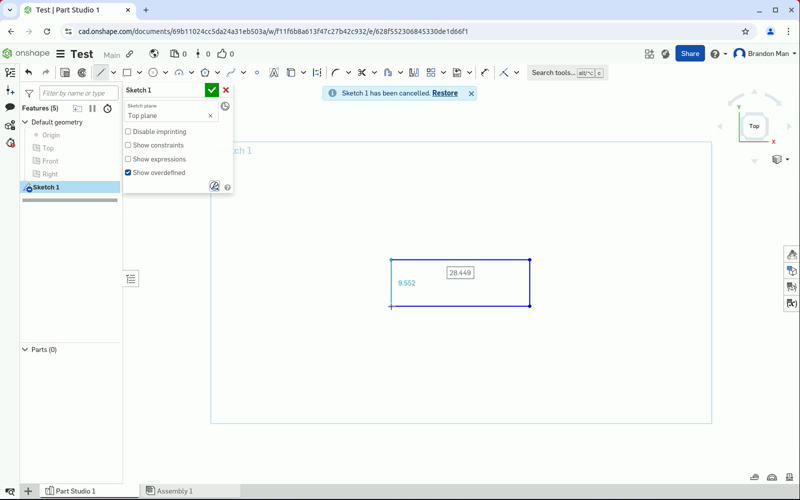
key_up(shift)
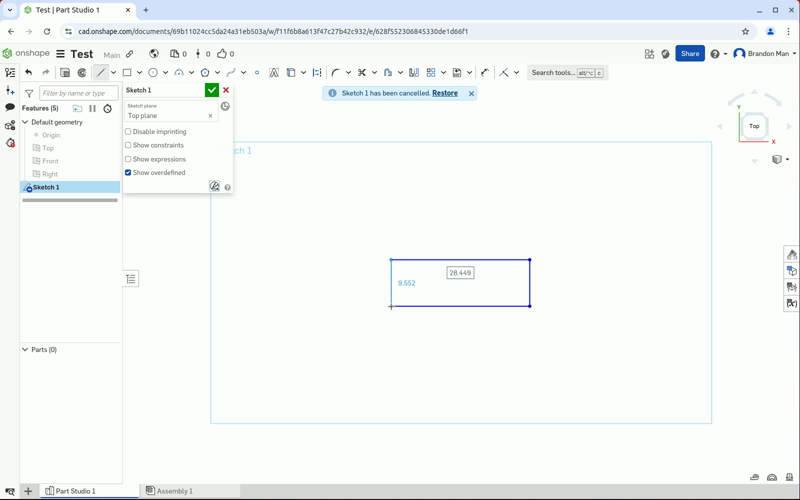
click(391, 306)
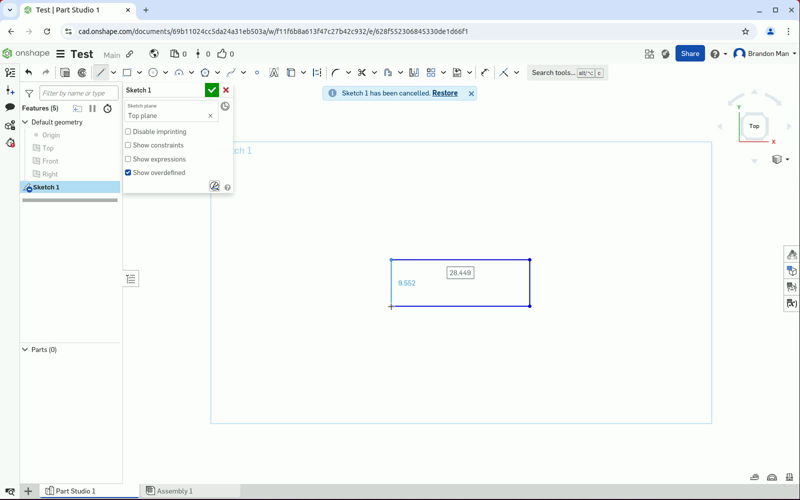
key(esc)
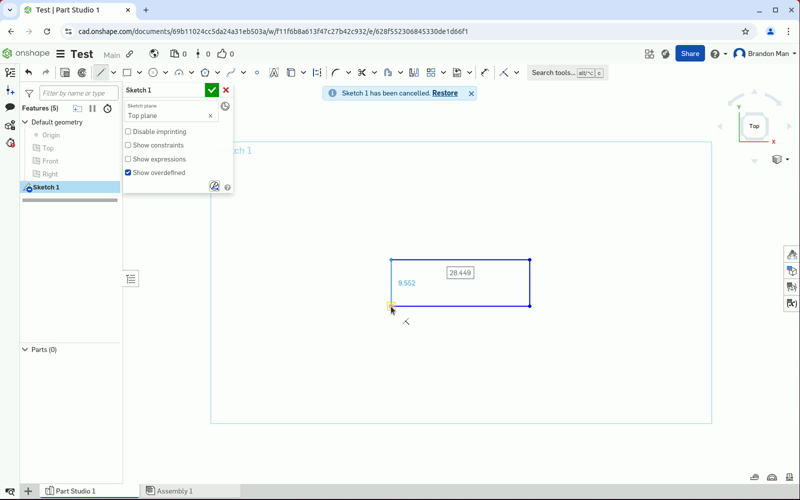
key(c)
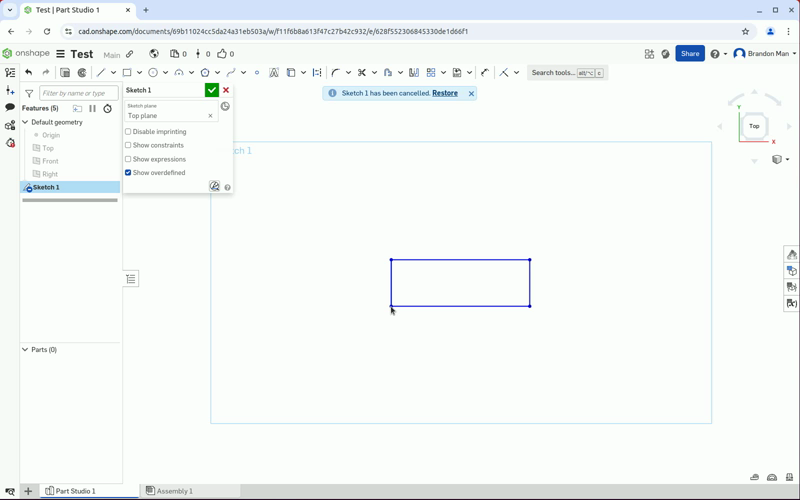
key_down(shift)
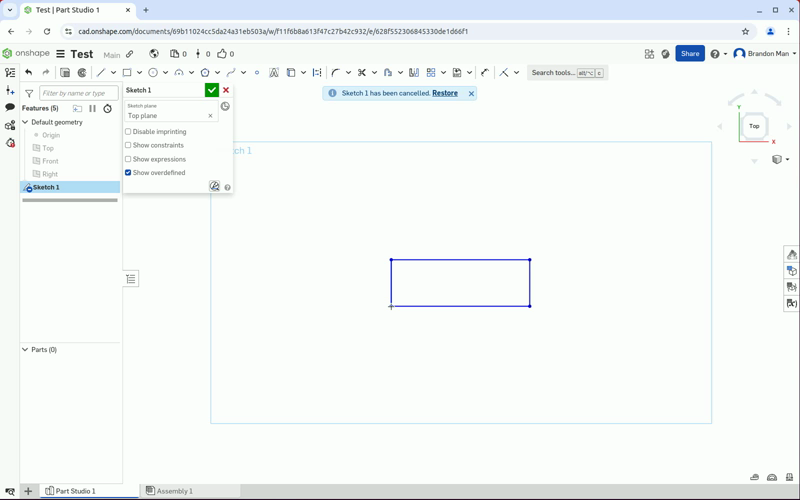
mouse_move(461, 283)
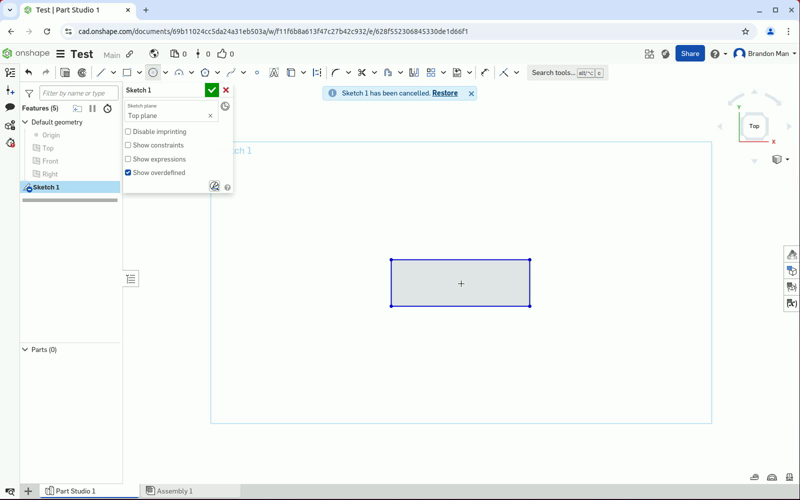
click(461, 283)
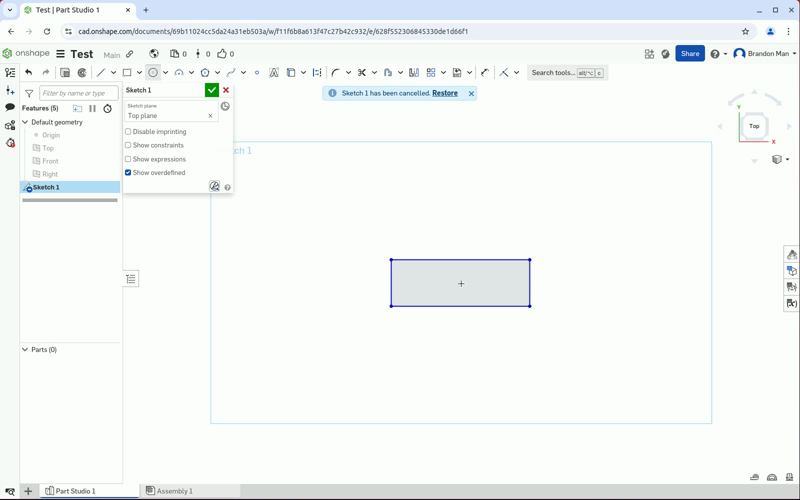
key_up(shift)
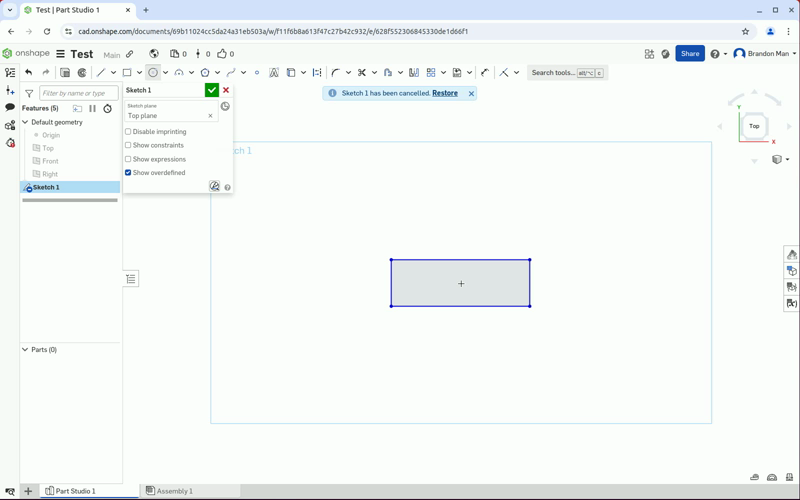
mouse_move(473, 283)
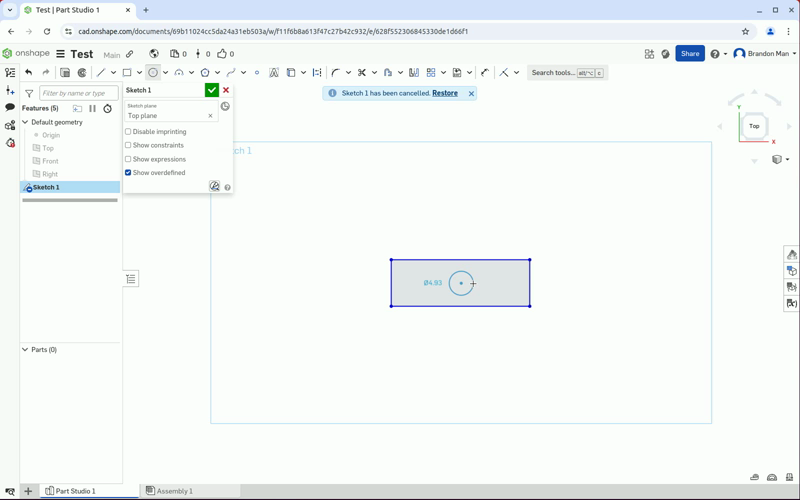
click(473, 283)
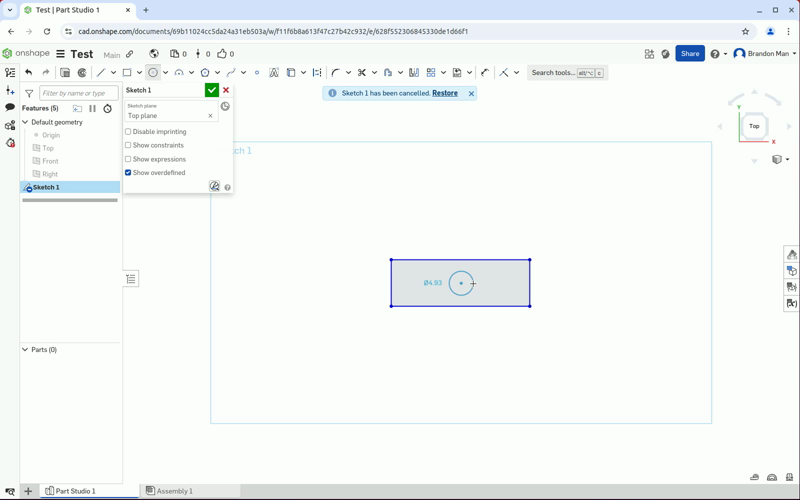
key(esc)
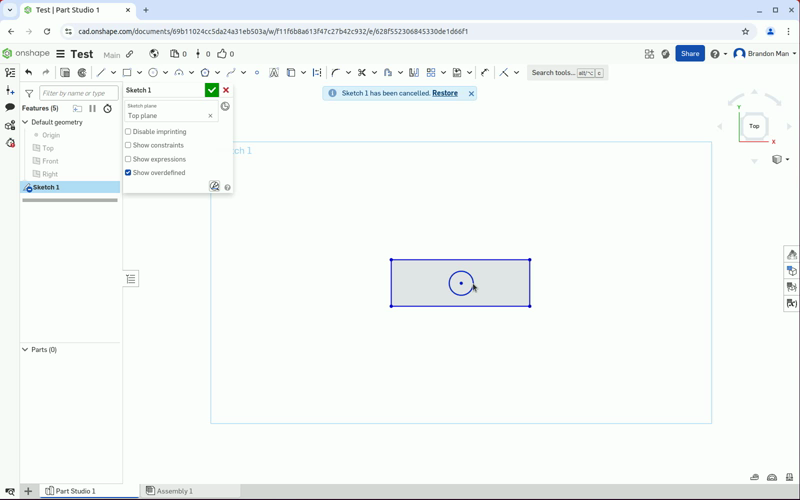
mouse_move(422, 270)
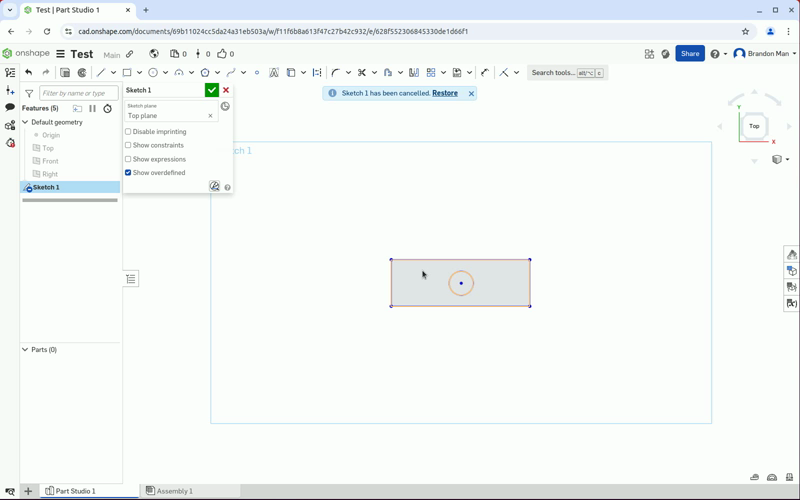
click(422, 270)
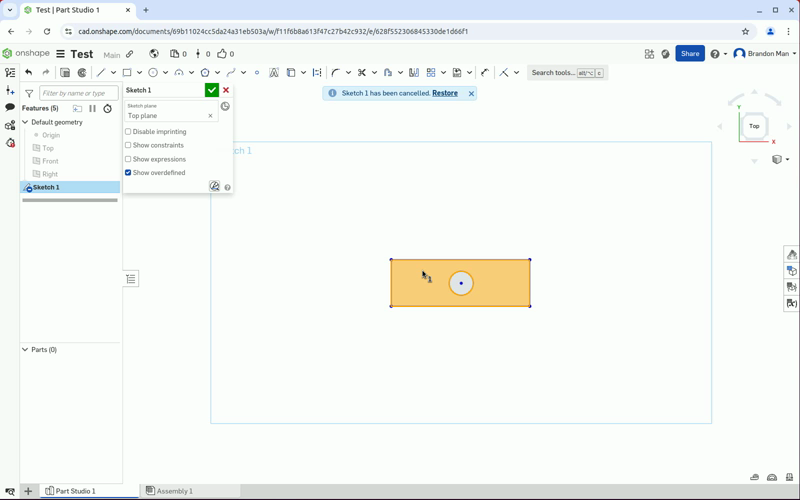
mouse_move(73, 352)
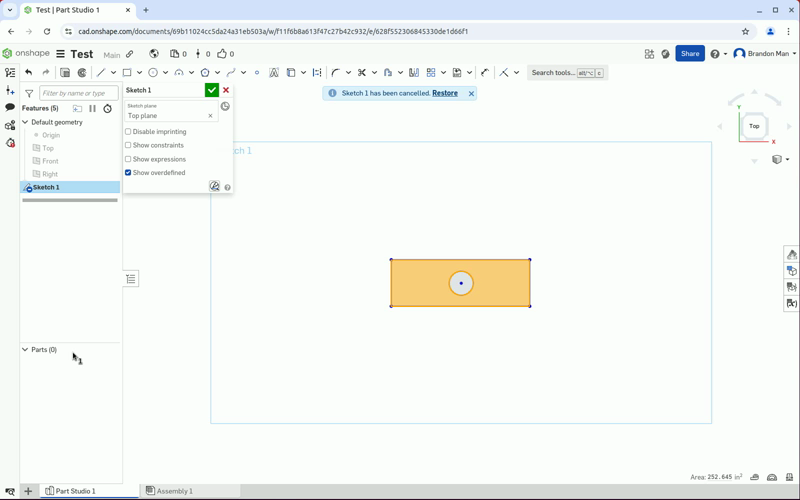
key(shift+y)
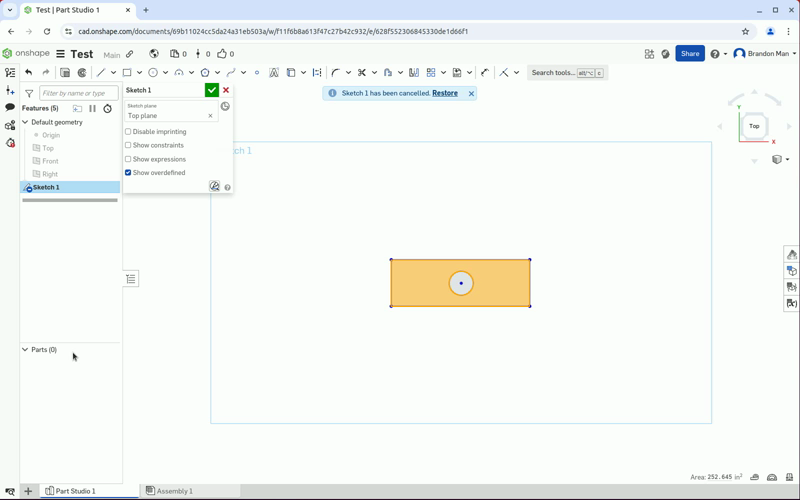
key(shift+e)
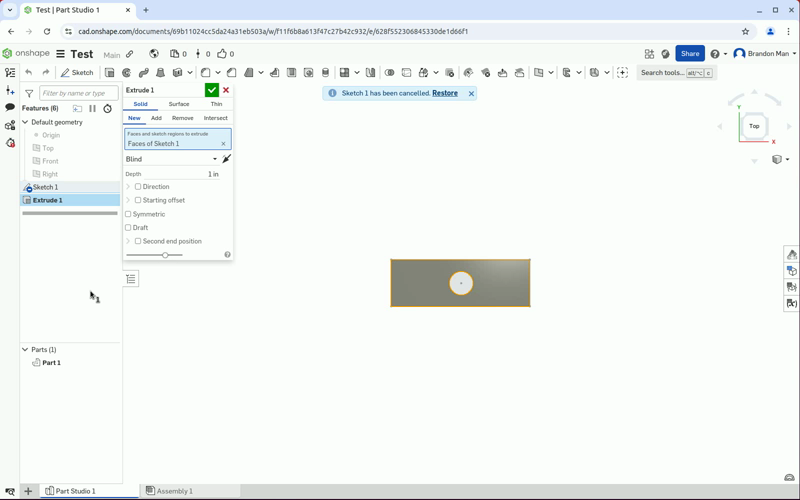
mouse_move(143, 106)
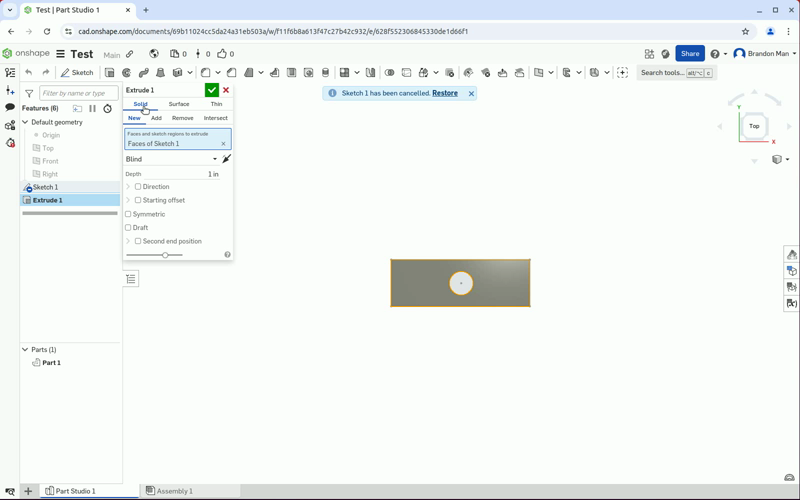
click(143, 106)
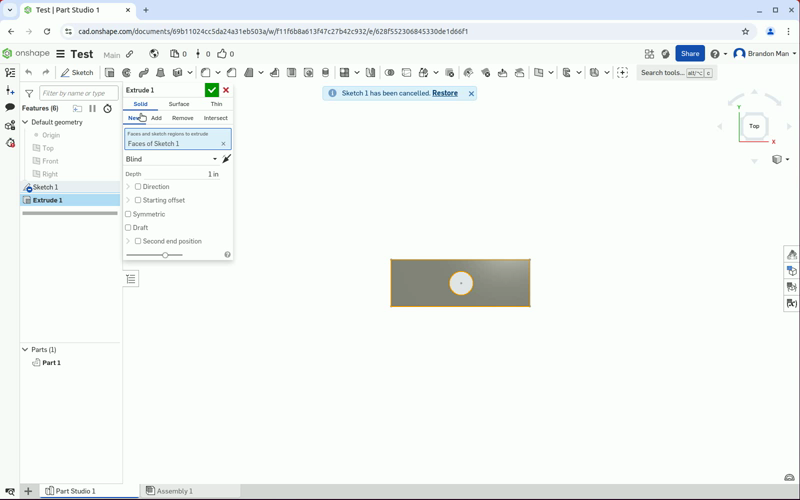
mouse_move(137, 120)
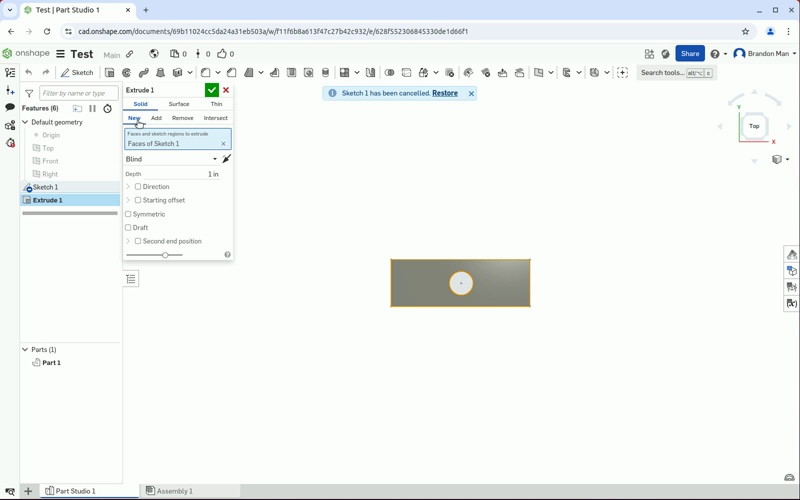
click(137, 120)
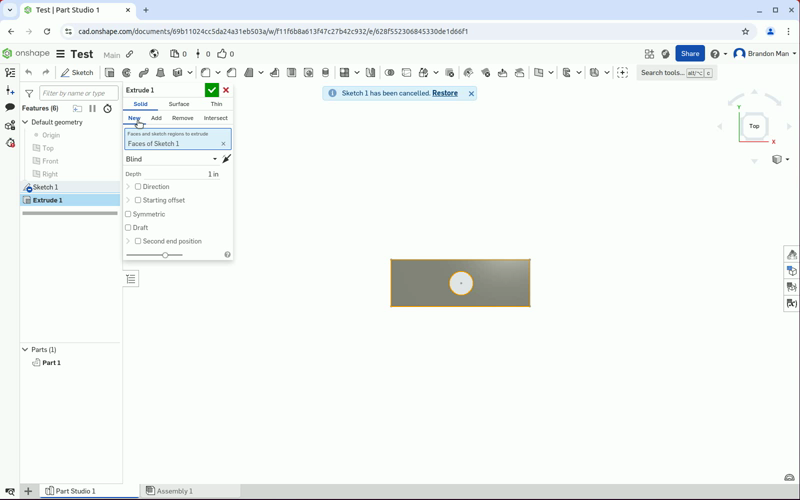
key(tab, 4)
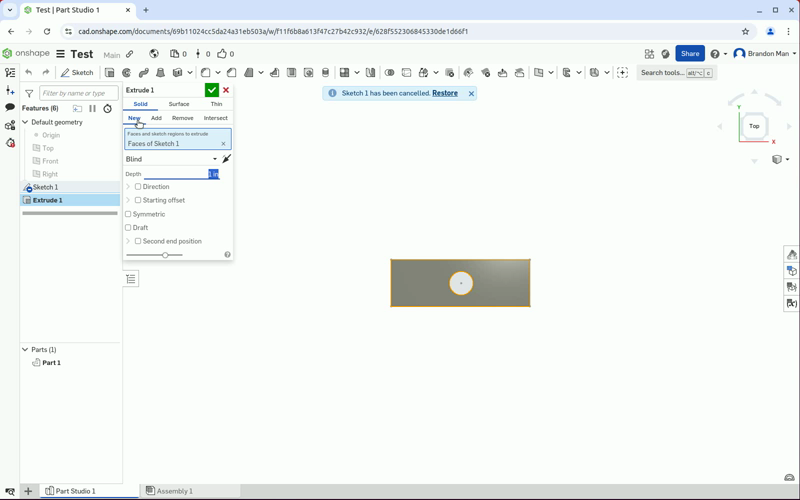
text(2.166)
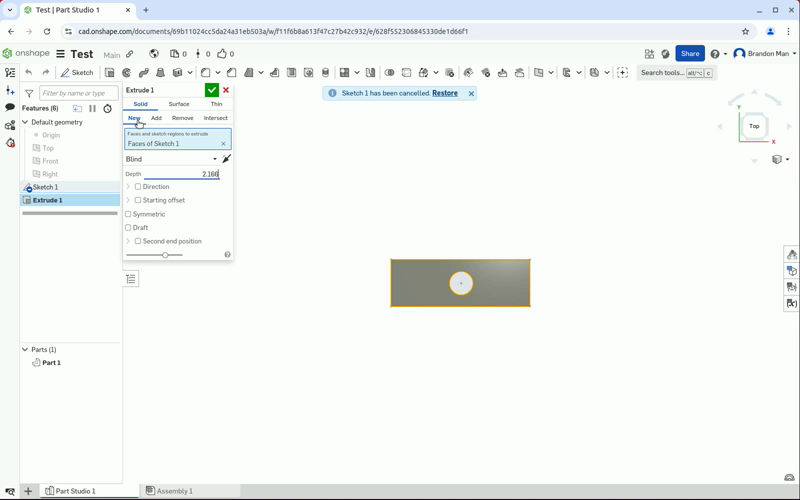
key(enter)
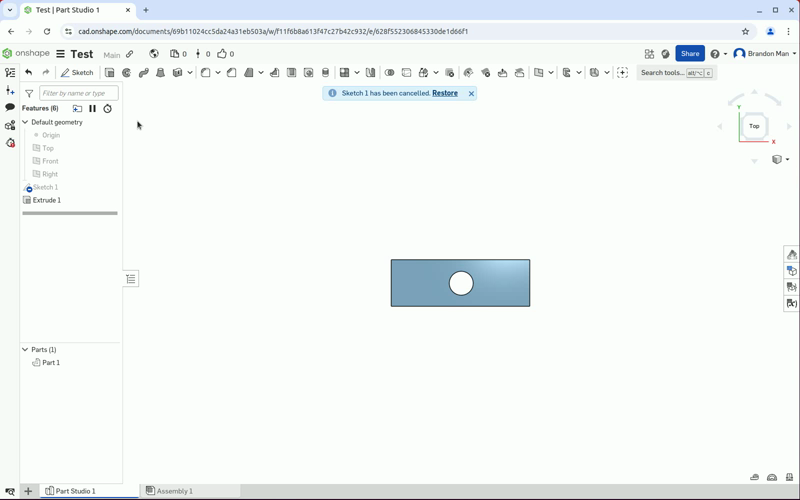
key(shift+h)
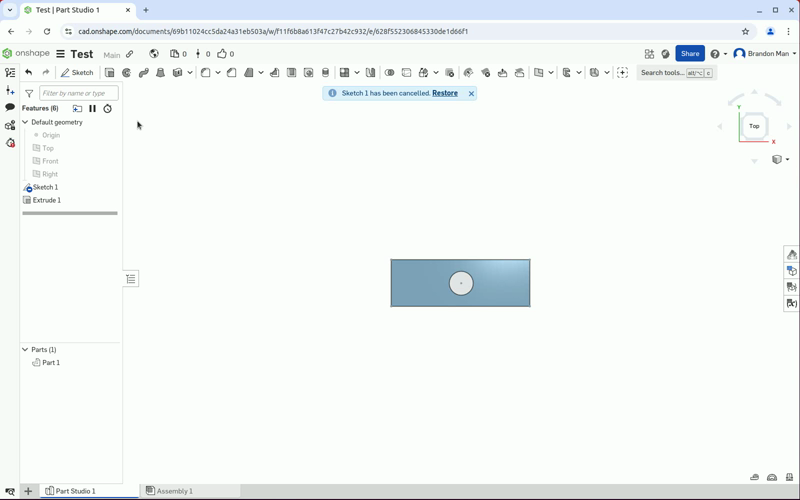
key(shift+h)
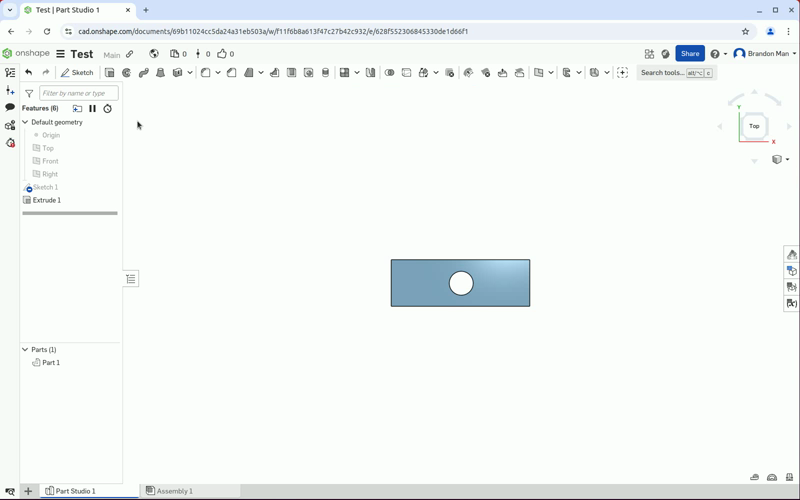
mouse_move(73, 189)
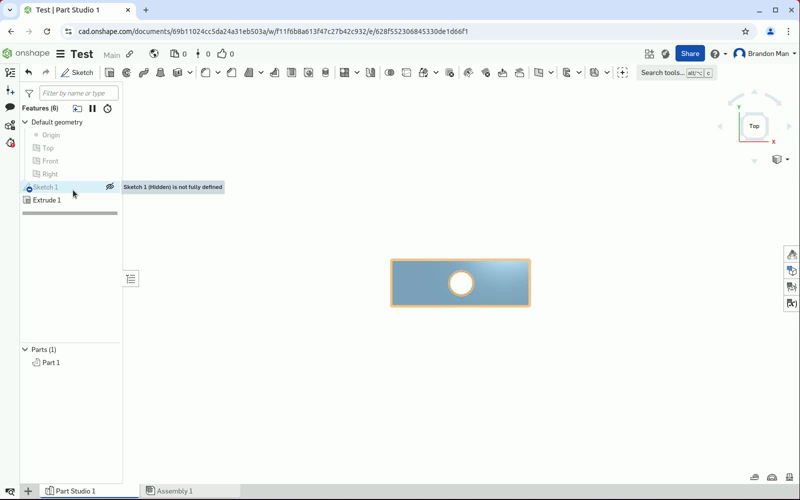
click(73, 189)
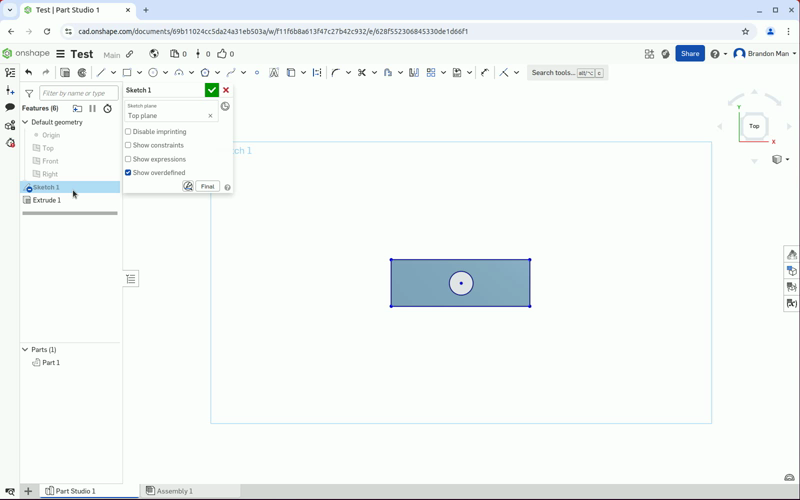
mouse_move(229, 92)
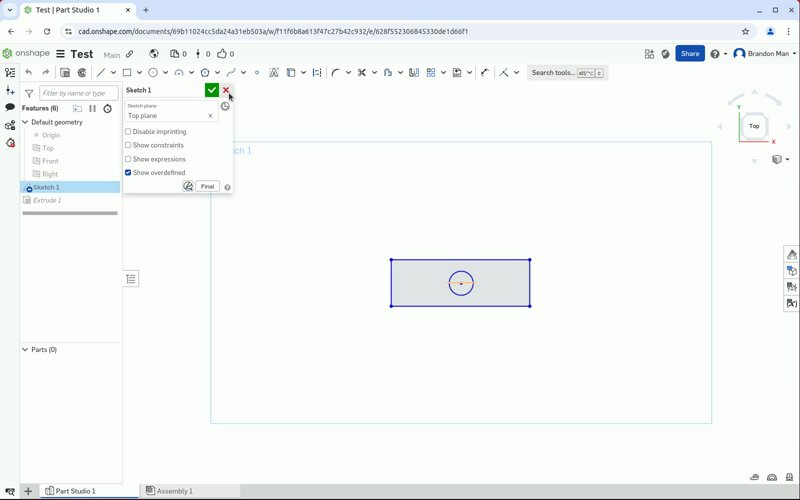
click(229, 92)
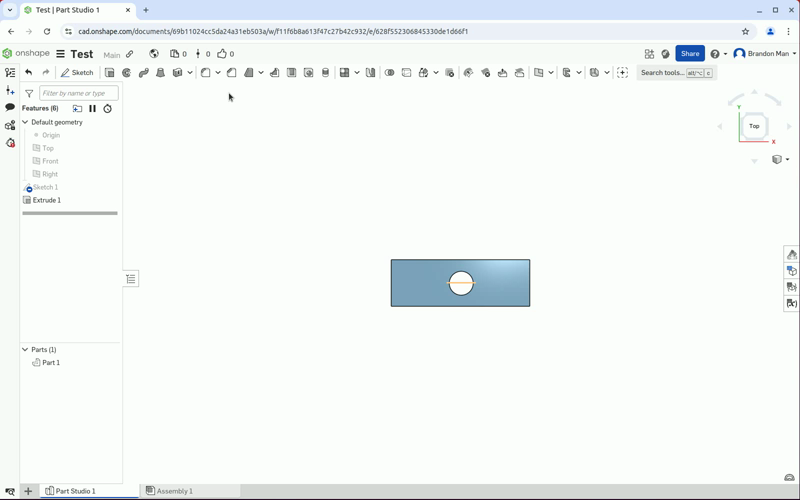
mouse_move(541, 75)
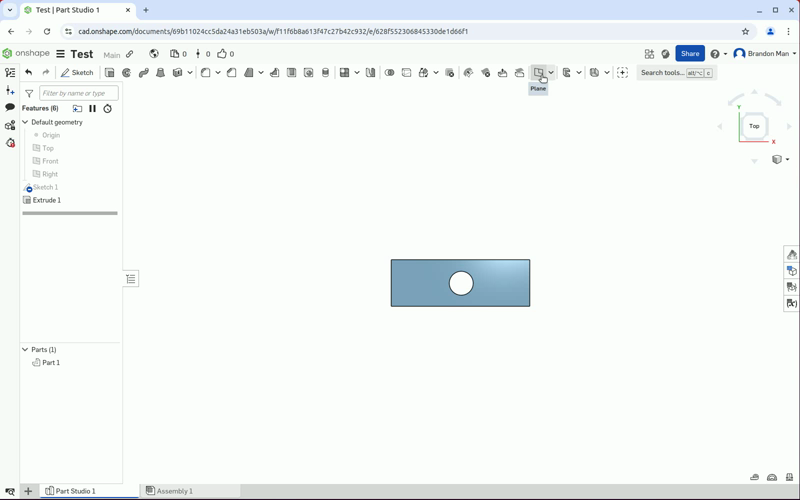
click(541, 75)
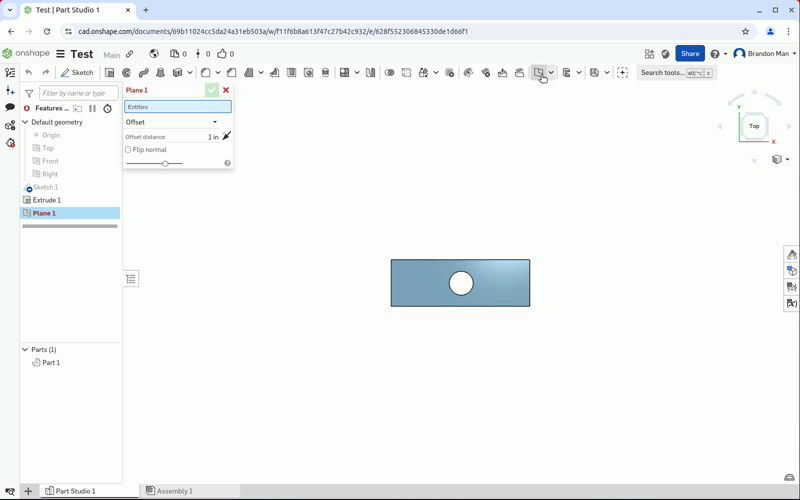
mouse_move(73, 150)
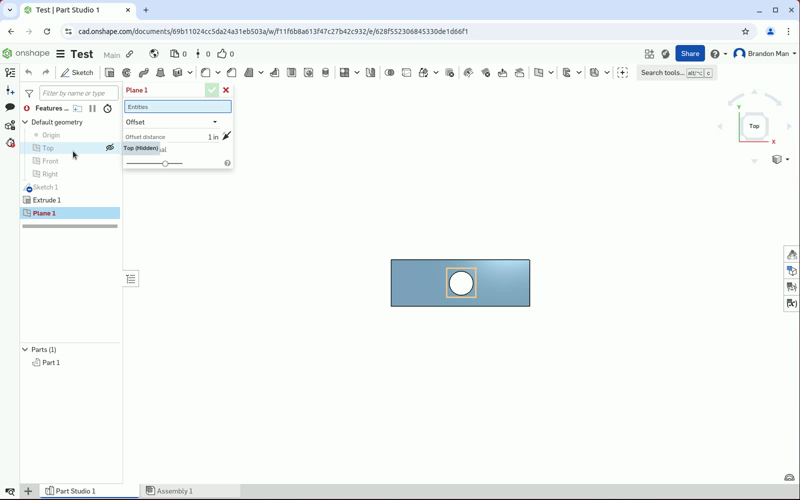
click(73, 150)
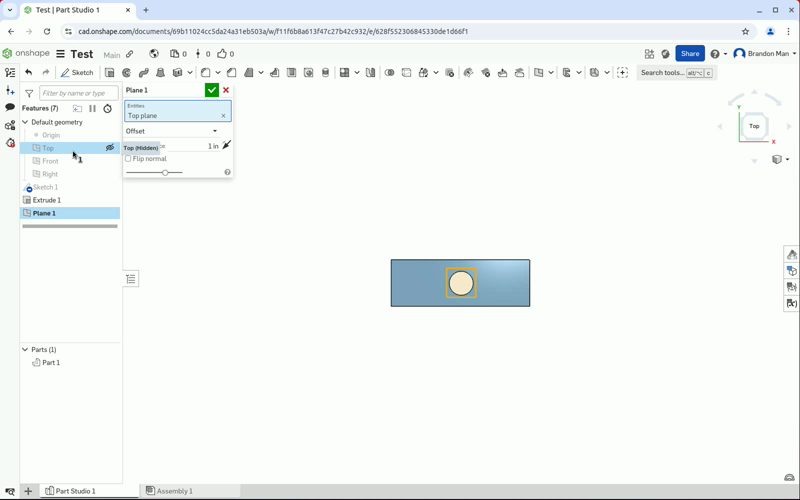
key(tab, 2)
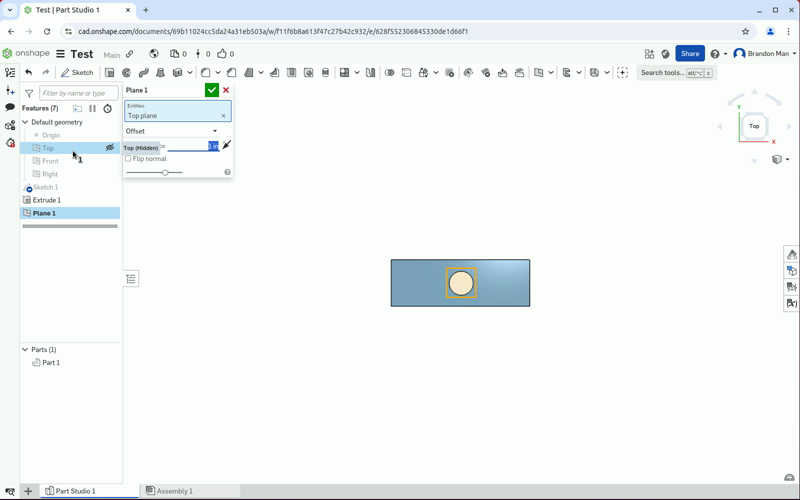
text(2.157)
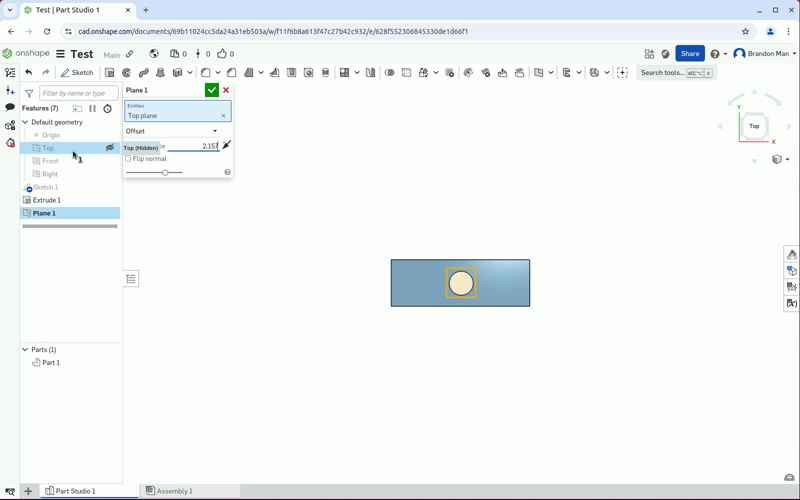
key(enter, 2)
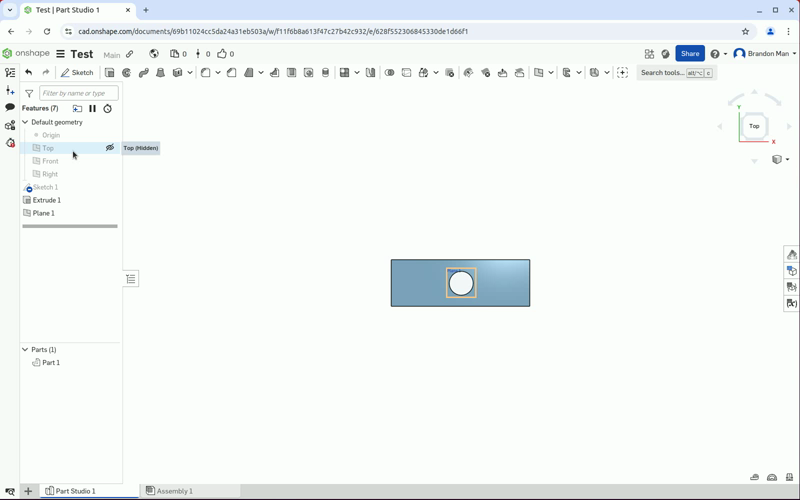
key(shift+s)
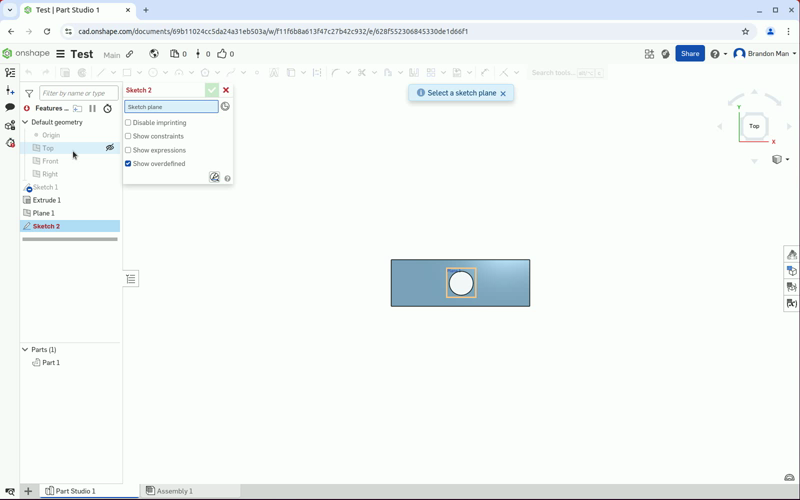
mouse_move(73, 215)
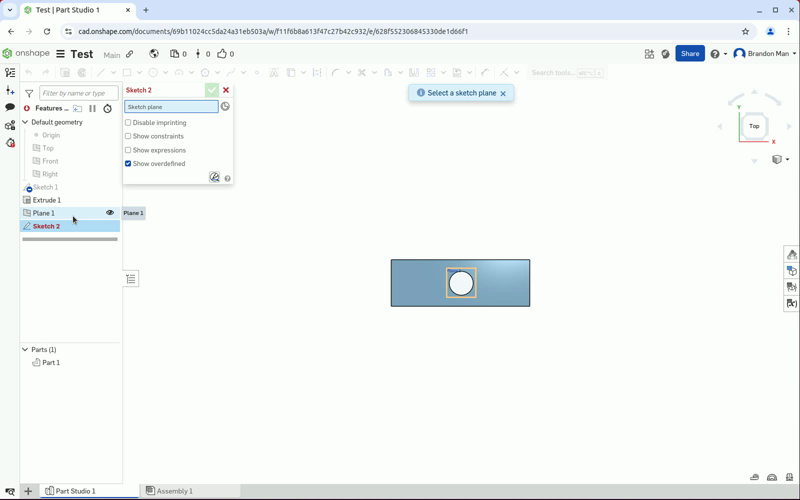
click(73, 215)
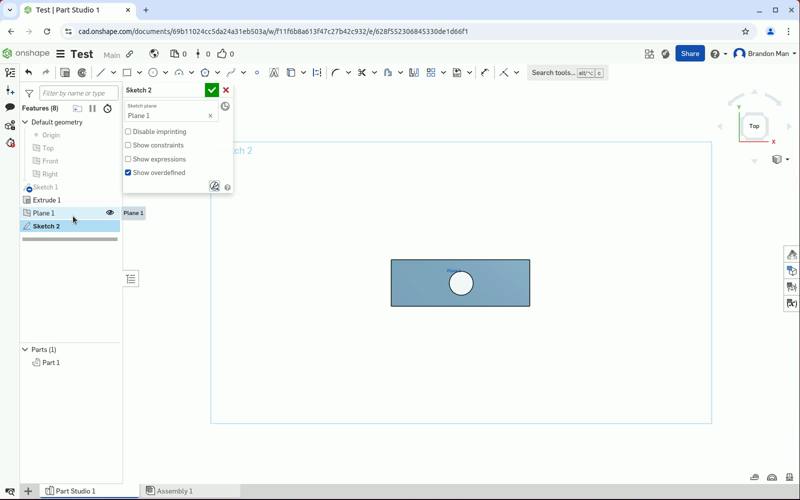
mouse_move(73, 352)
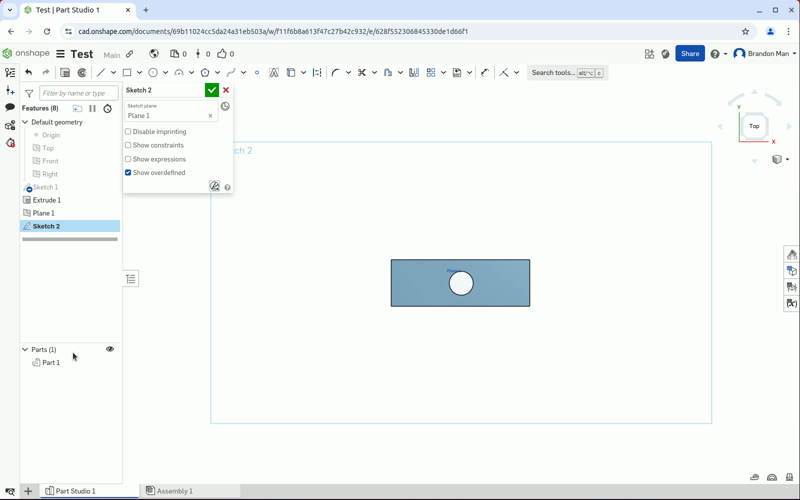
key(y)
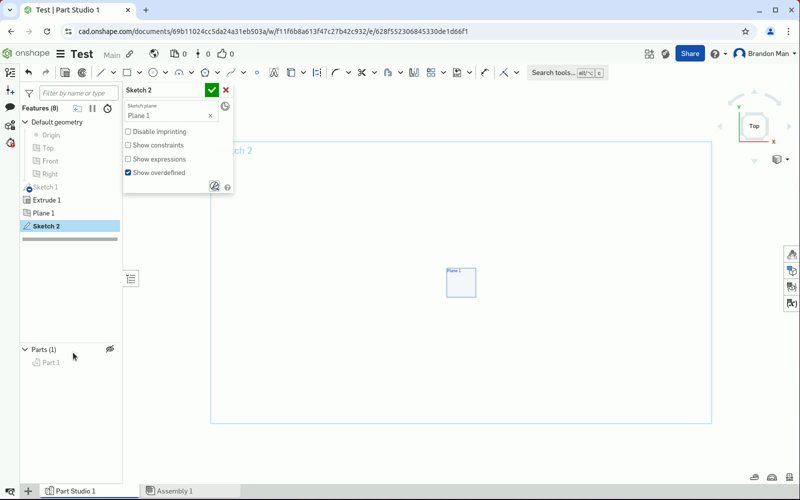
key(l)
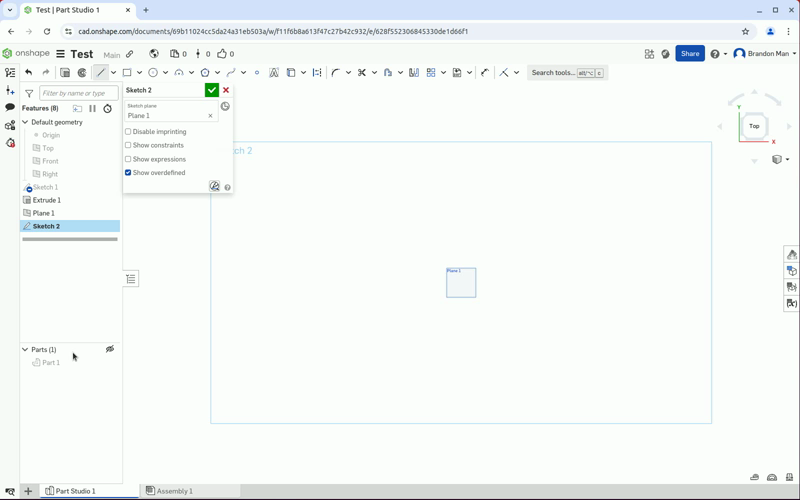
key_down(shift)
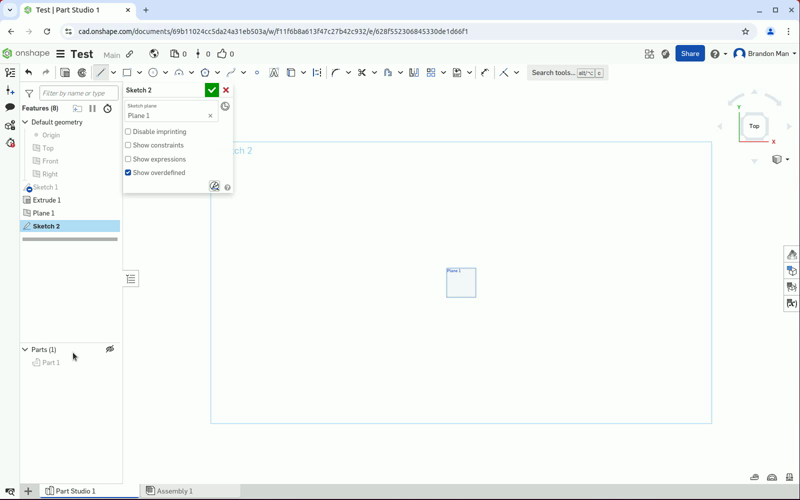
mouse_move(393, 306)
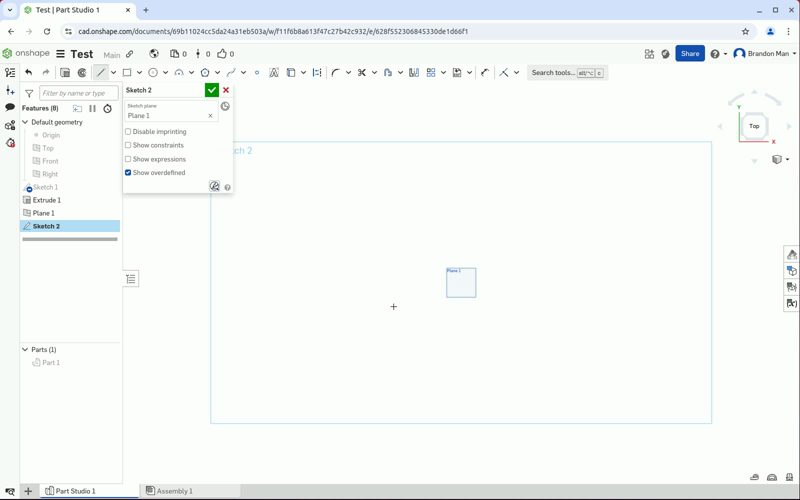
click(393, 306)
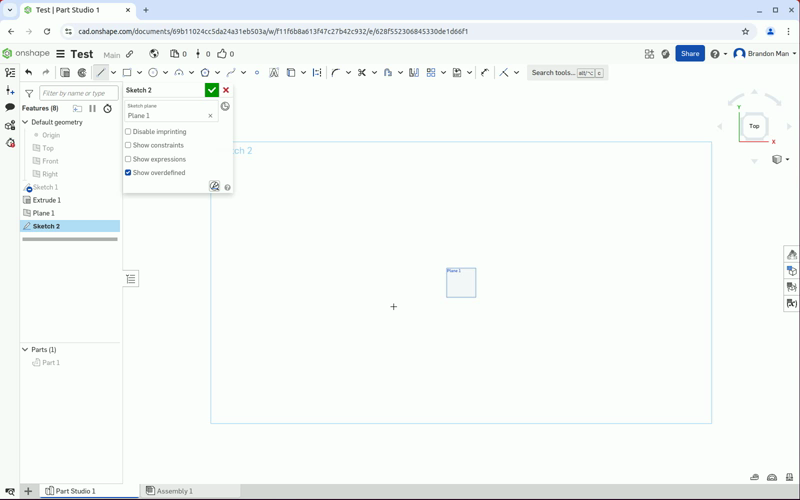
key_up(shift)
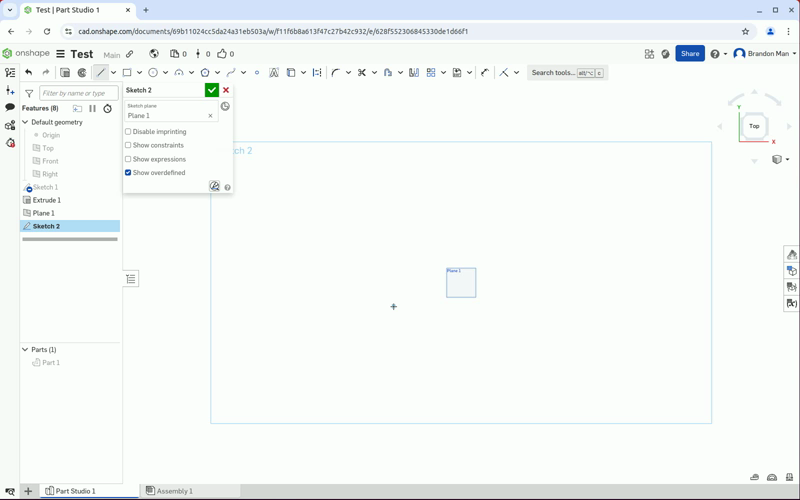
key_down(shift)
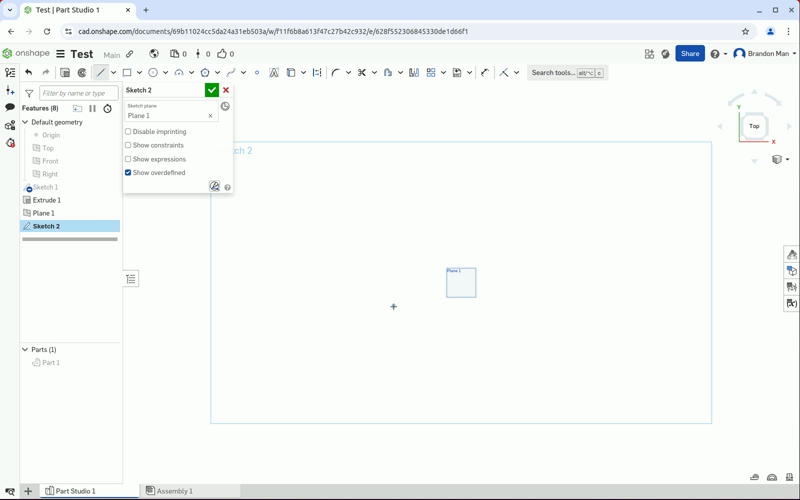
mouse_move(423, 306)
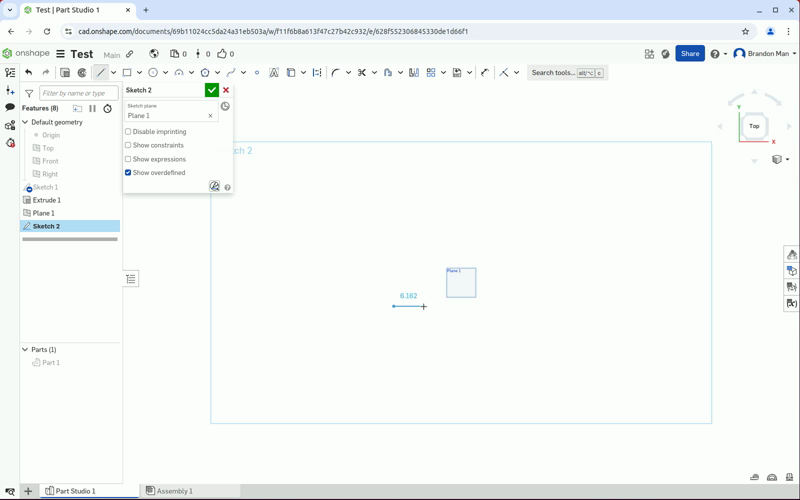
mouse_move(399, 306)
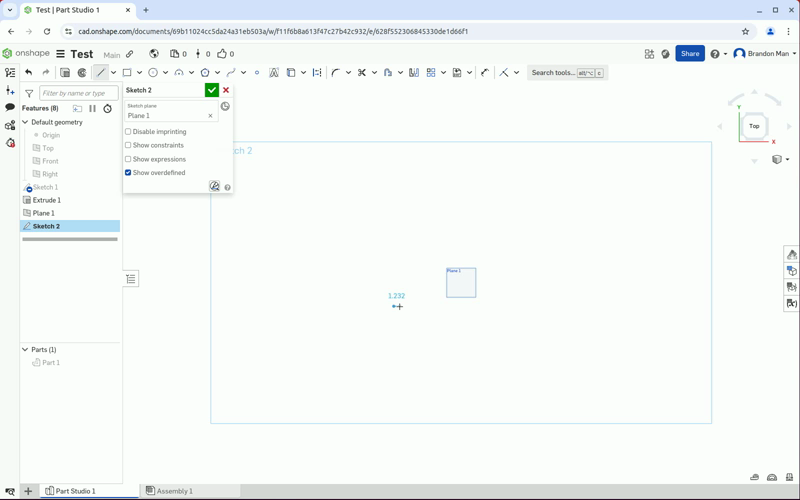
scroll(6)
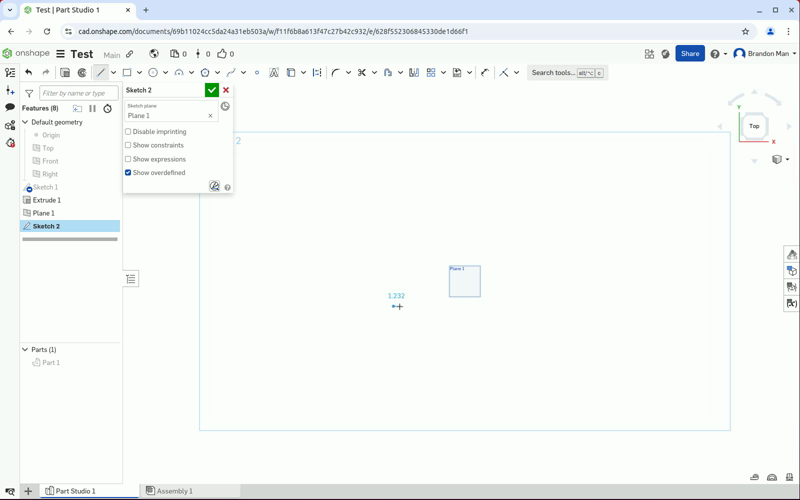
scroll(6)
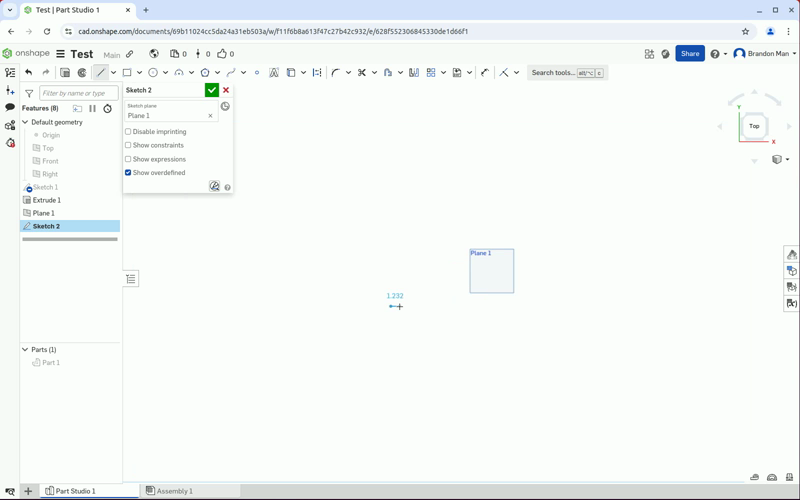
scroll(6)
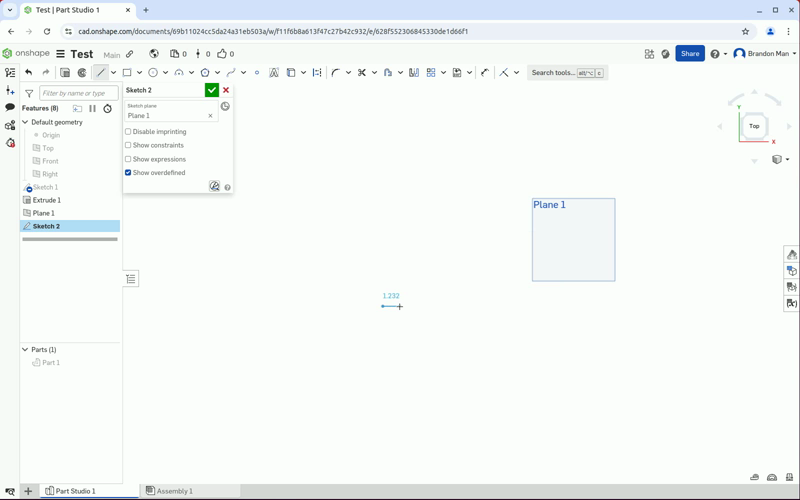
scroll(6)
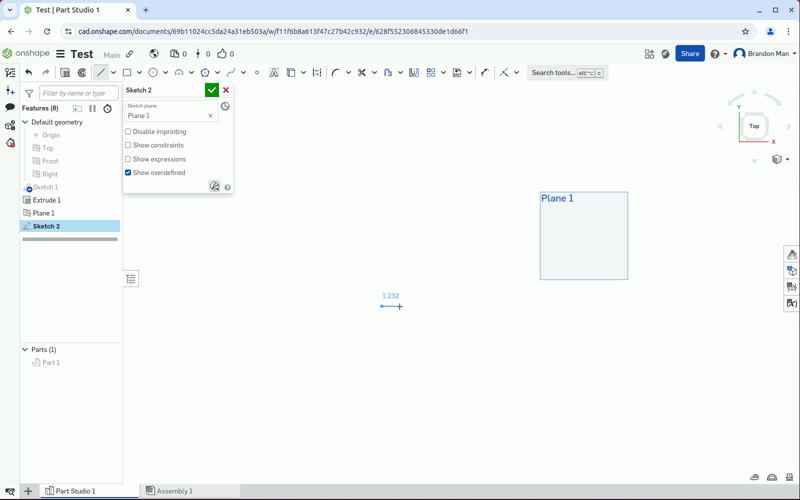
scroll(6)
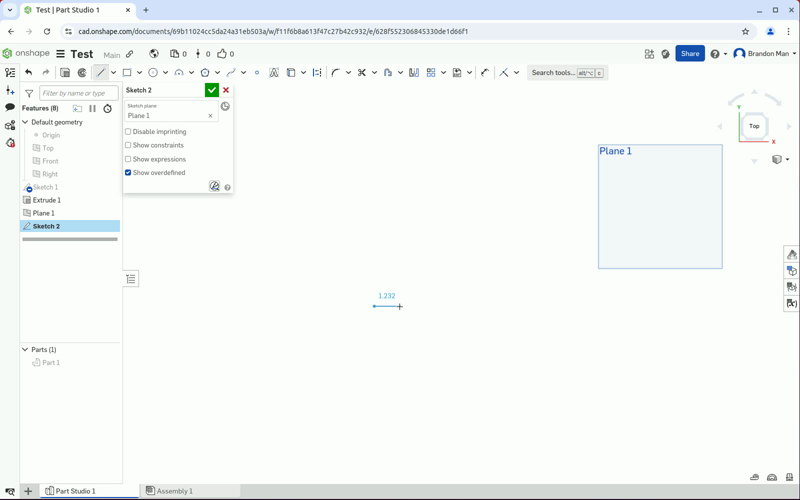
scroll(6)
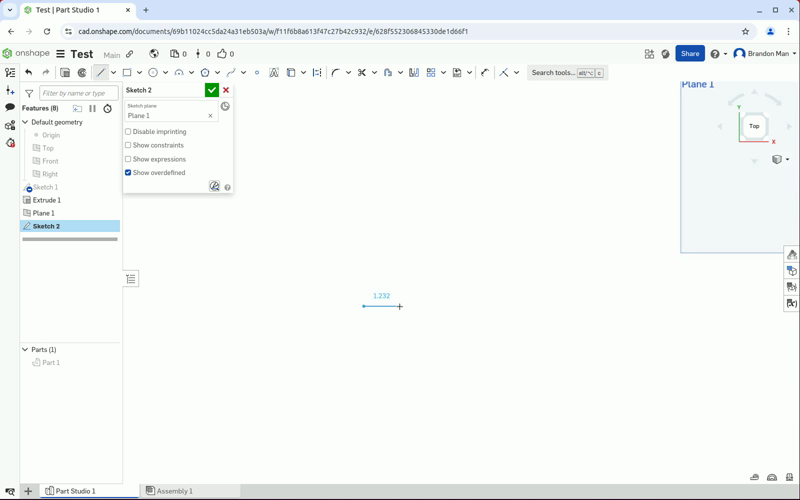
scroll(6)
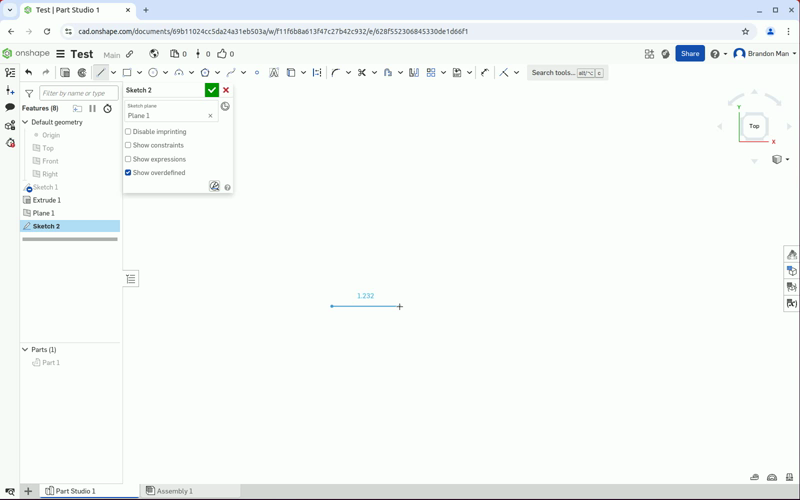
click(399, 306)
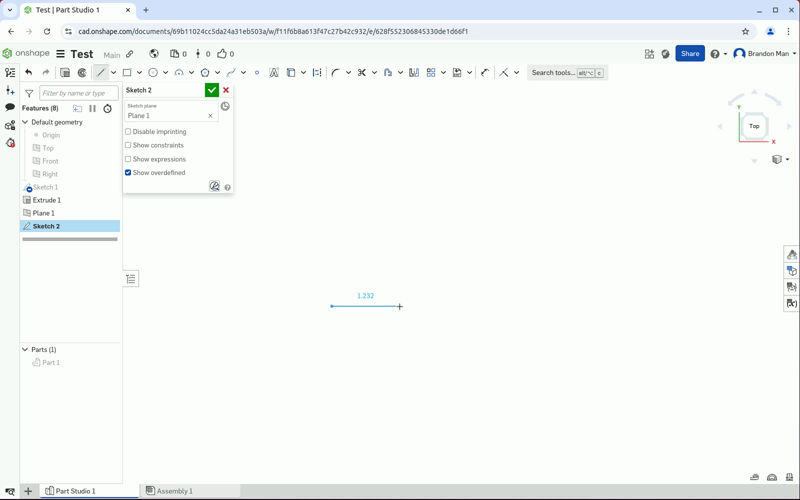
scroll(-6)
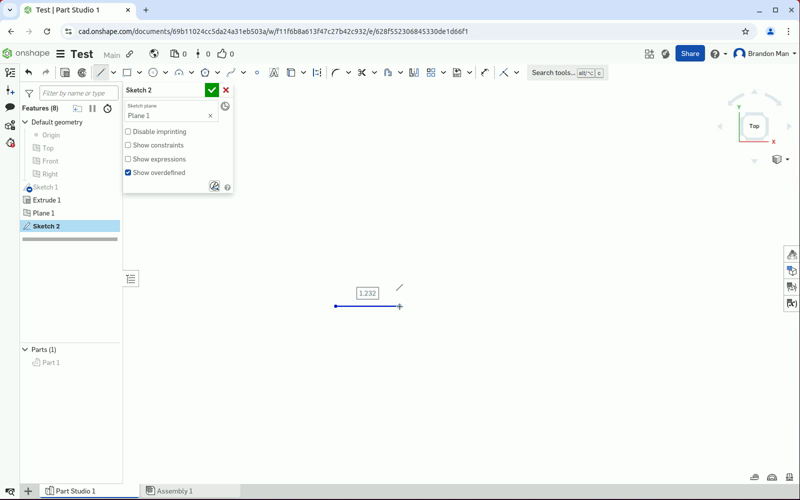
scroll(-6)
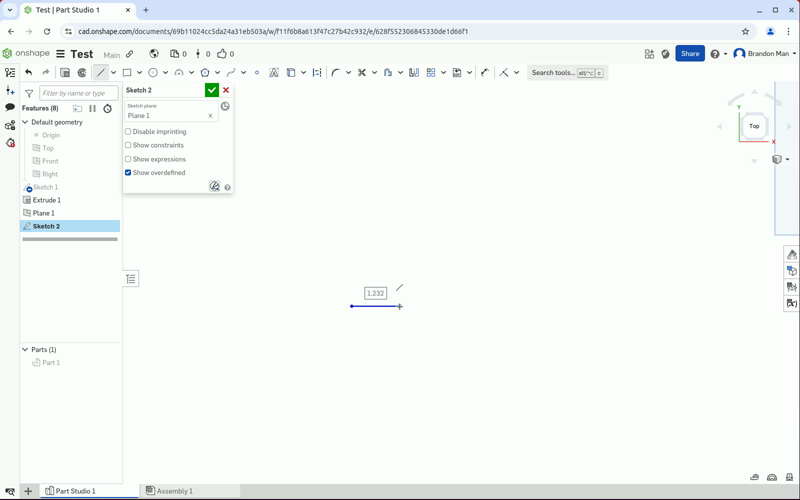
scroll(-6)
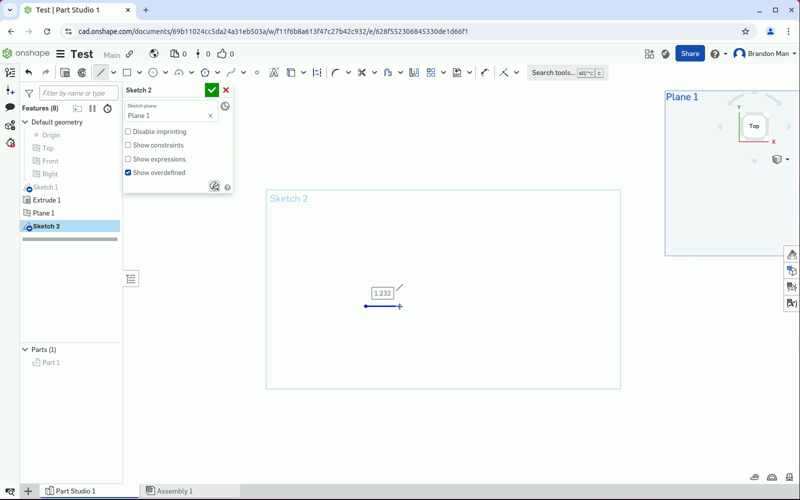
scroll(-6)
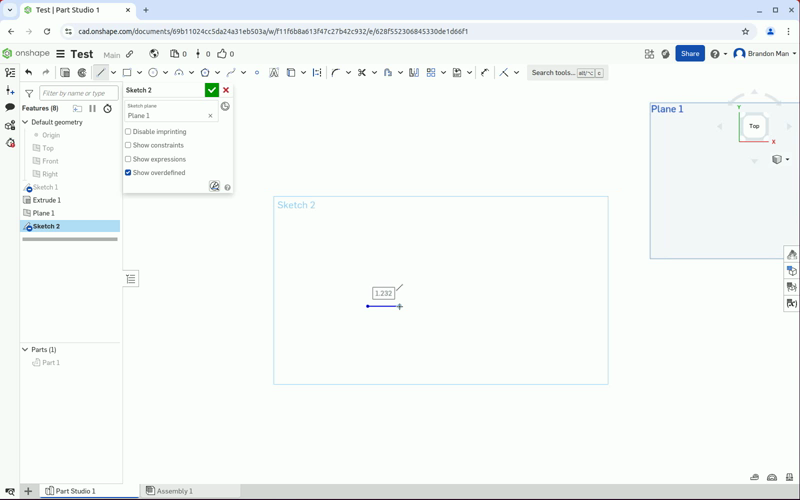
scroll(-6)
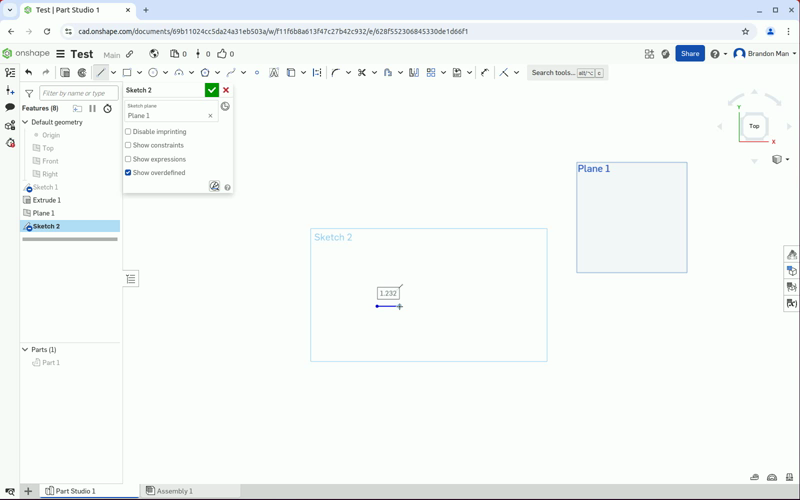
scroll(-6)
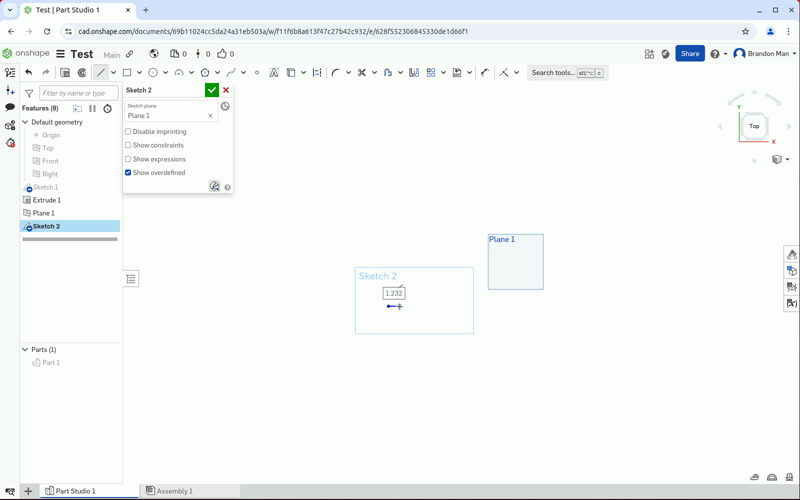
scroll(-6)
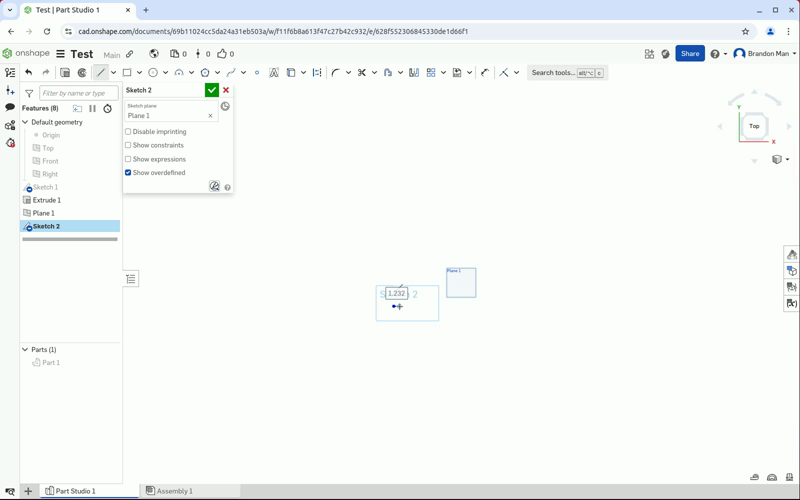
key_up(shift)
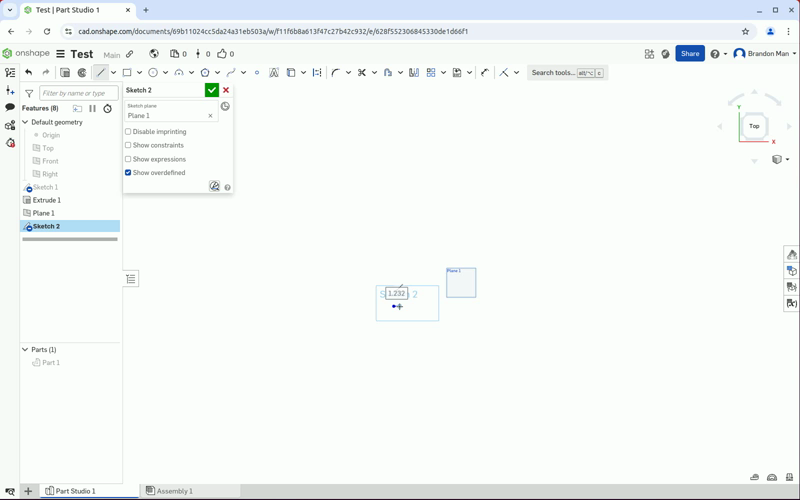
key_down(shift)
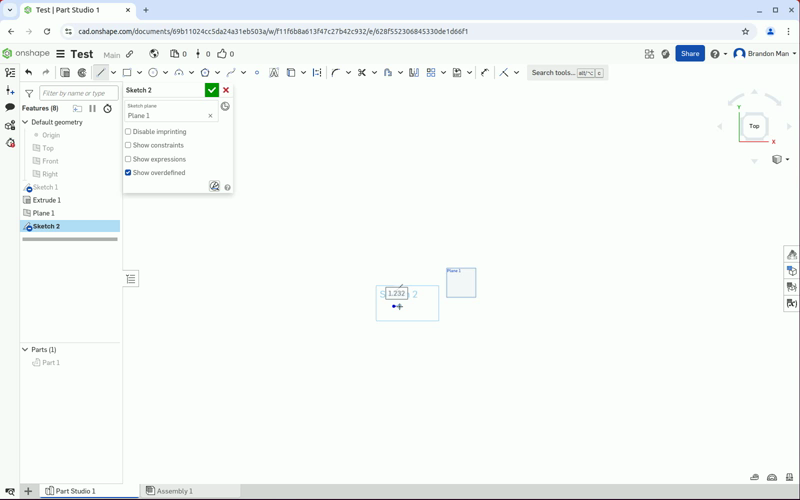
mouse_move(429, 306)
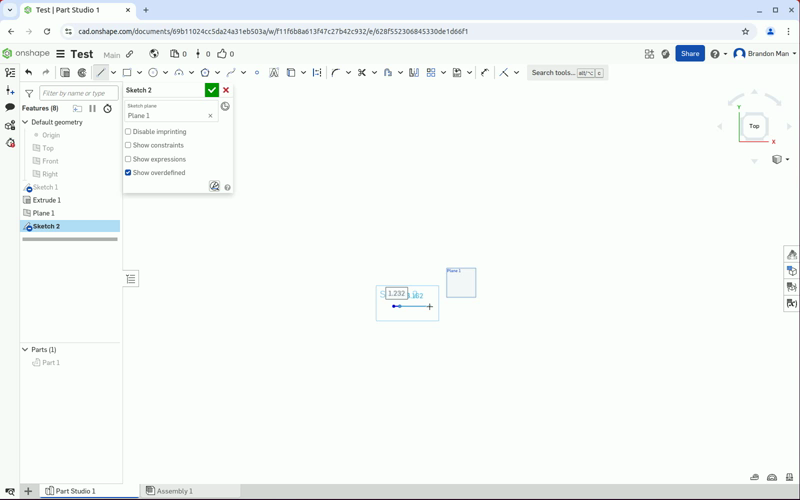
mouse_move(399, 259)
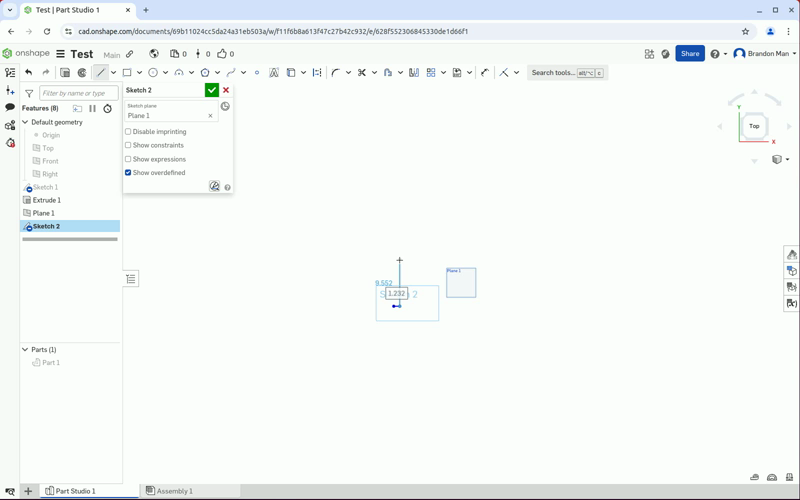
click(399, 259)
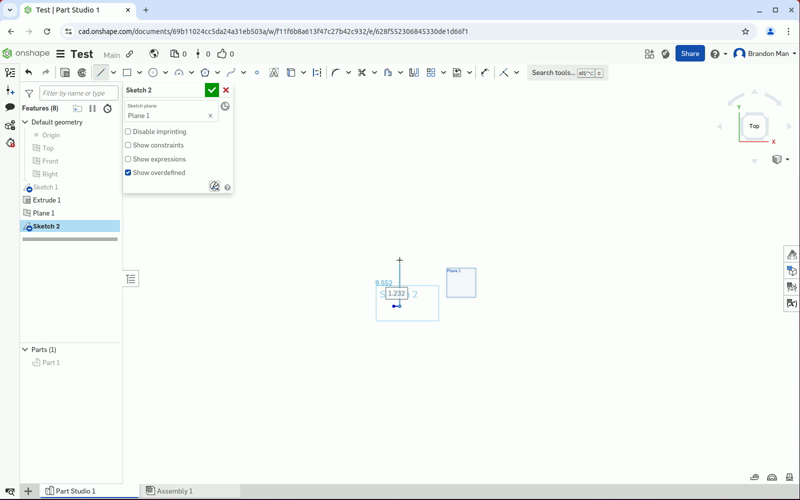
key_up(shift)
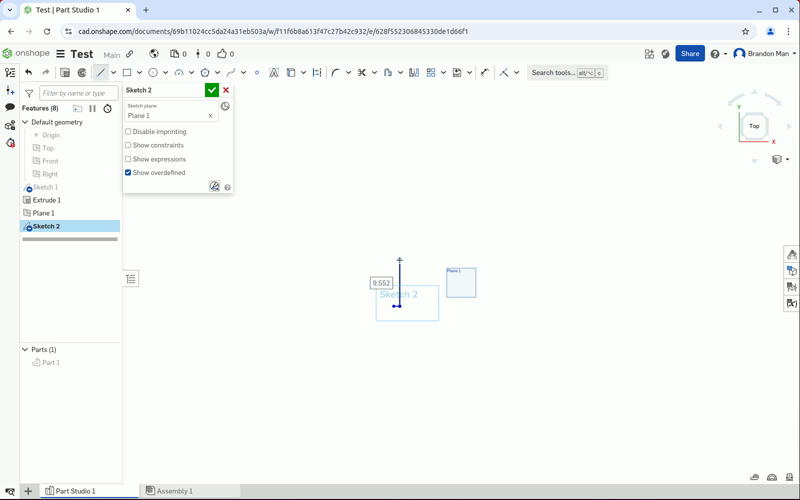
key_down(shift)
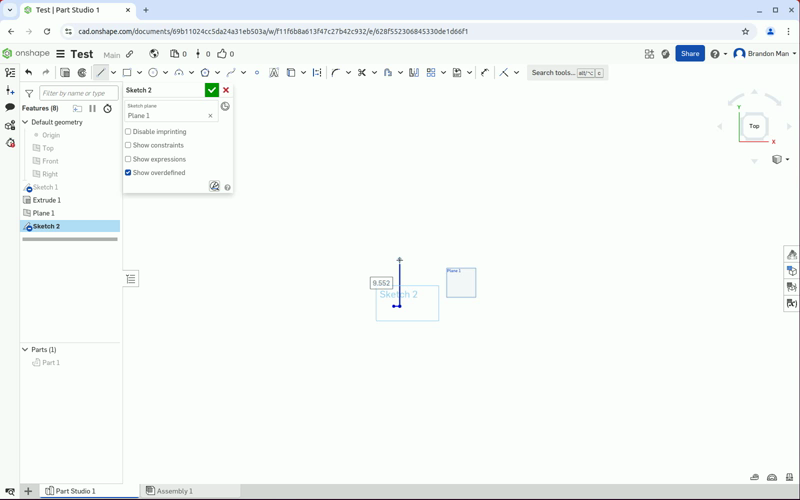
mouse_move(429, 259)
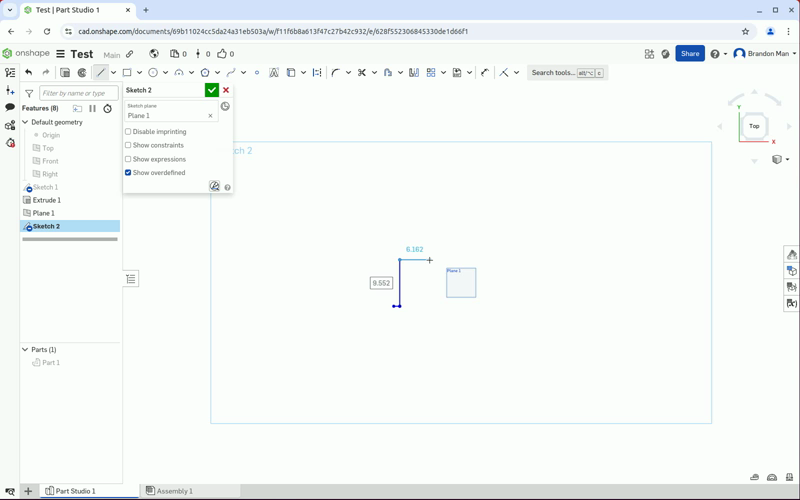
mouse_move(393, 259)
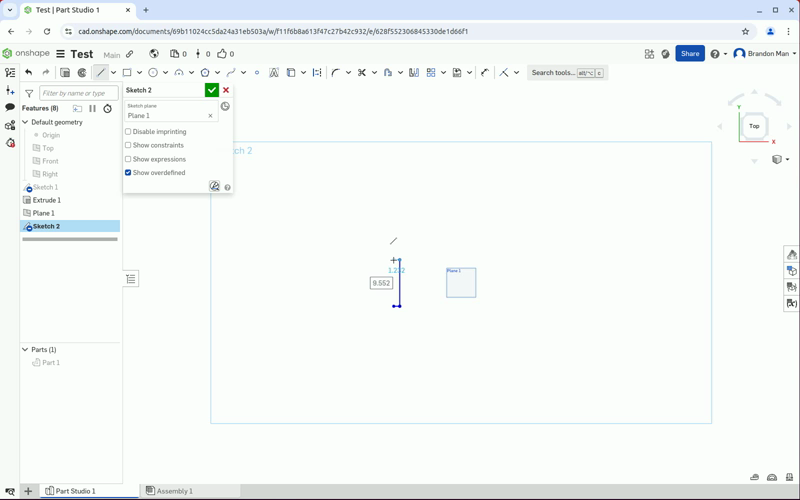
scroll(6)
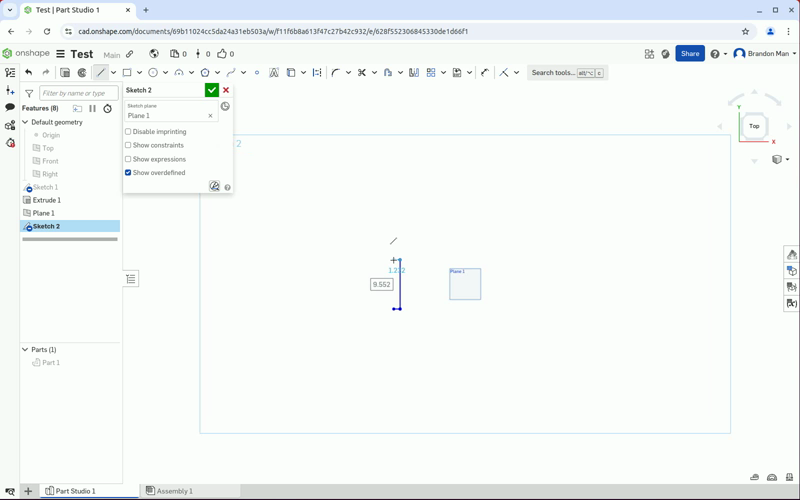
scroll(6)
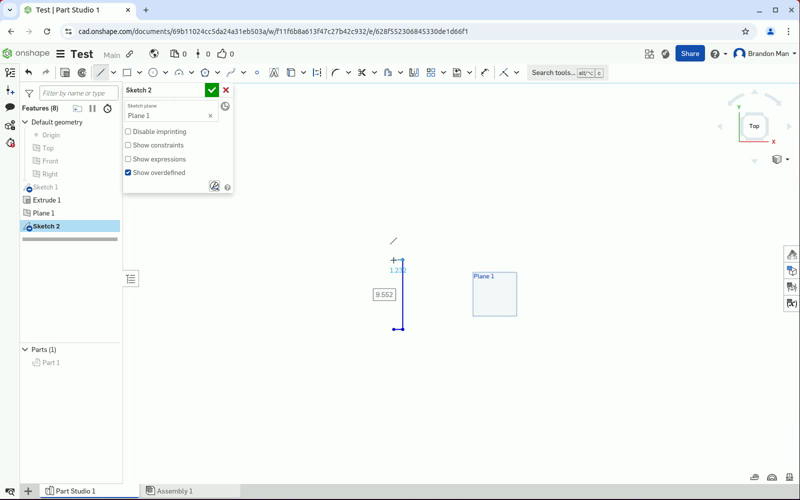
scroll(6)
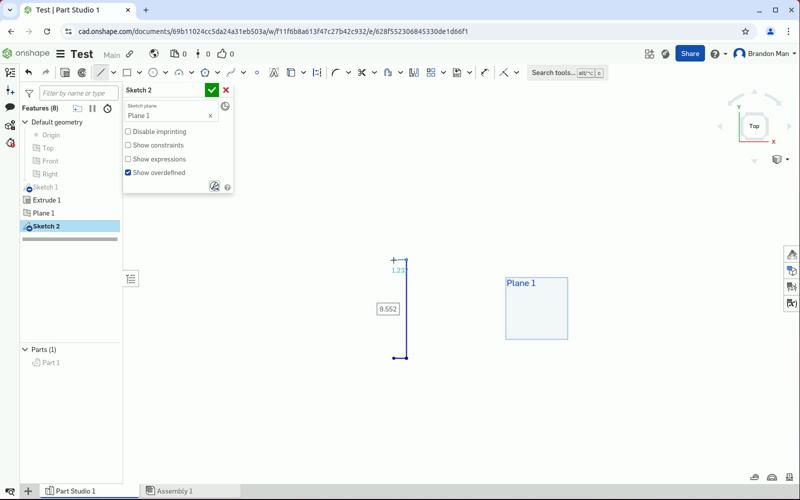
scroll(6)
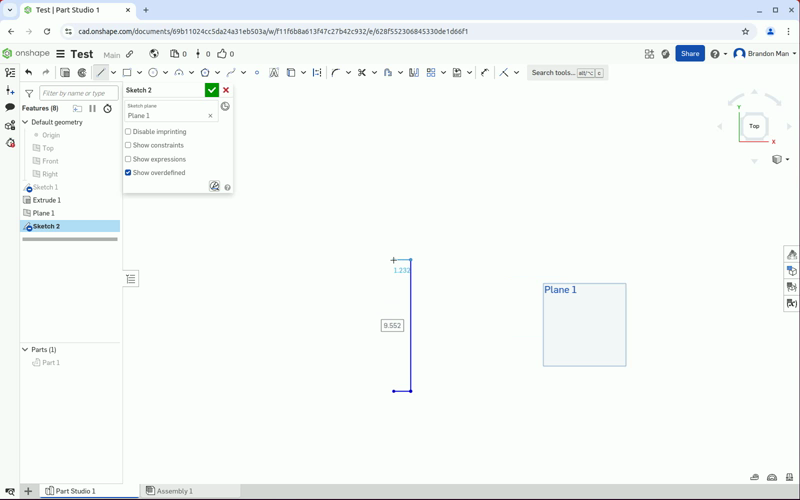
scroll(6)
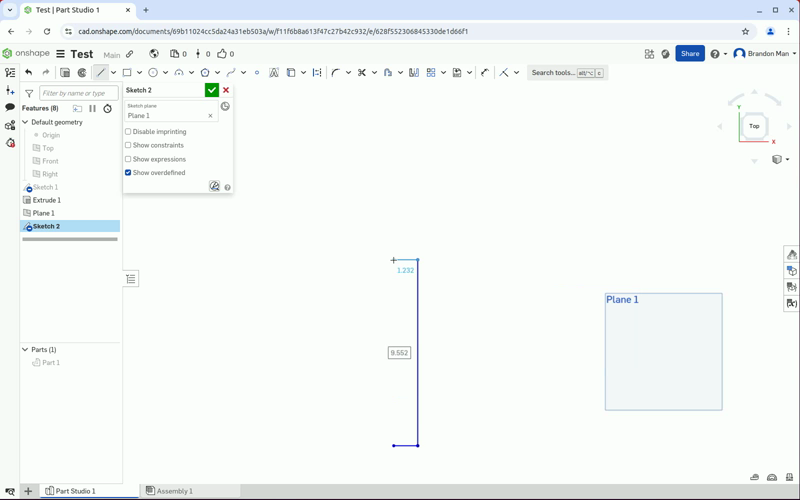
scroll(6)
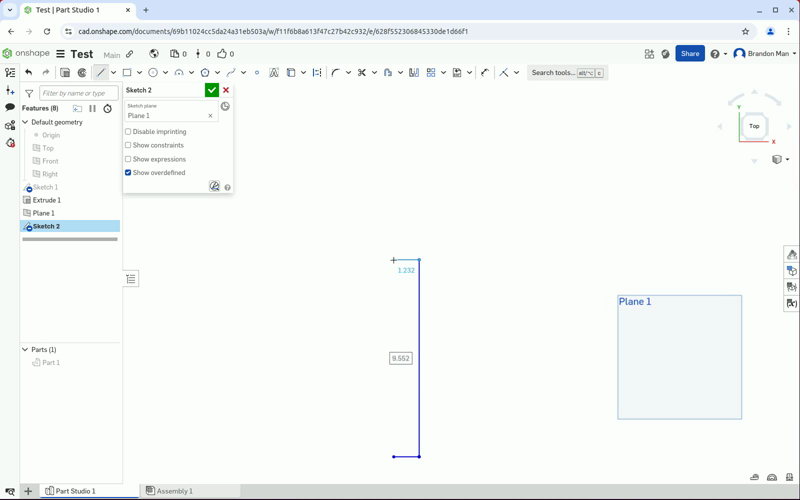
scroll(6)
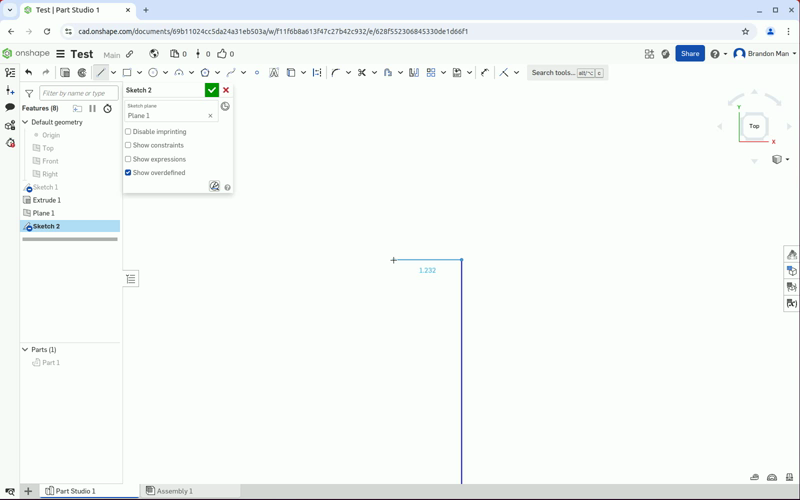
click(393, 259)
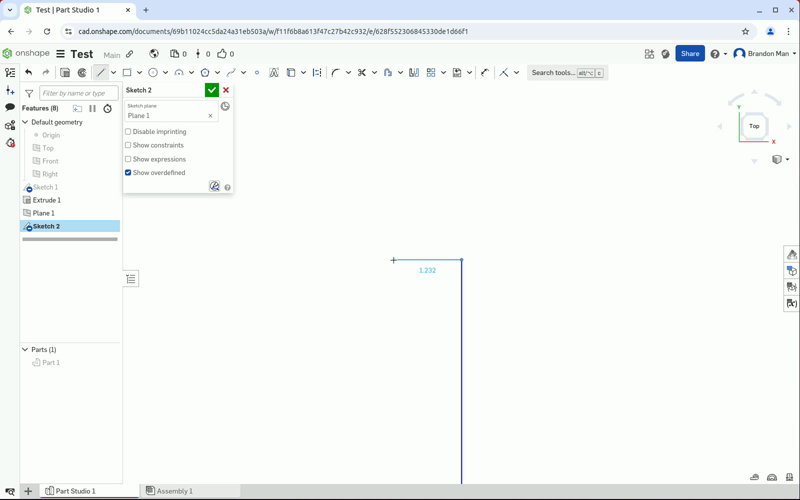
scroll(-6)
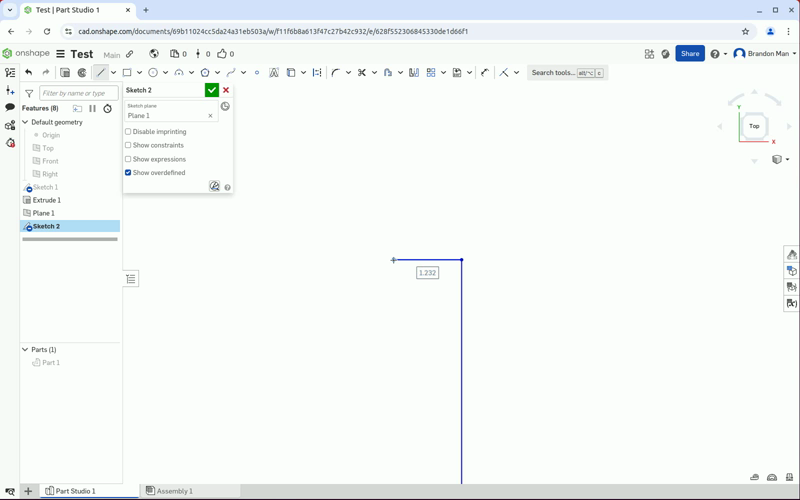
scroll(-6)
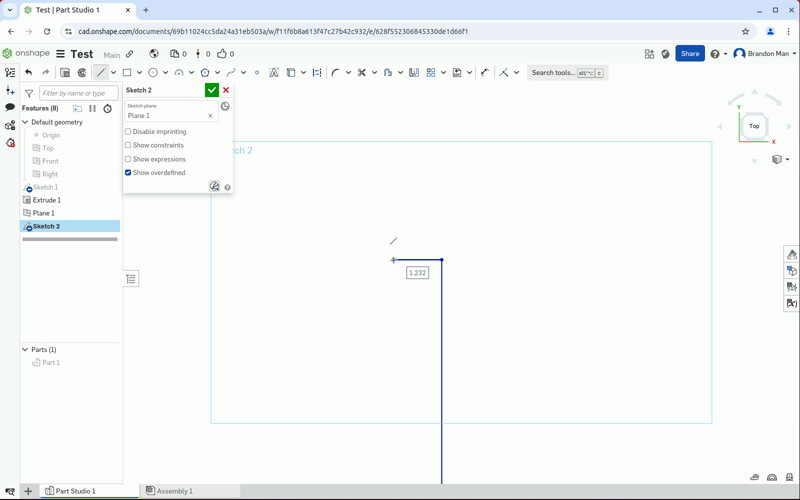
scroll(-6)
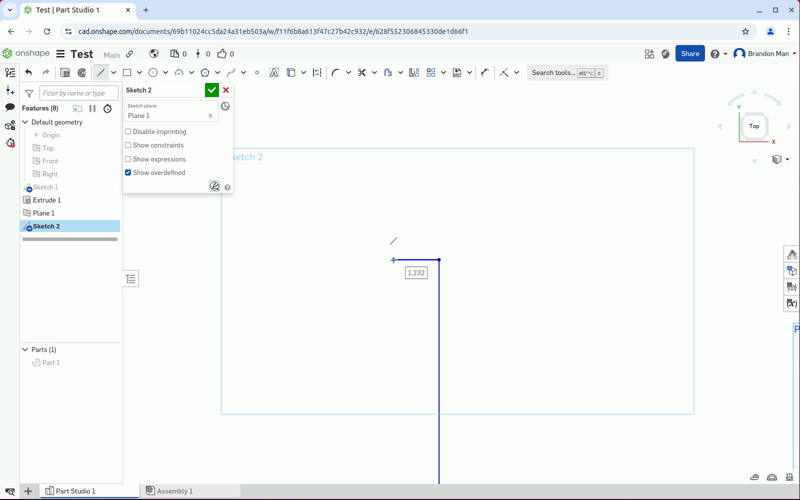
scroll(-6)
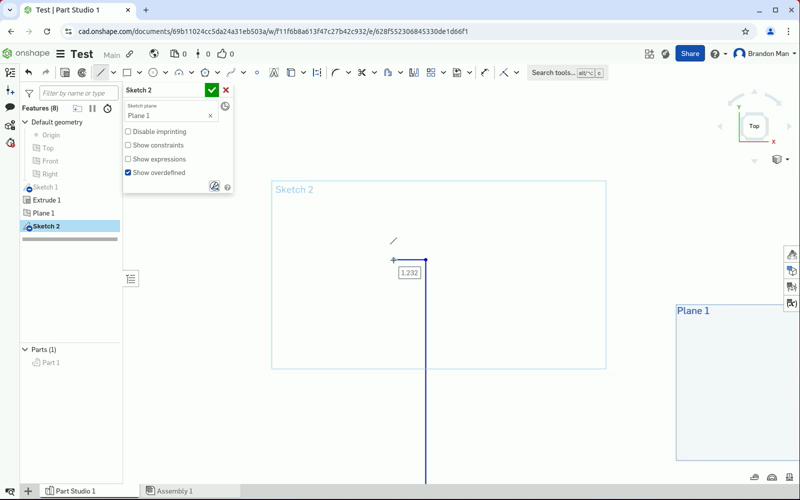
scroll(-6)
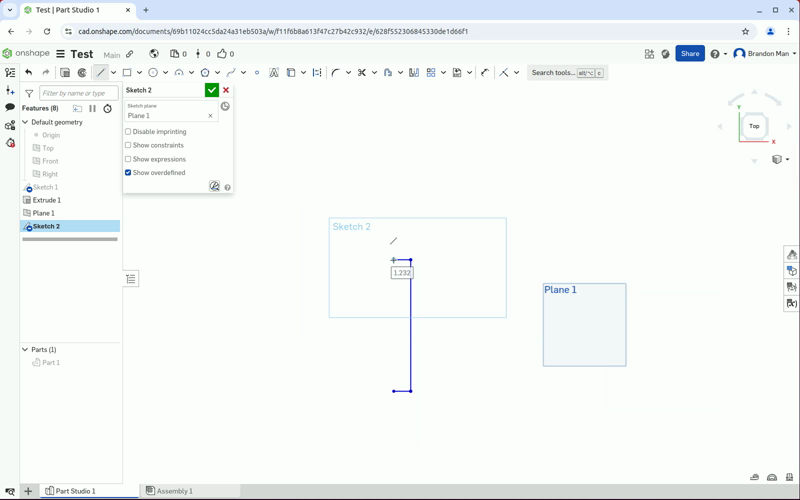
scroll(-6)
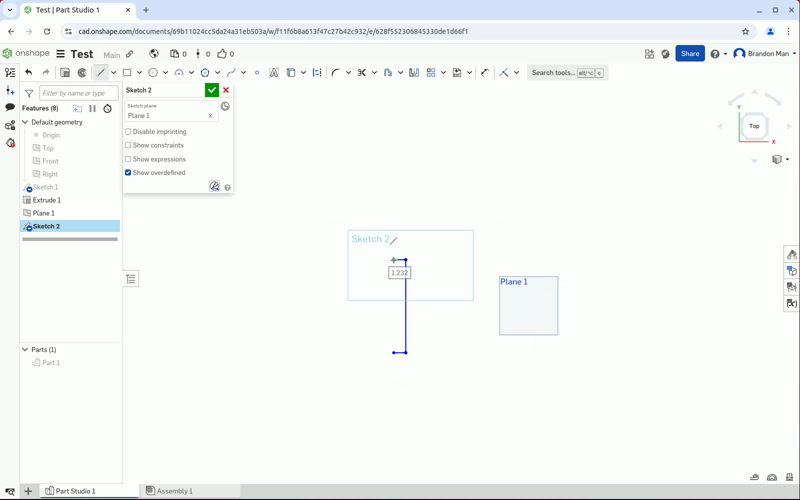
scroll(-6)
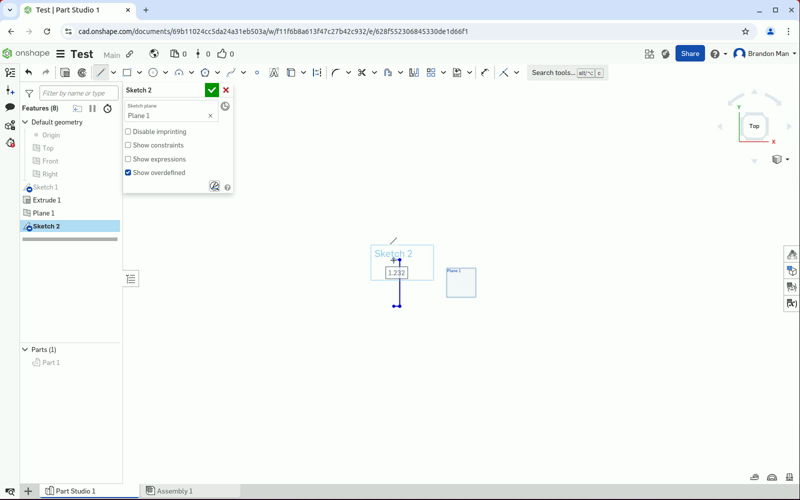
key_up(shift)
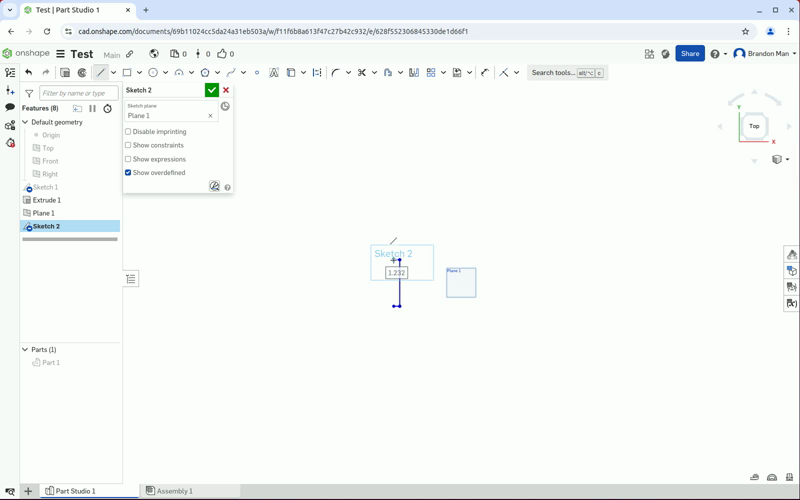
mouse_move(423, 259)
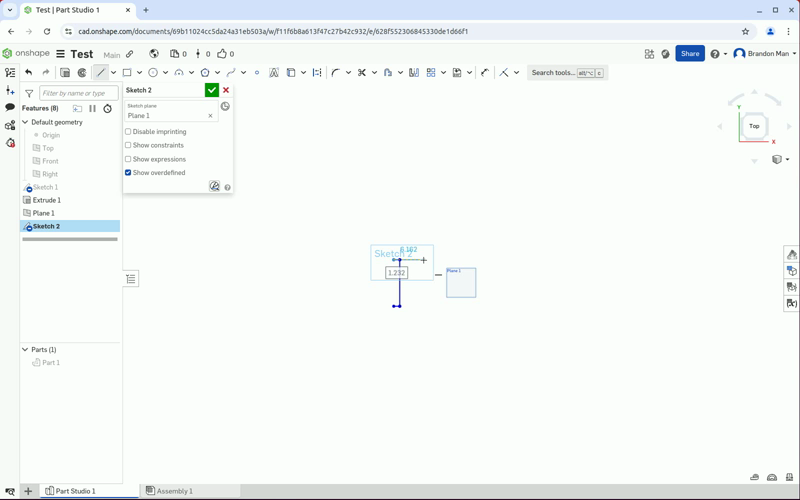
key_down(shift)
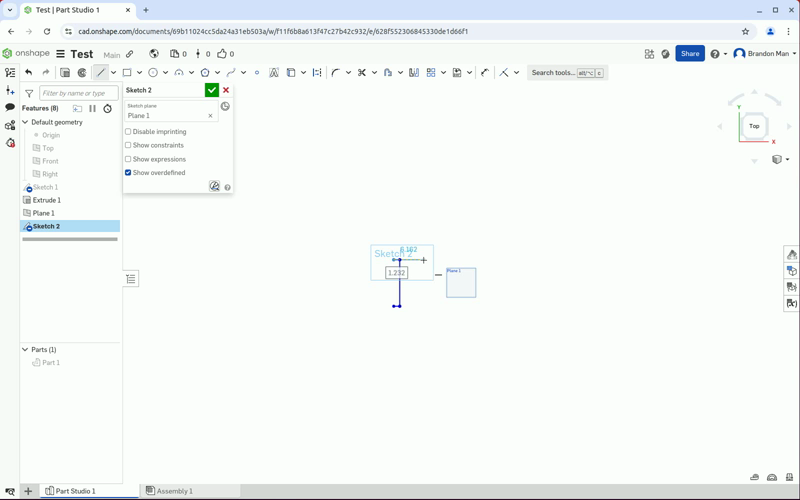
mouse_move(393, 306)
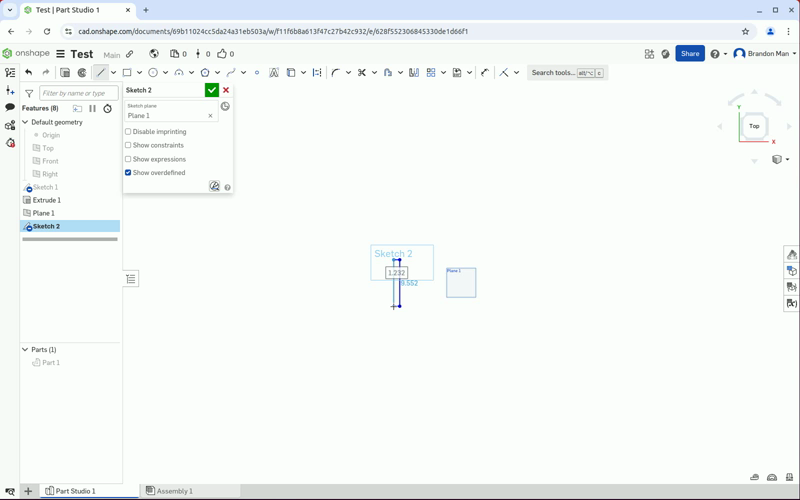
key_up(shift)
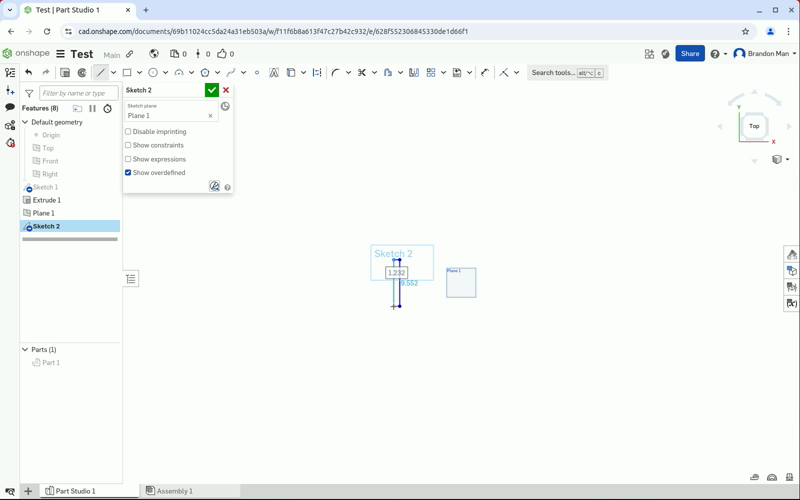
click(393, 306)
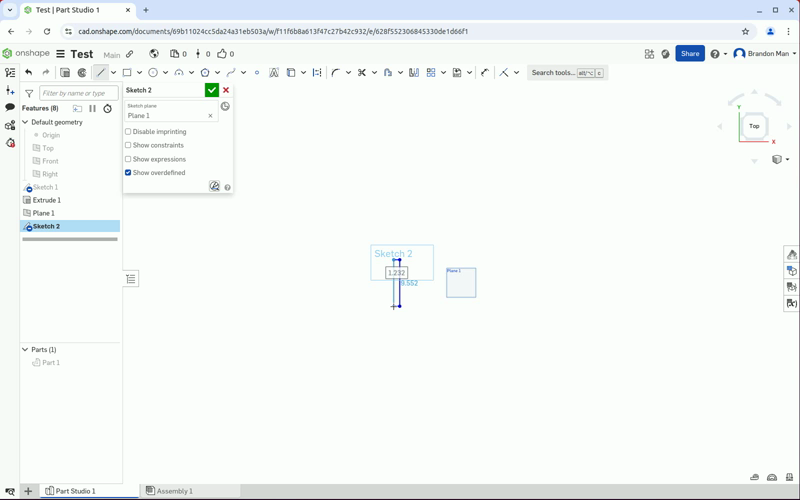
key(esc)
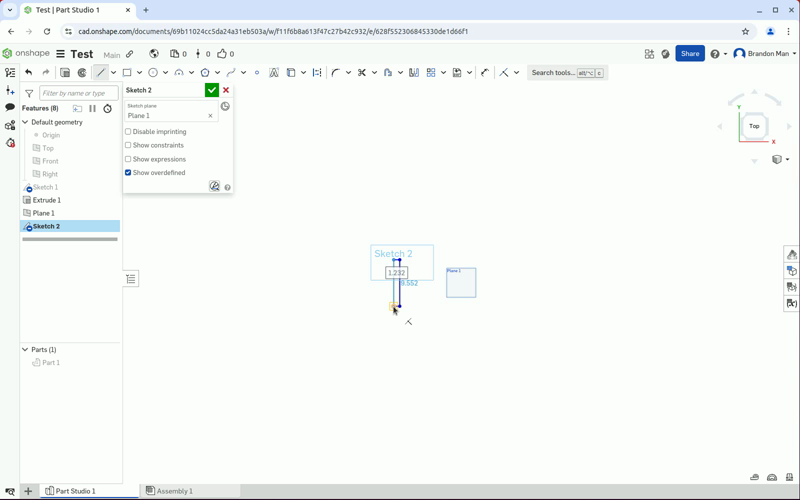
mouse_move(394, 300)
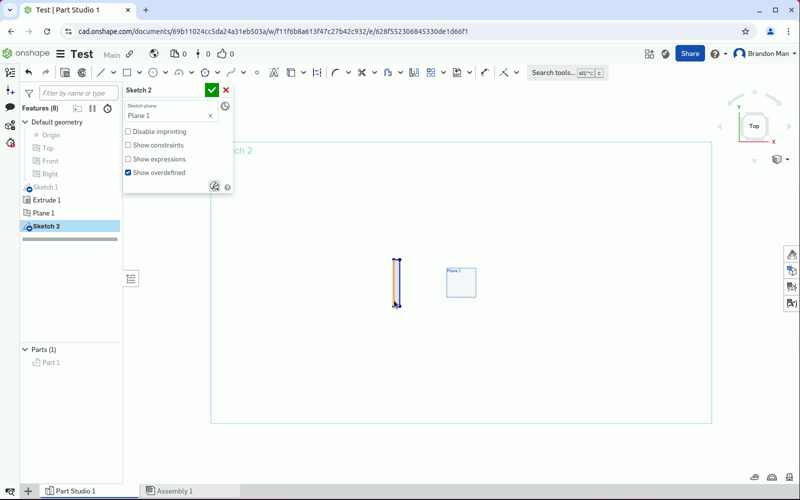
scroll(6)
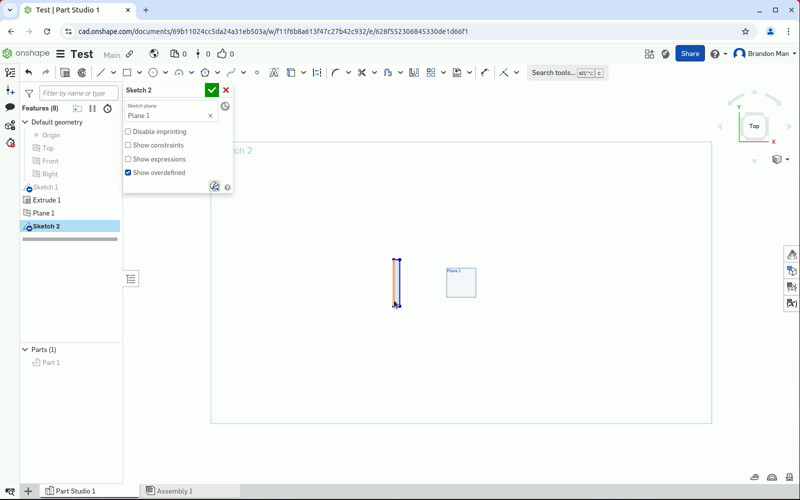
scroll(6)
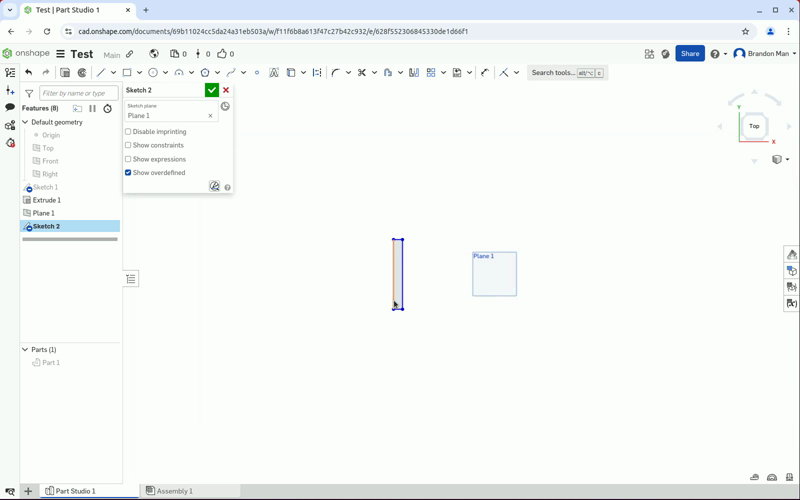
scroll(6)
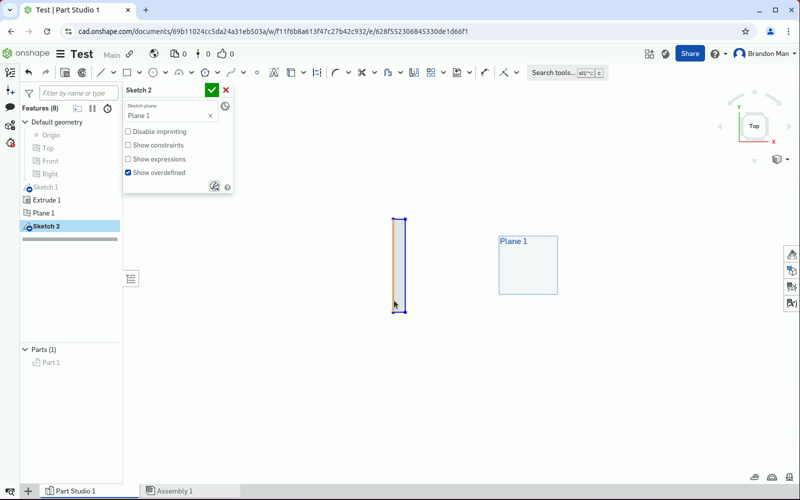
scroll(6)
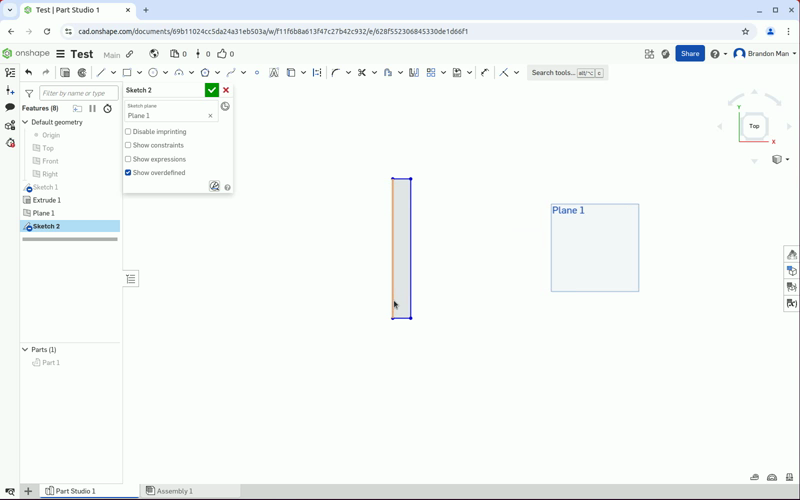
scroll(6)
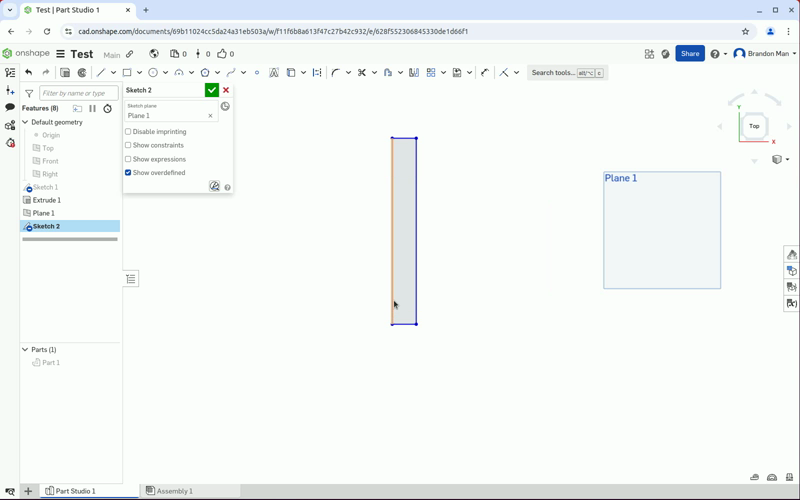
scroll(6)
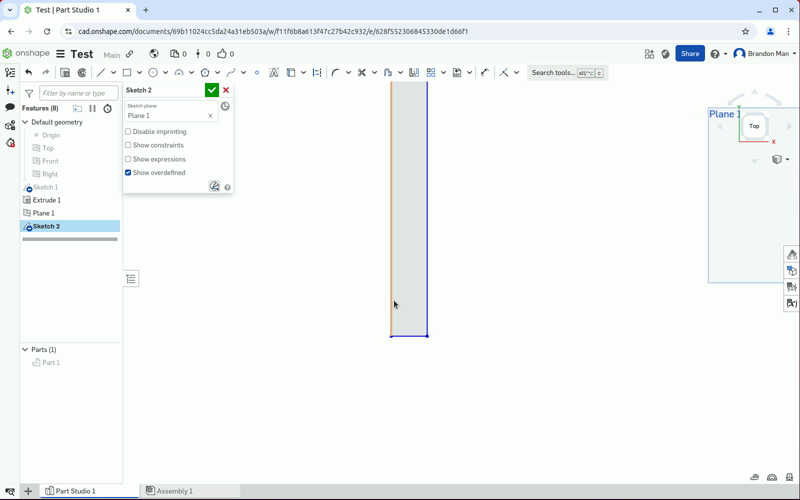
scroll(6)
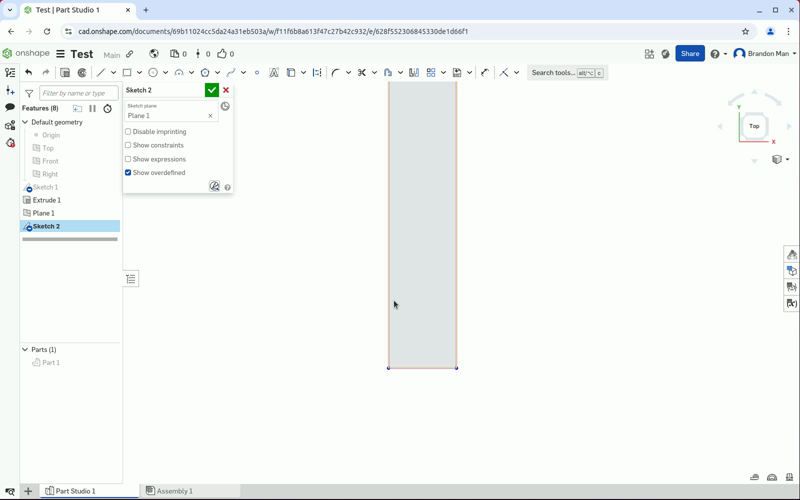
click(394, 300)
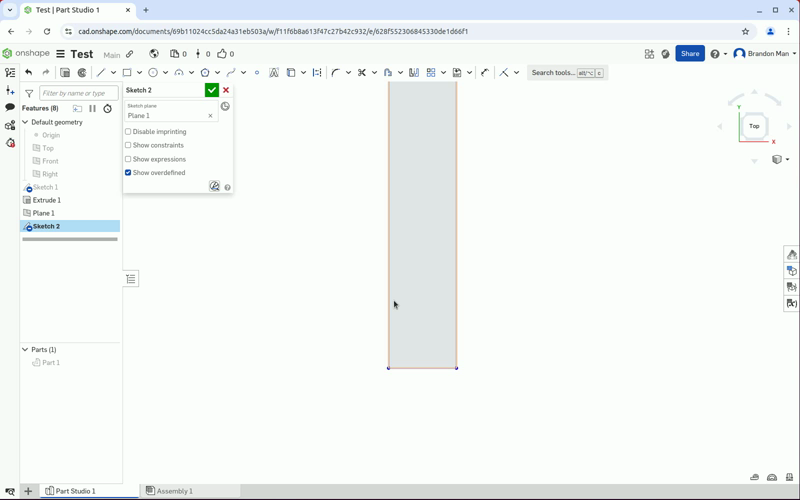
scroll(-6)
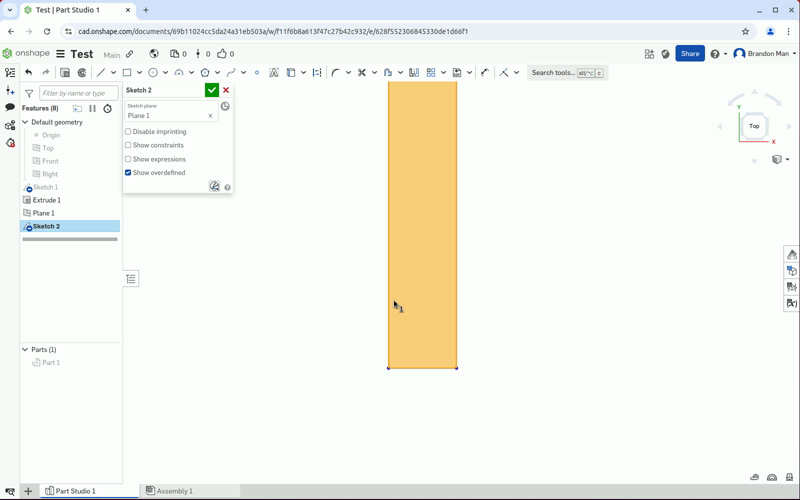
scroll(-6)
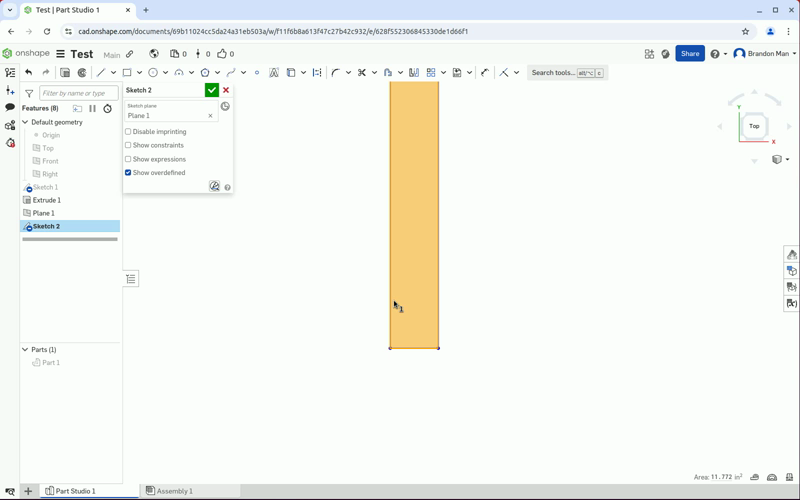
scroll(-6)
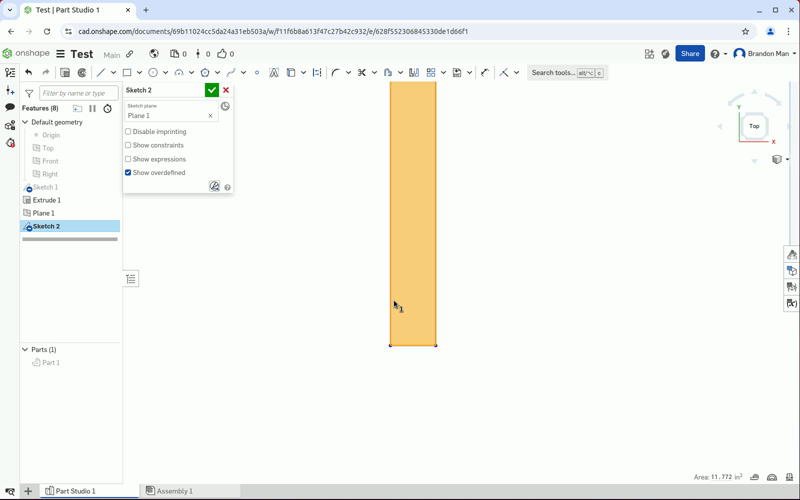
scroll(-6)
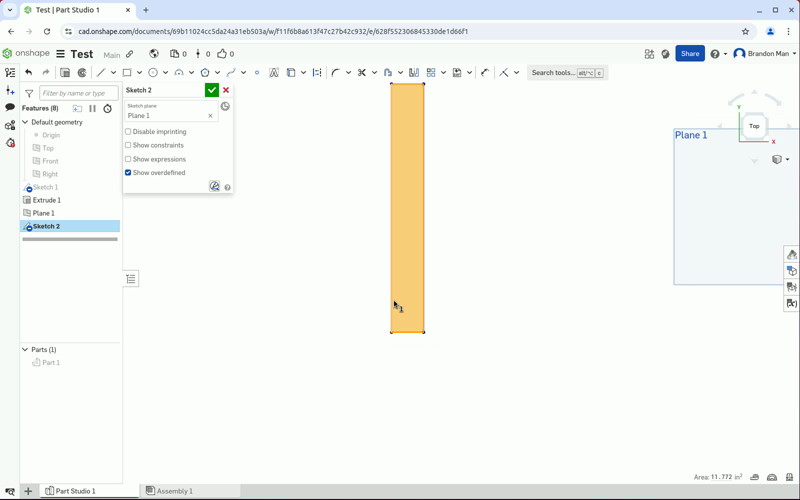
scroll(-6)
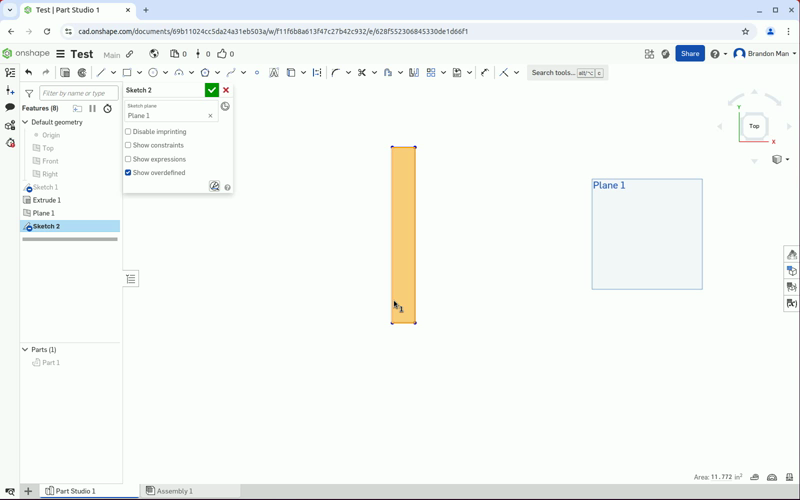
scroll(-6)
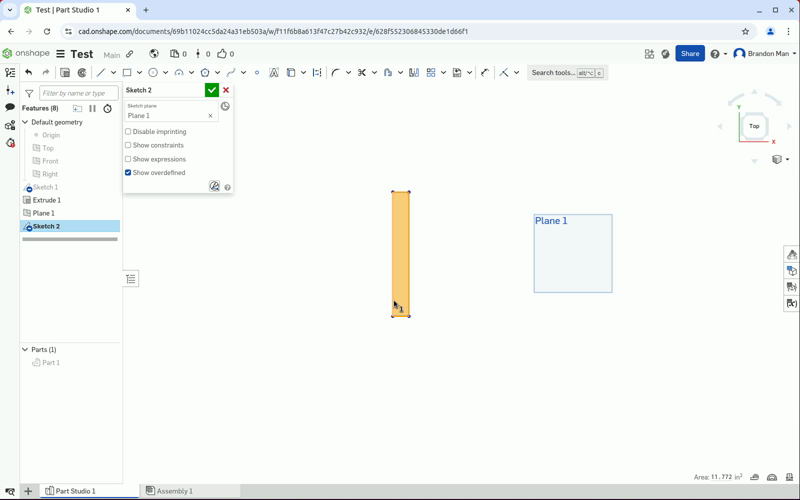
scroll(-6)
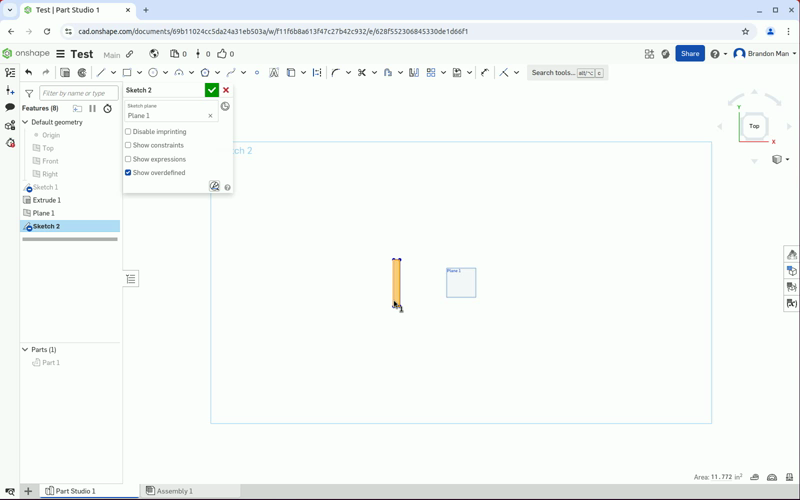
mouse_move(73, 352)
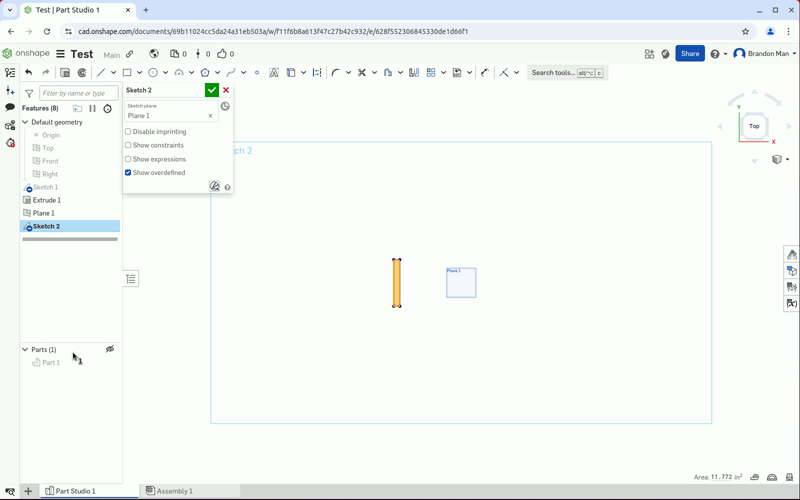
key(shift+y)
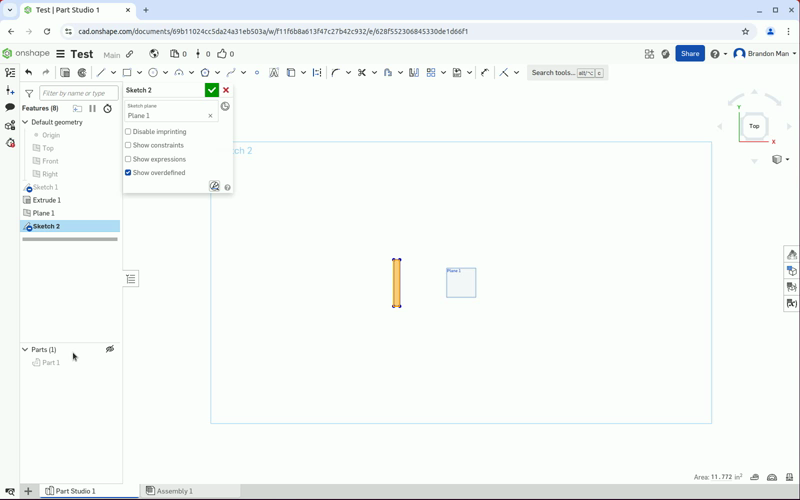
key(shift+e)
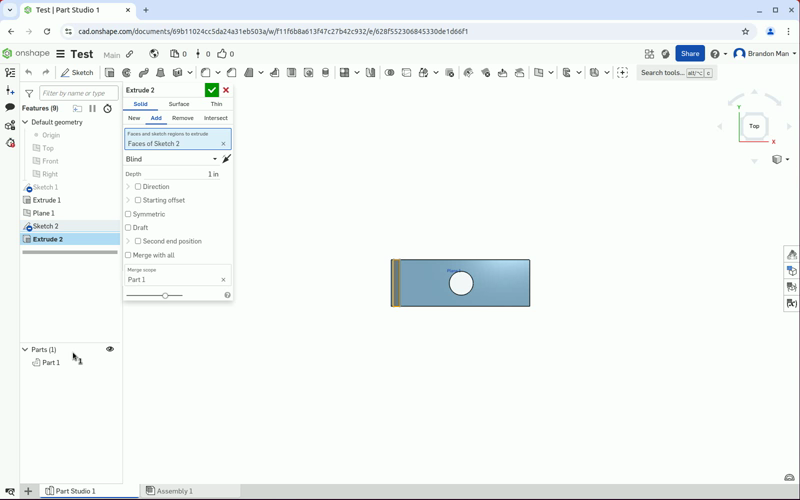
mouse_move(143, 106)
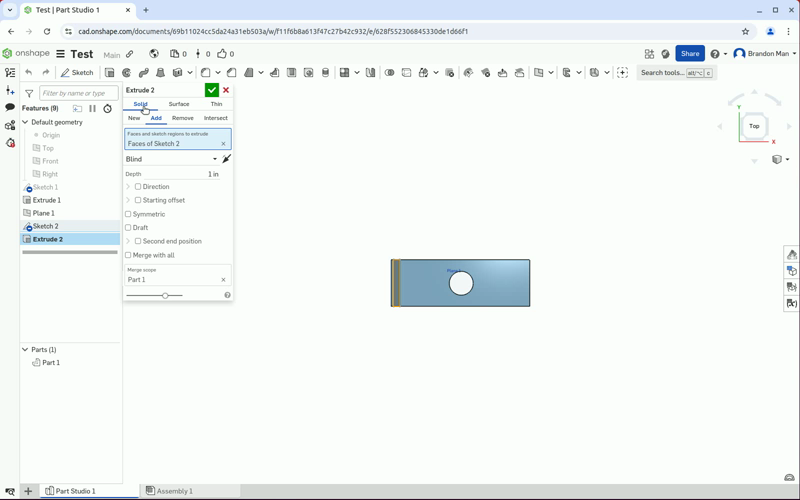
click(143, 106)
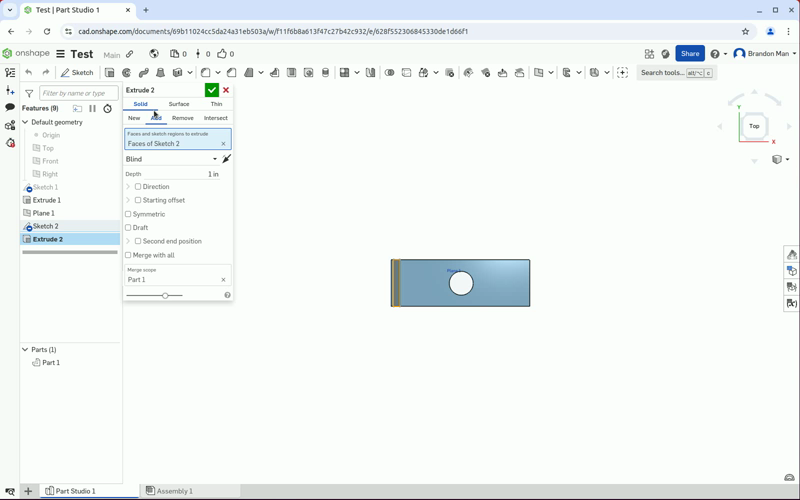
mouse_move(186, 120)
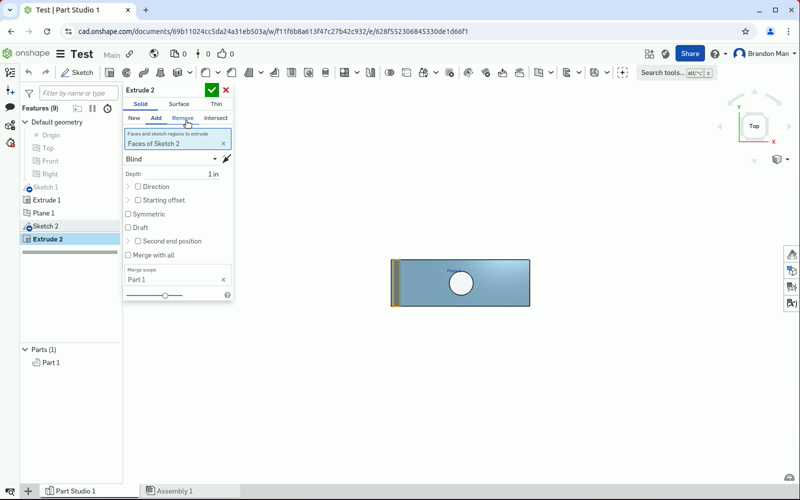
click(186, 120)
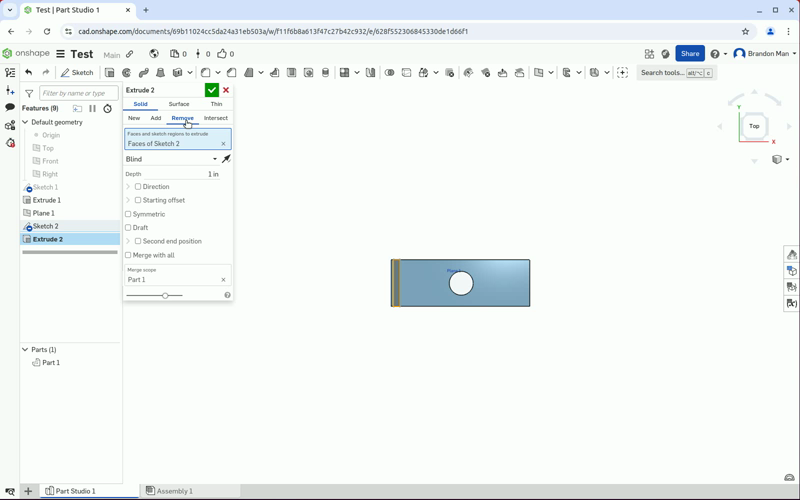
key(tab, 4)
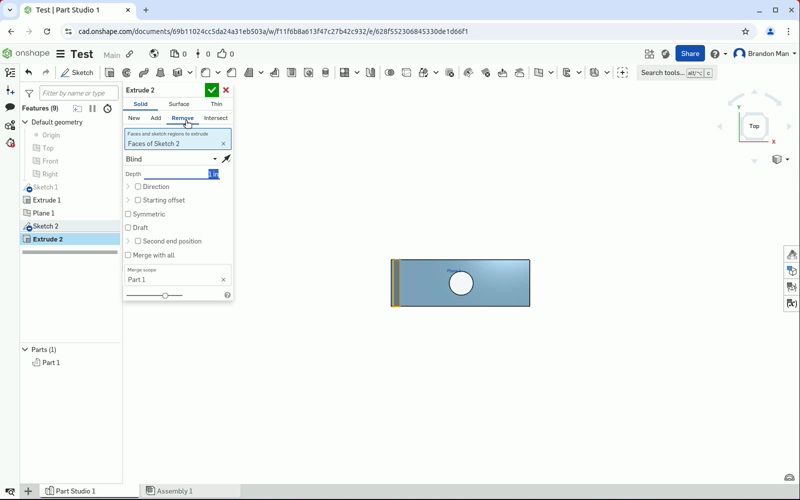
text(0.481)
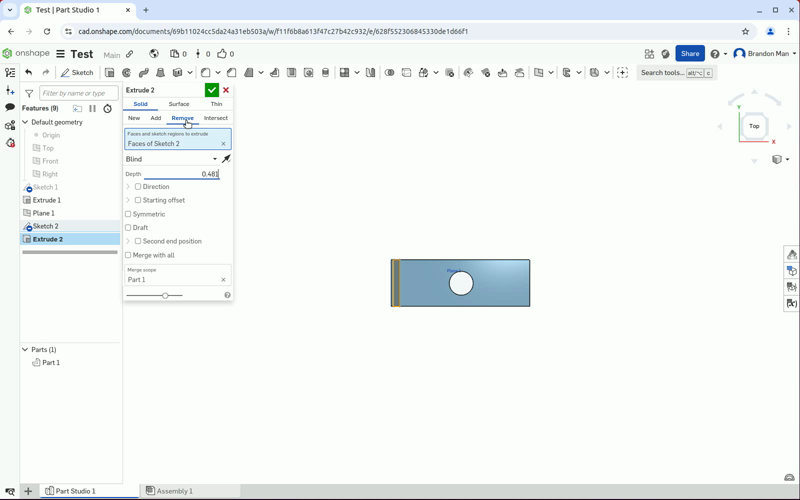
key(tab, 6)
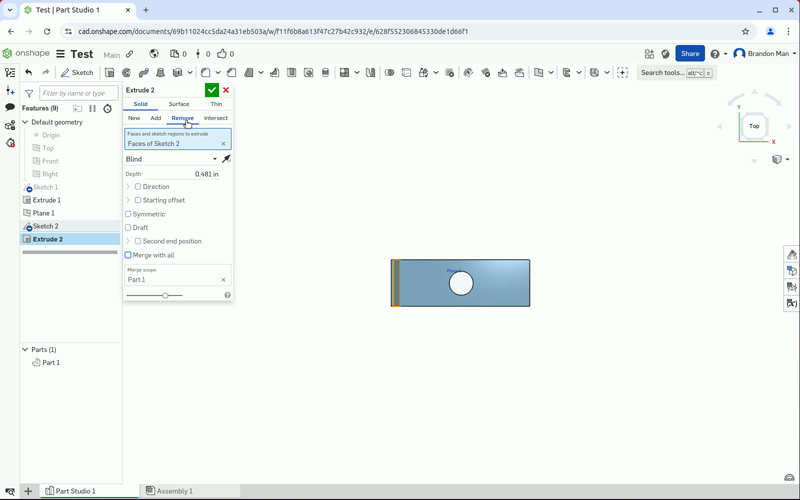
key(space)
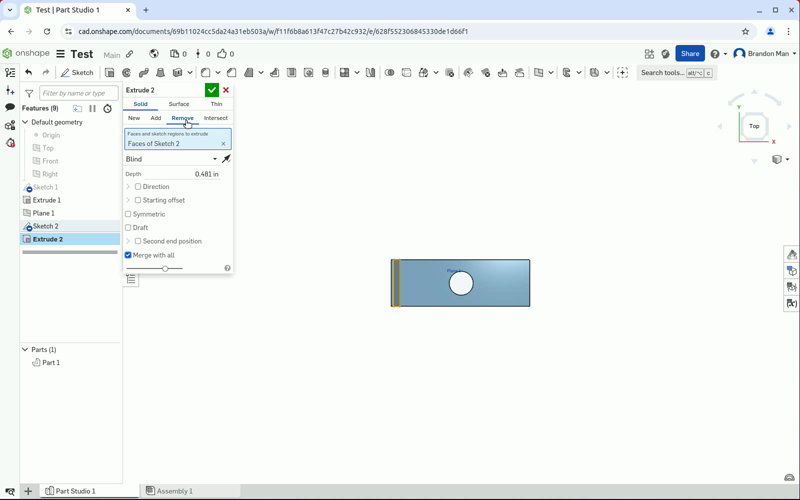
key(enter)
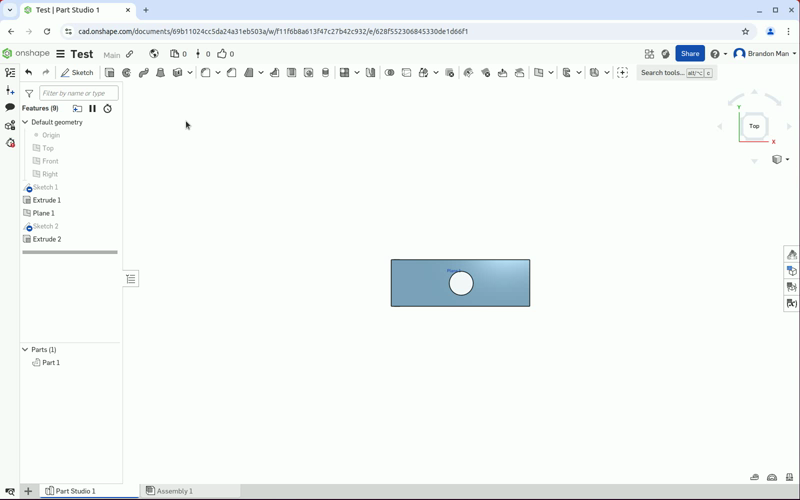
key(shift+h)
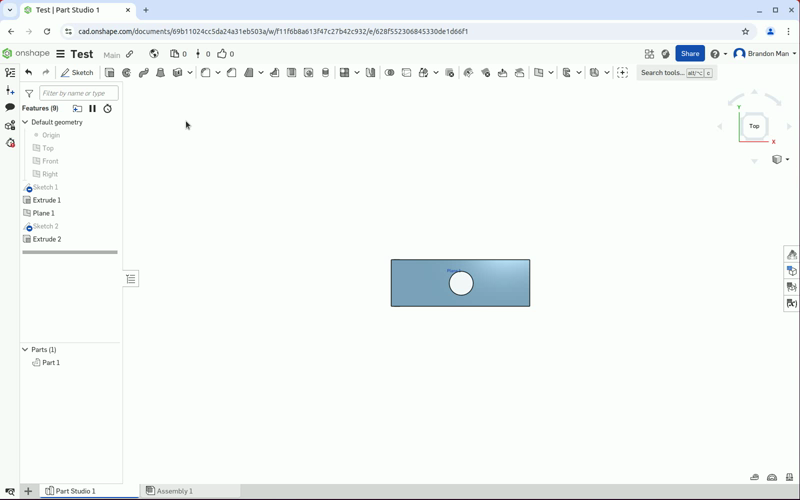
key(shift+h)
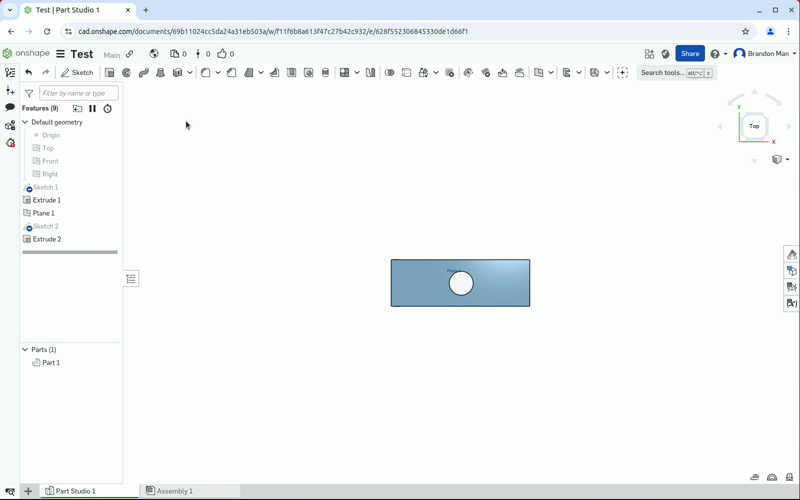
mouse_move(73, 189)
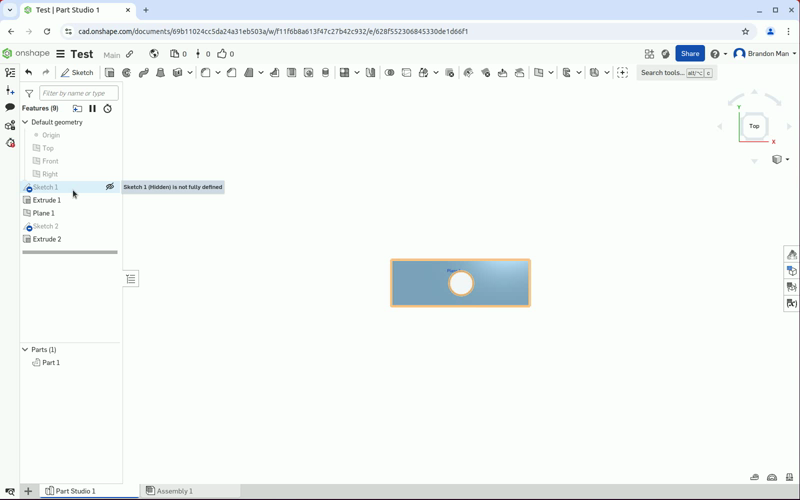
click(73, 189)
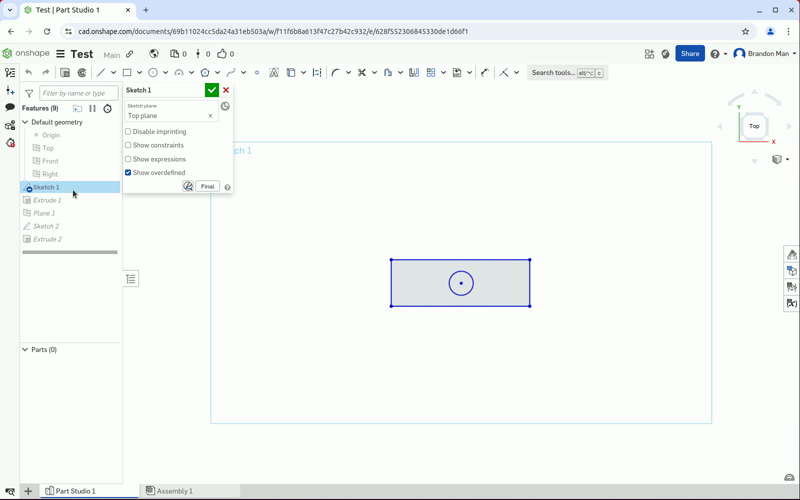
mouse_move(229, 92)
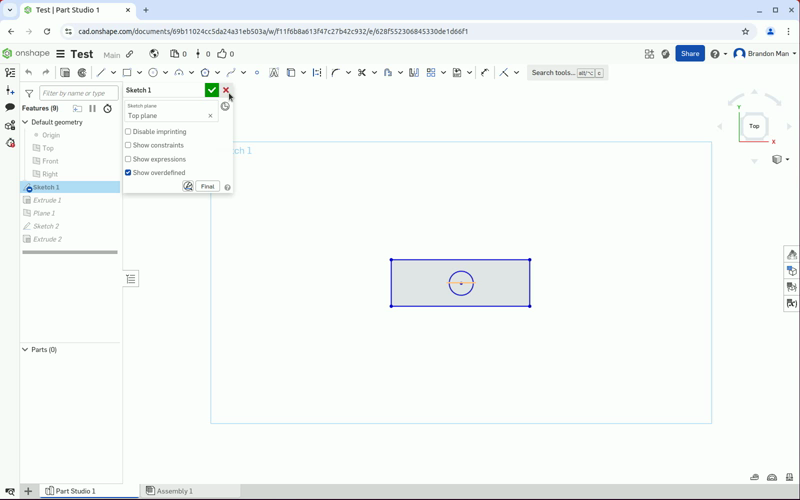
click(229, 92)
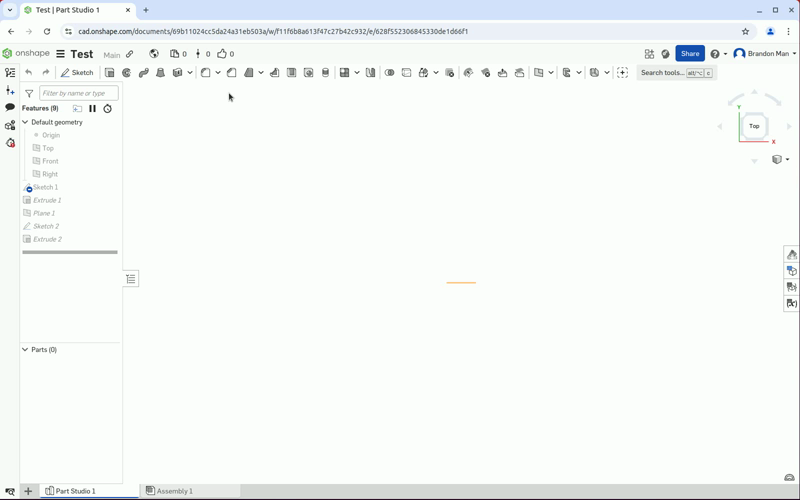
key(shift+s)
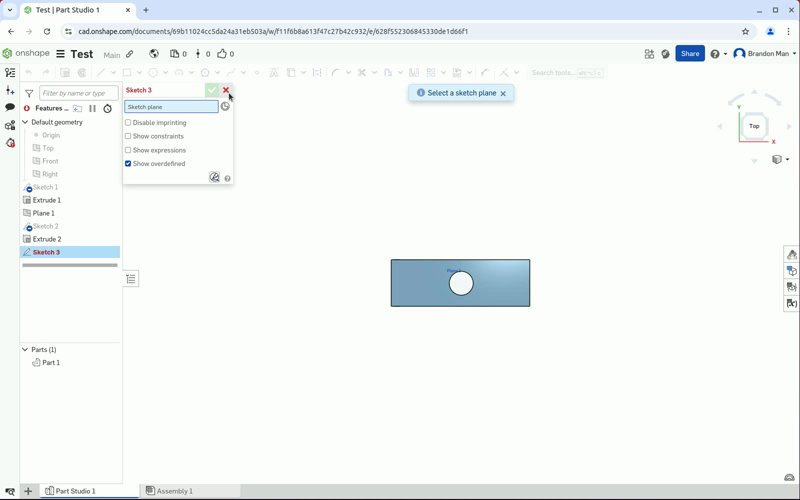
mouse_move(73, 215)
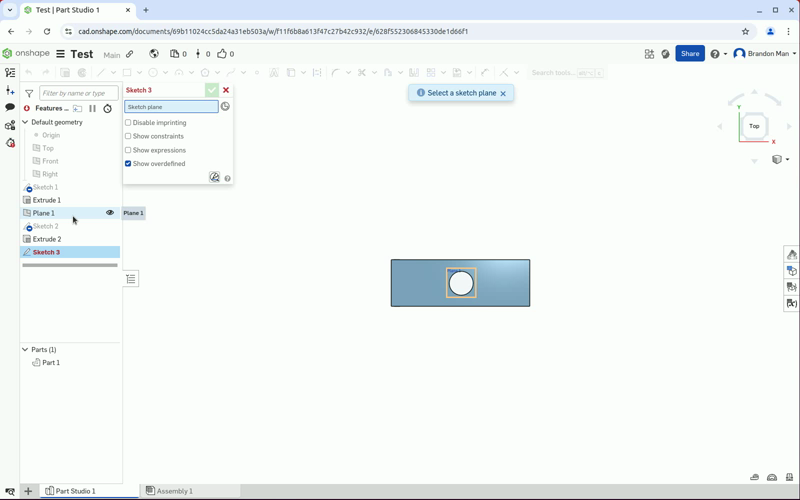
click(73, 215)
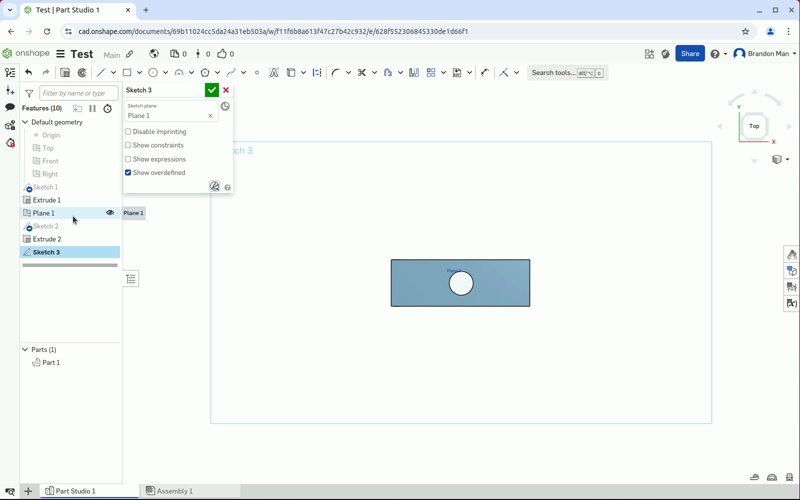
mouse_move(73, 352)
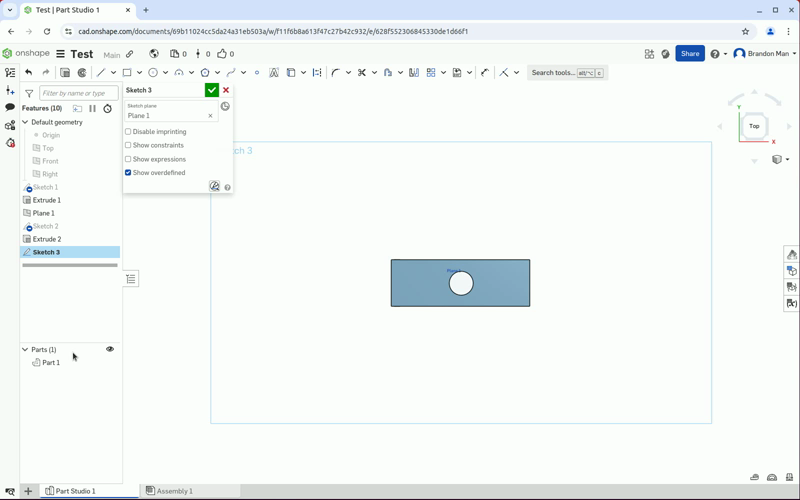
key(y)
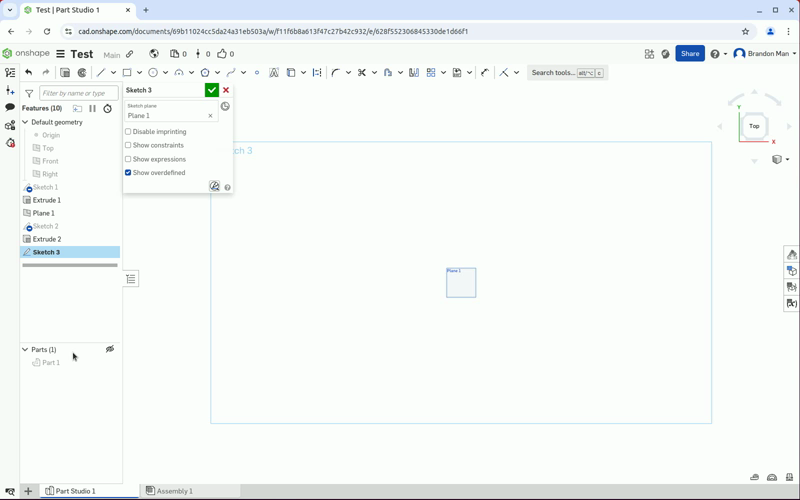
key(l)
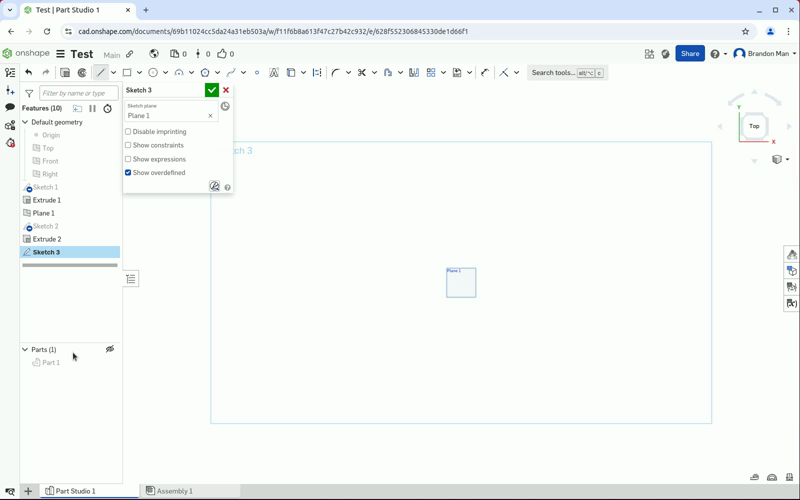
key_down(shift)
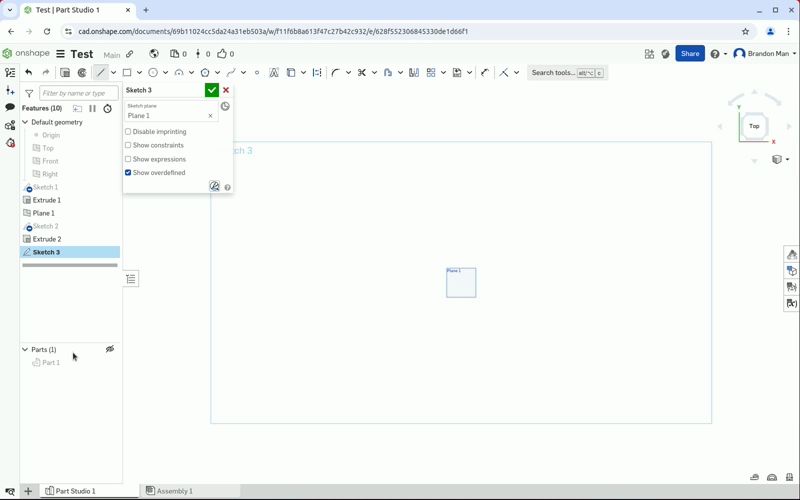
mouse_move(454, 306)
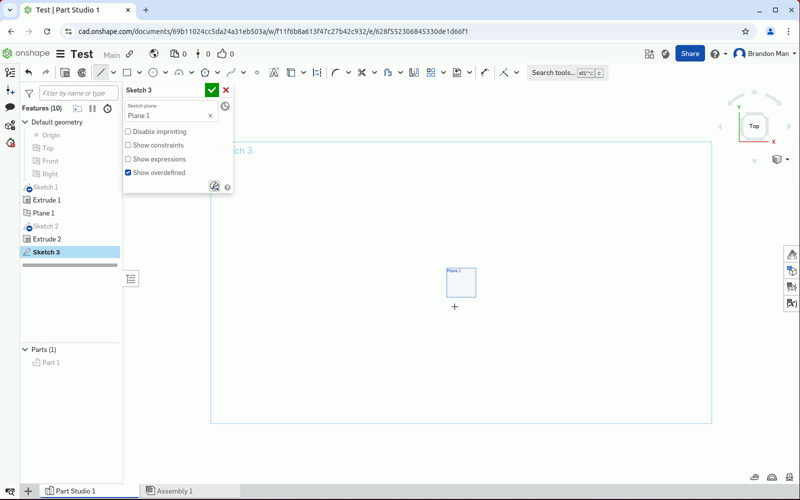
click(454, 306)
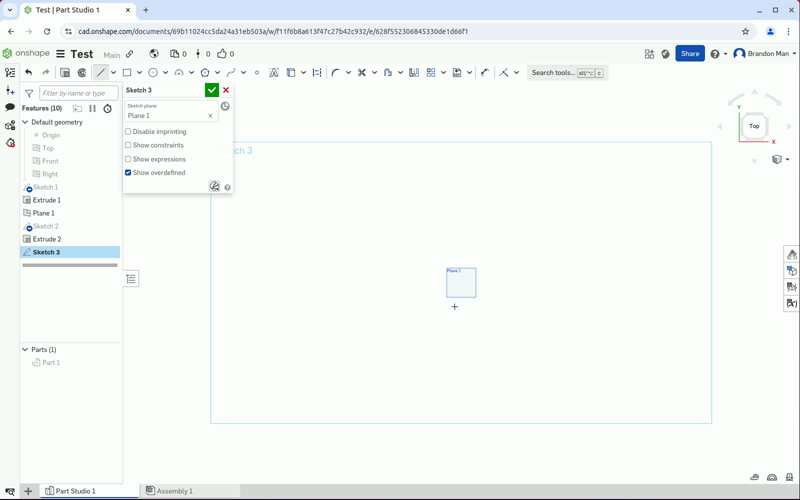
key_up(shift)
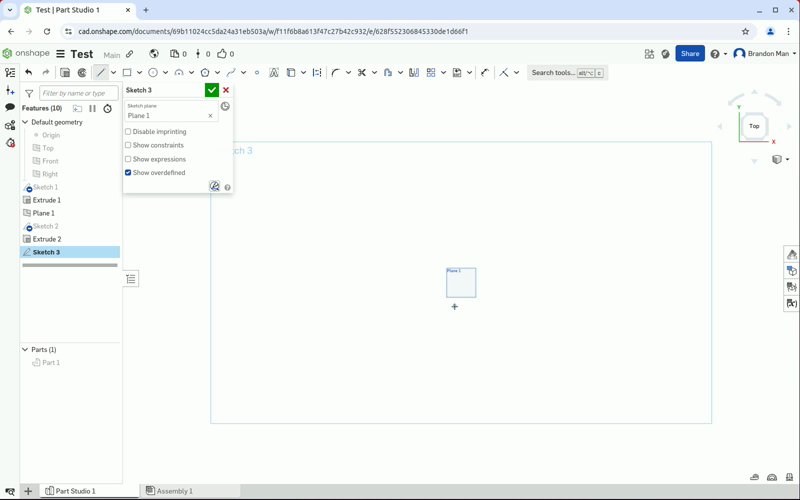
key_down(shift)
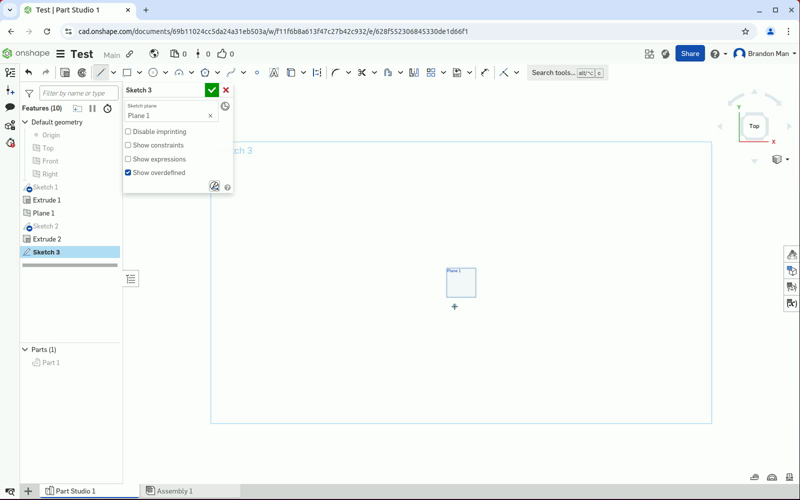
mouse_move(484, 306)
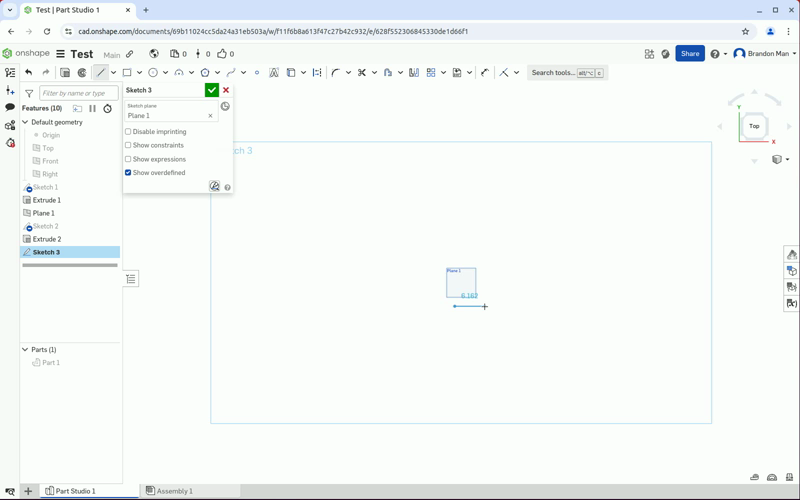
mouse_move(467, 306)
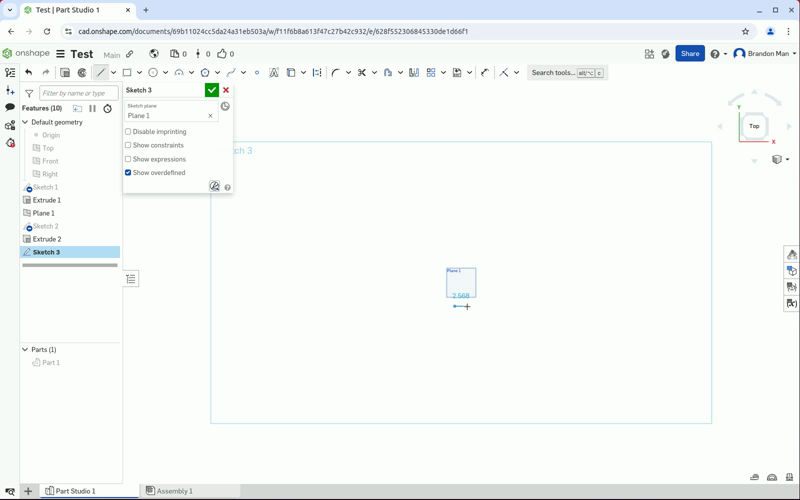
click(467, 306)
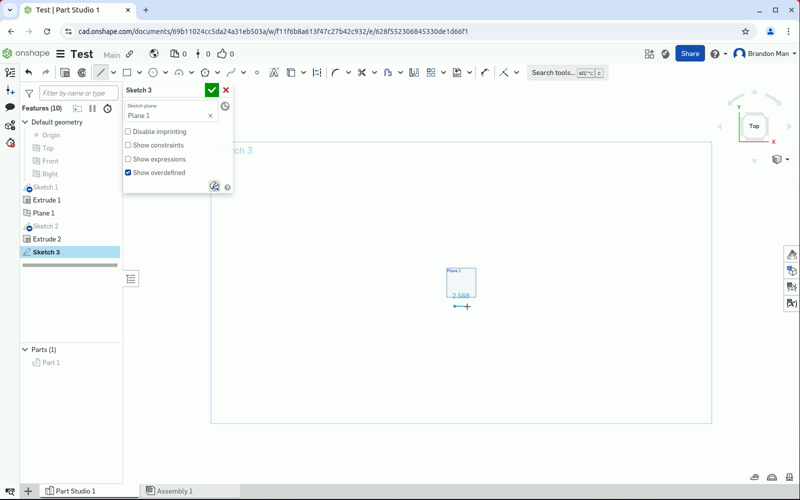
key_up(shift)
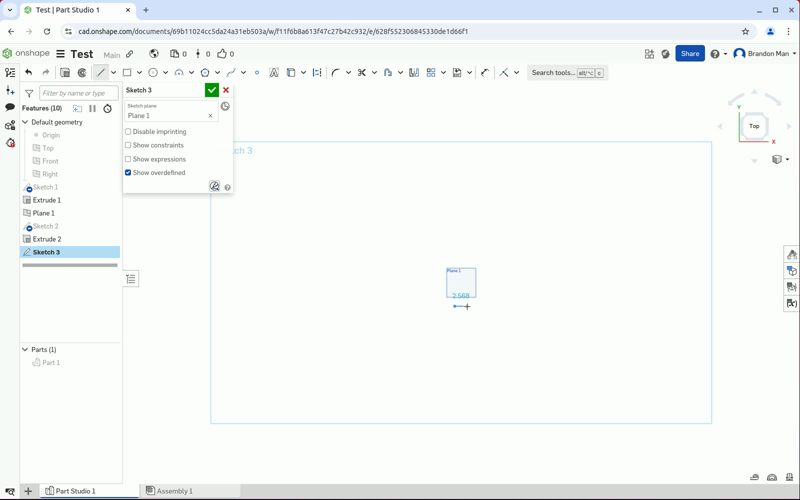
key_down(shift)
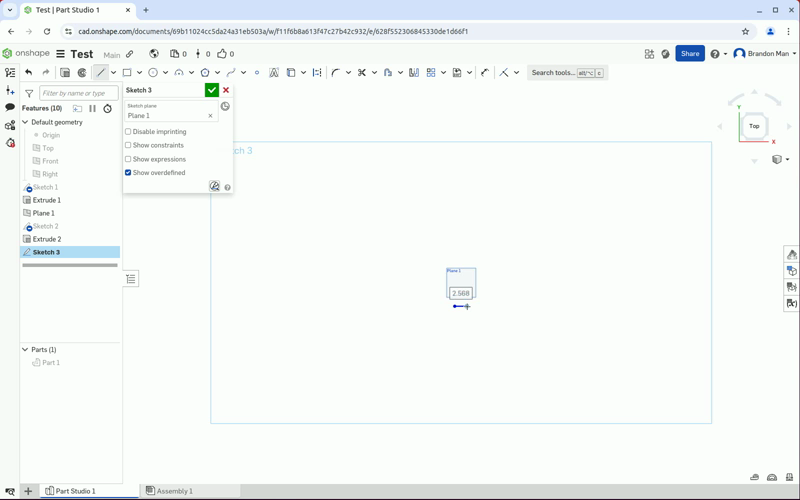
mouse_move(497, 306)
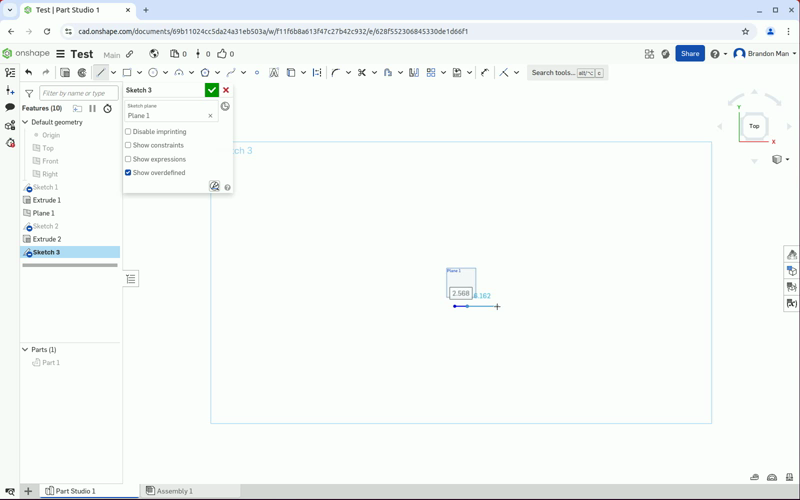
mouse_move(467, 292)
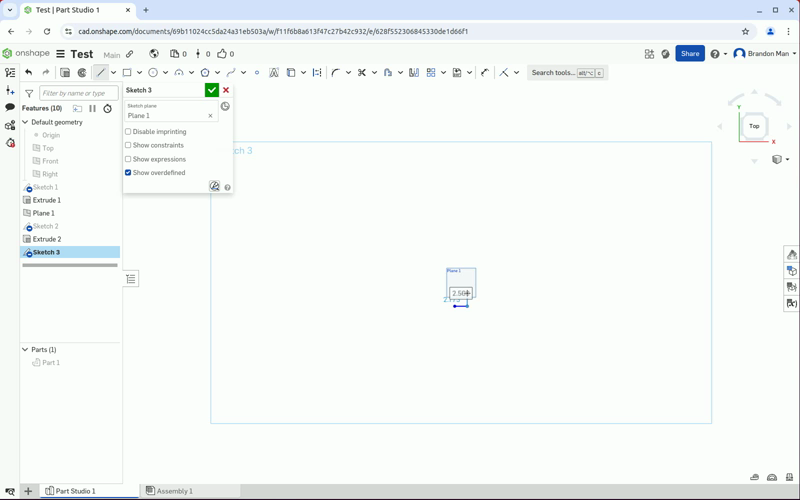
click(467, 292)
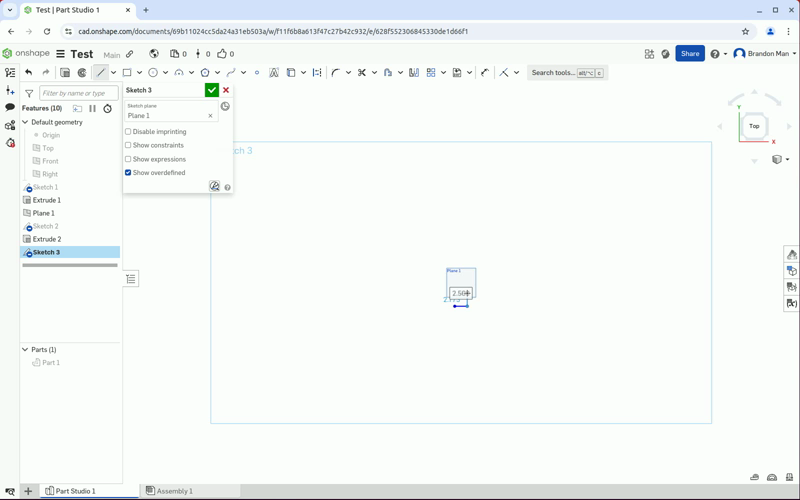
key_up(shift)
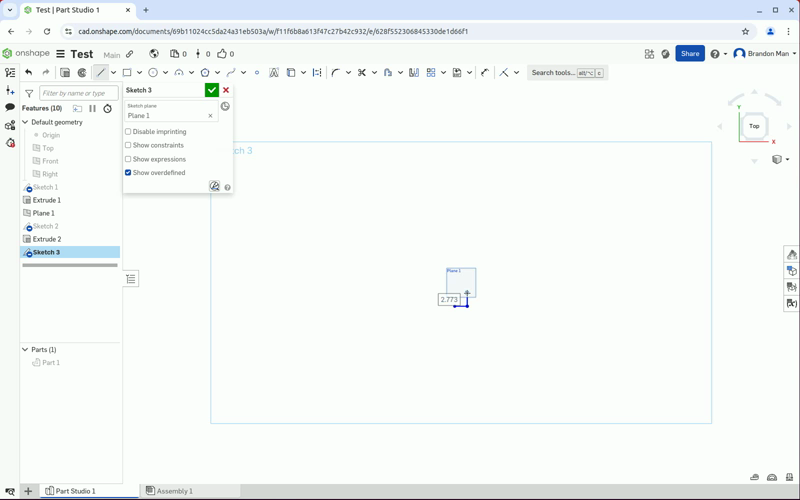
key(esc)
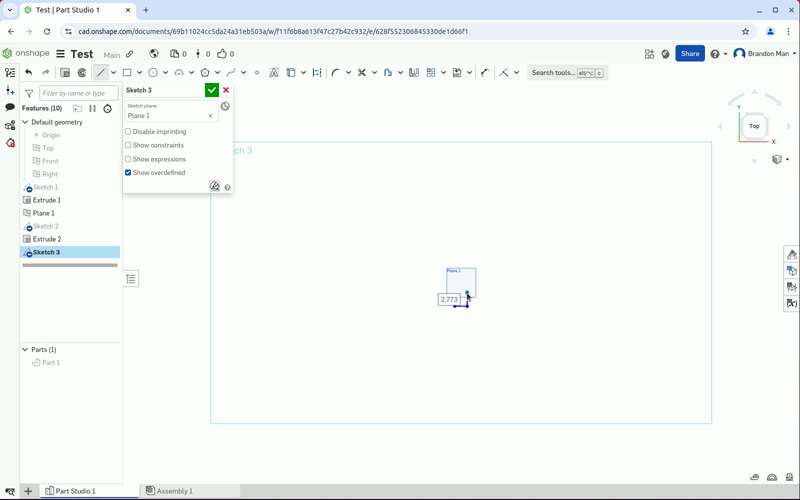
key(a)
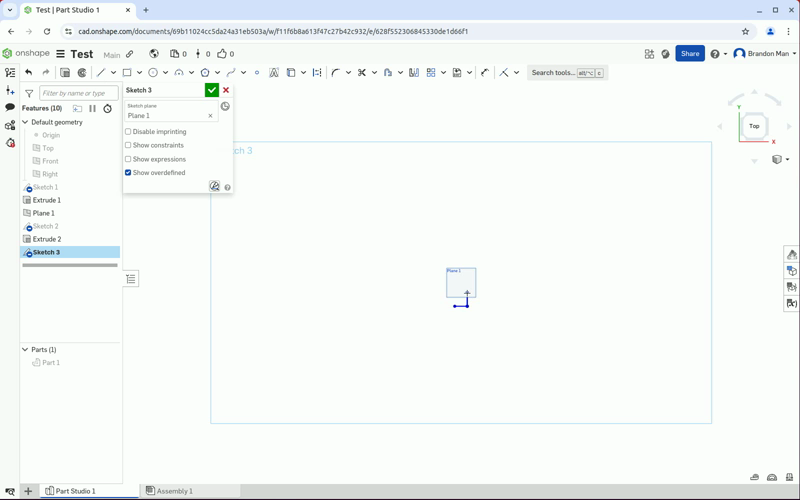
mouse_move(467, 292)
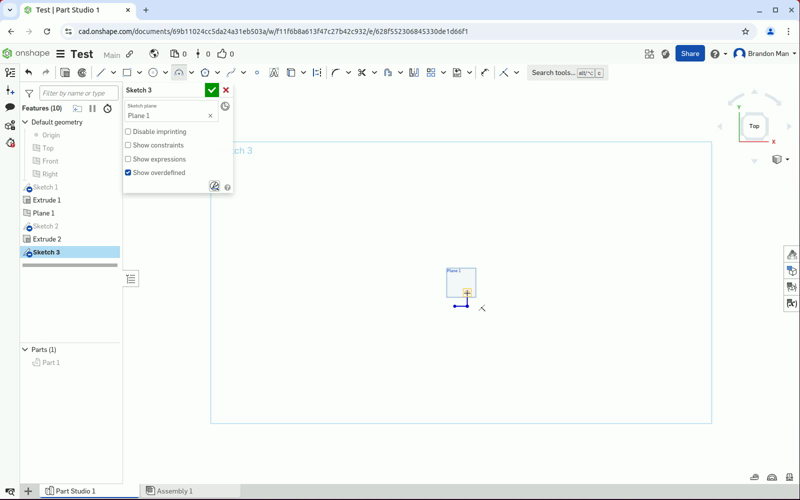
click(467, 292)
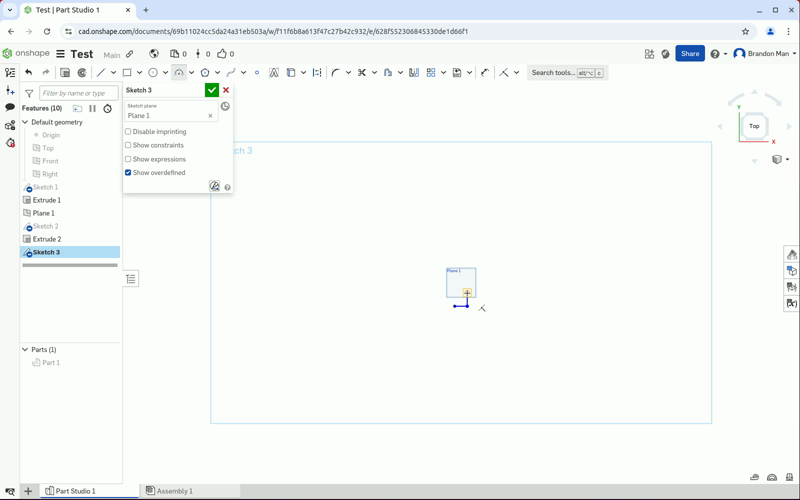
key_down(shift)
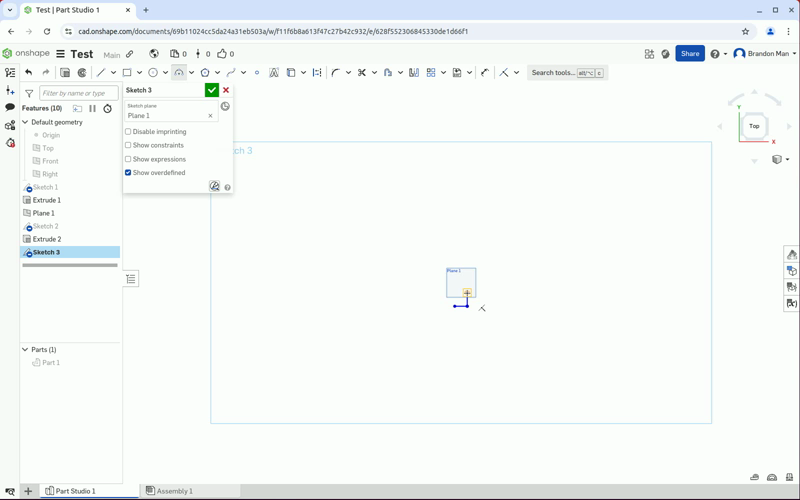
mouse_move(454, 292)
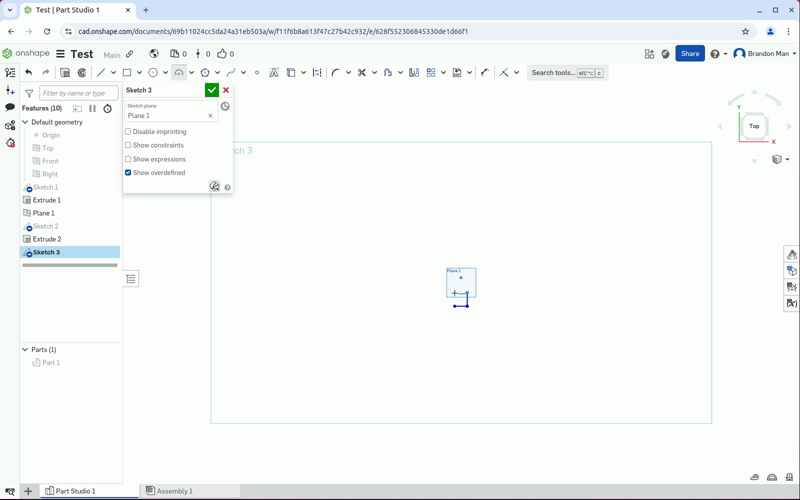
click(454, 292)
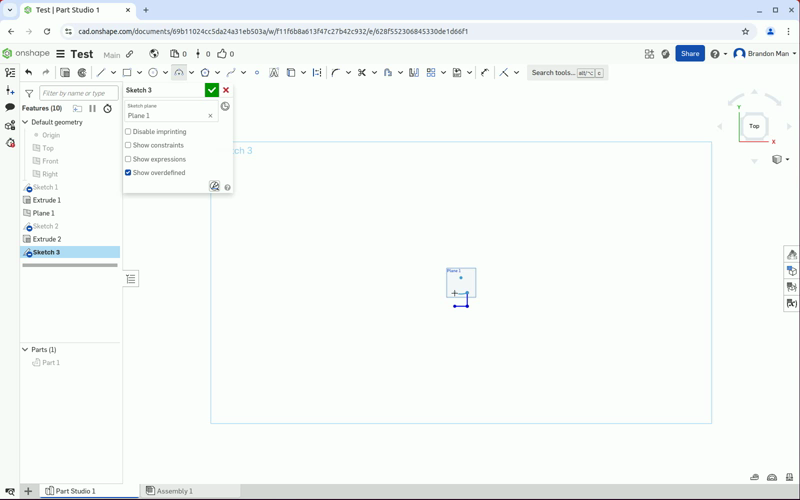
mouse_move(461, 294)
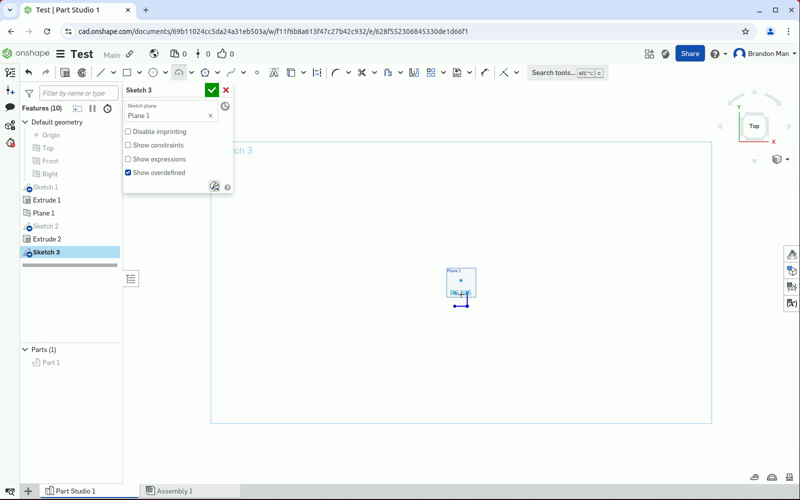
click(461, 294)
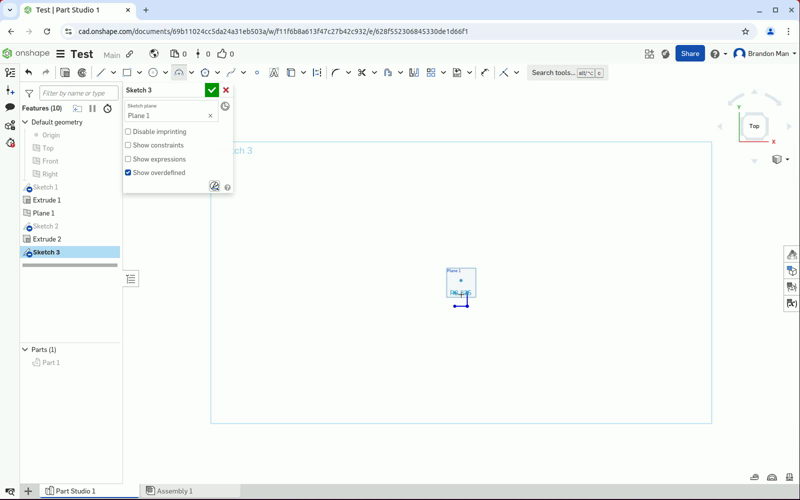
key_up(shift)
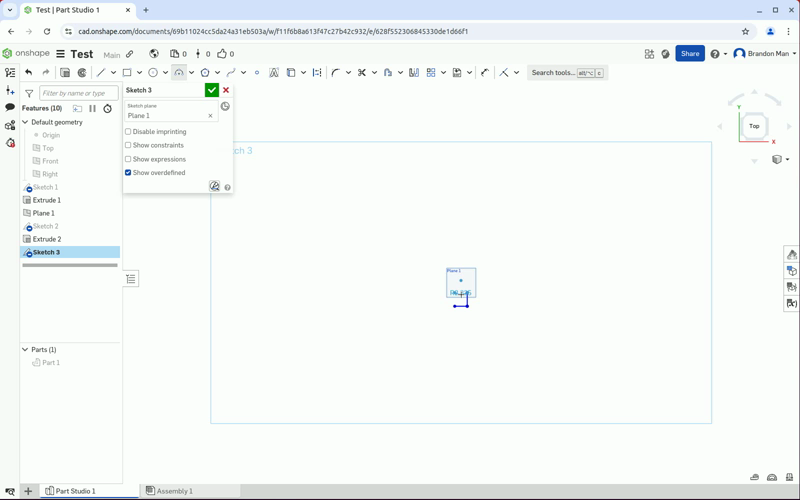
key(esc)
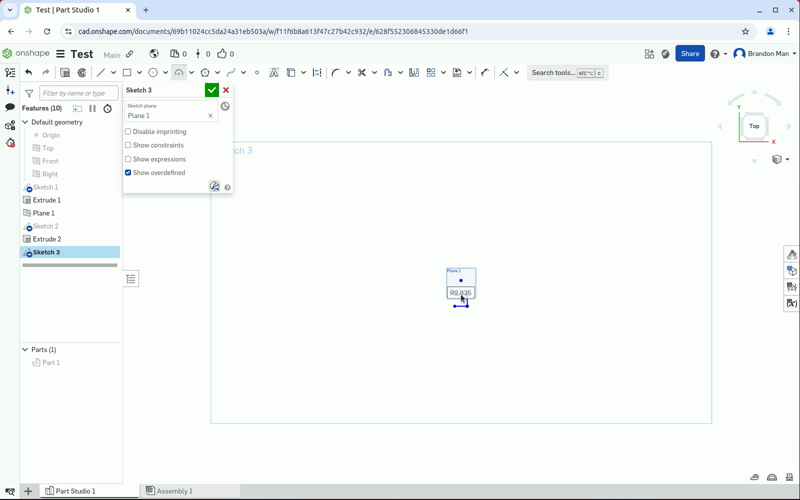
key(l)
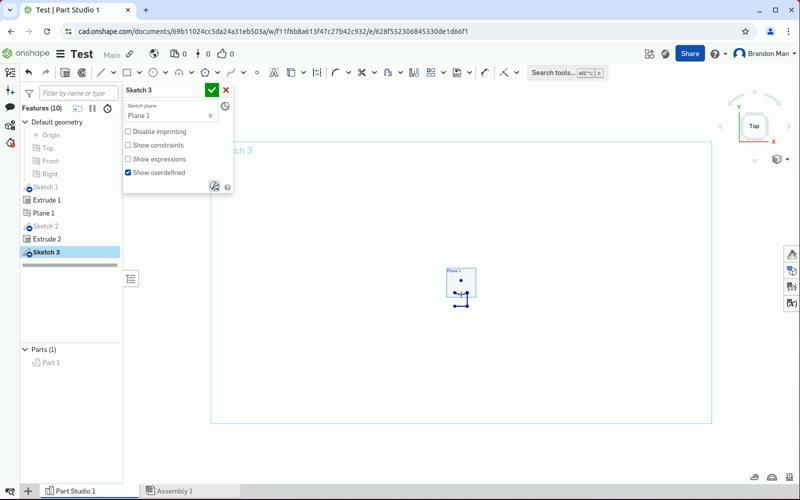
mouse_move(454, 292)
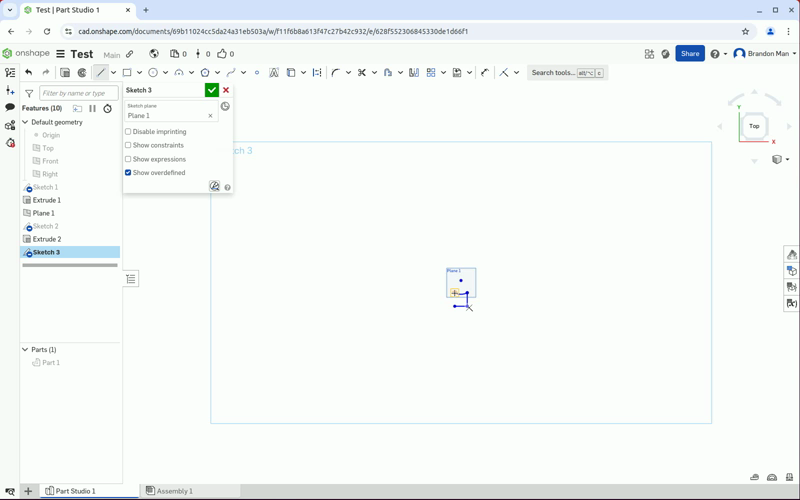
click(454, 292)
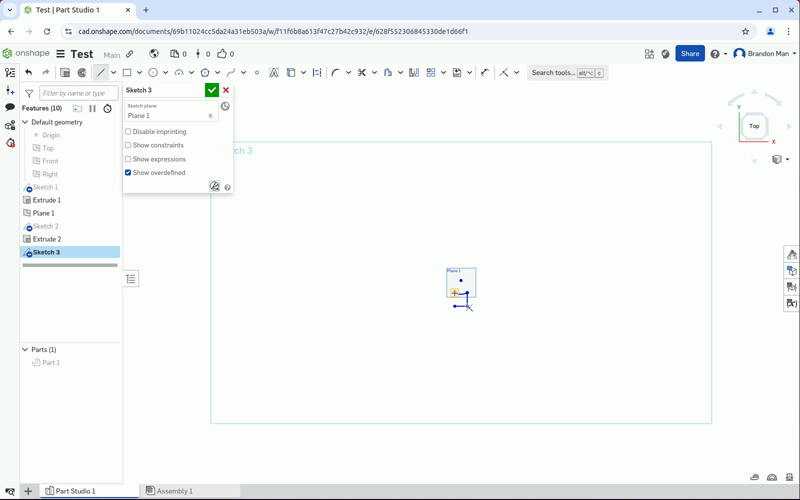
mouse_move(484, 292)
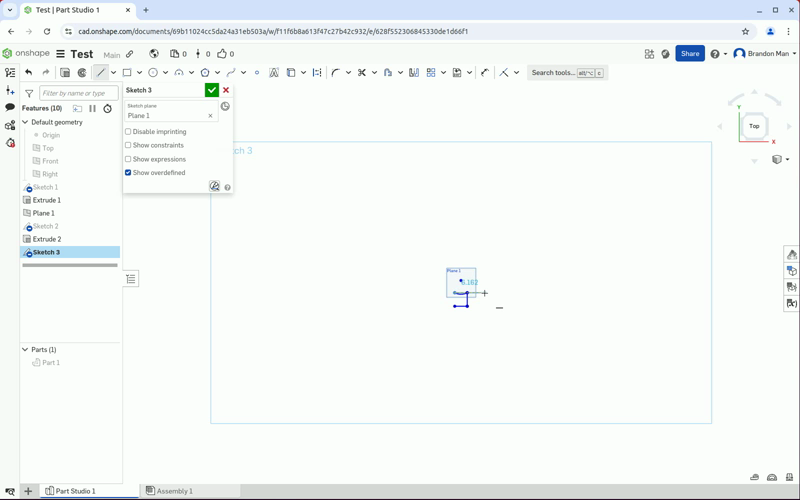
key_down(shift)
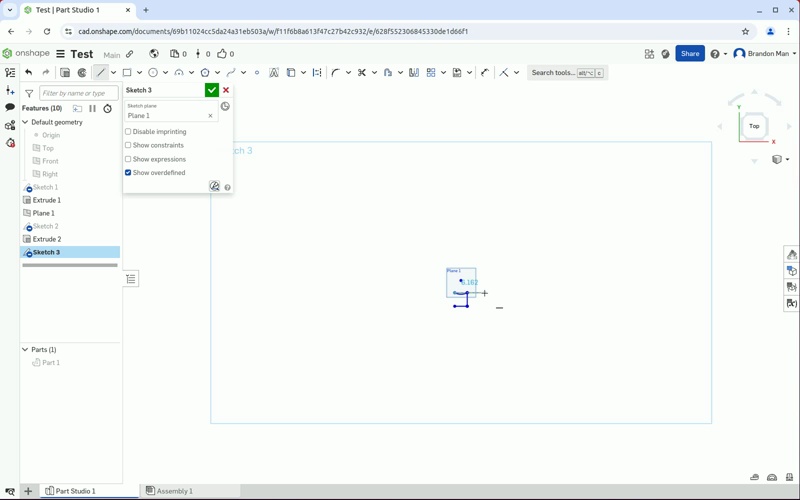
mouse_move(454, 306)
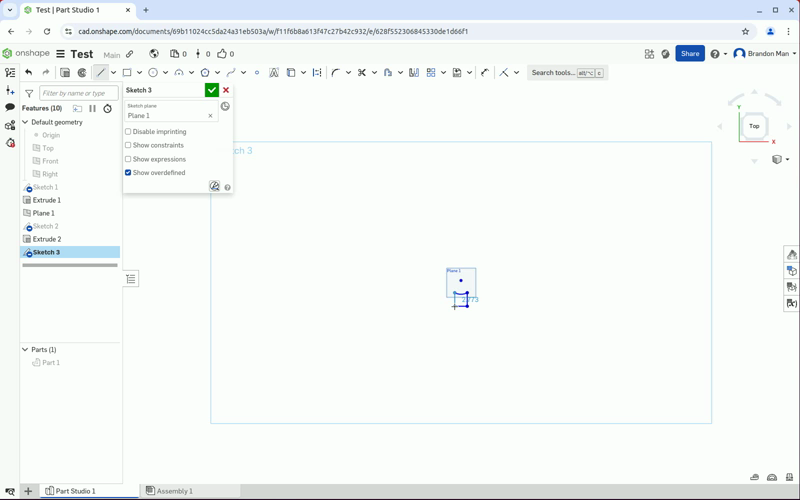
key_up(shift)
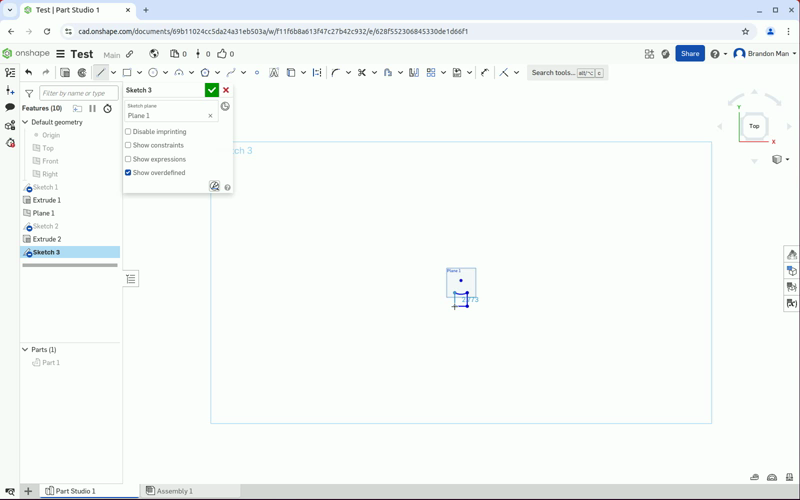
click(454, 306)
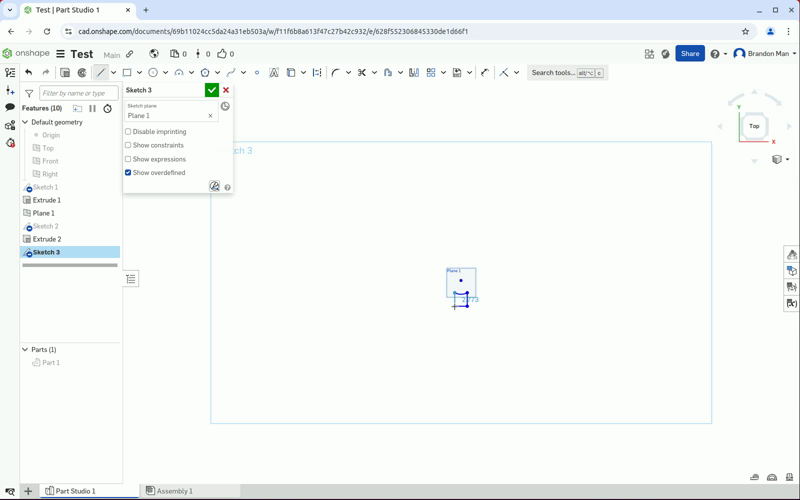
key(esc)
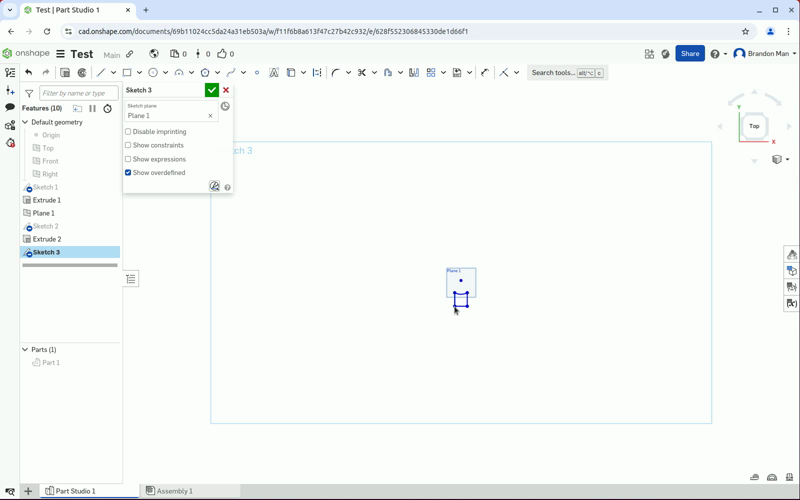
mouse_move(455, 300)
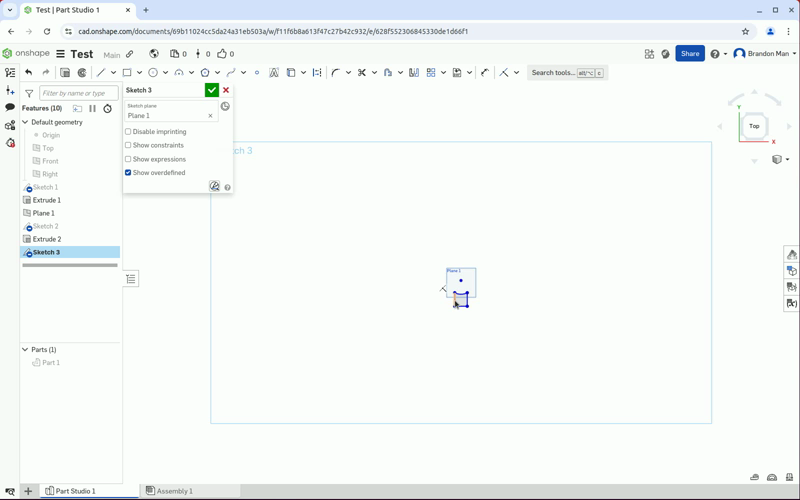
scroll(6)
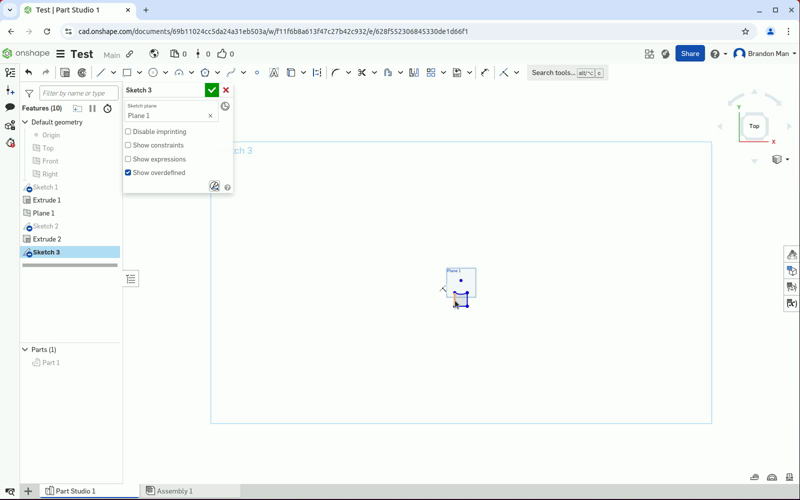
scroll(6)
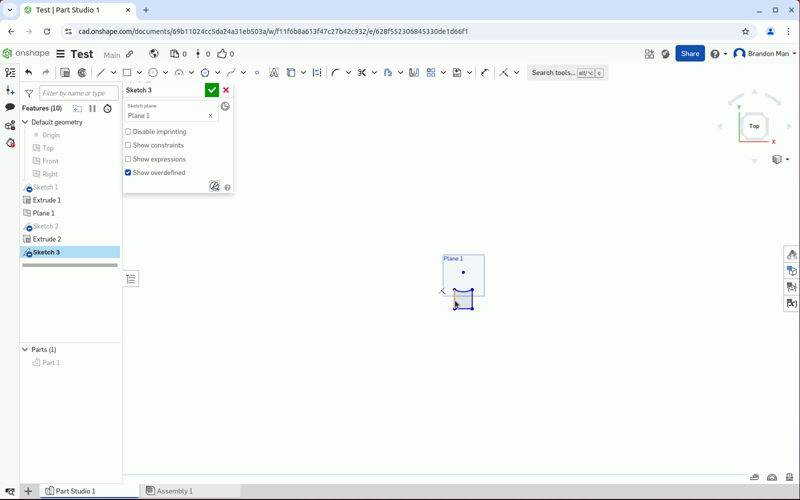
scroll(6)
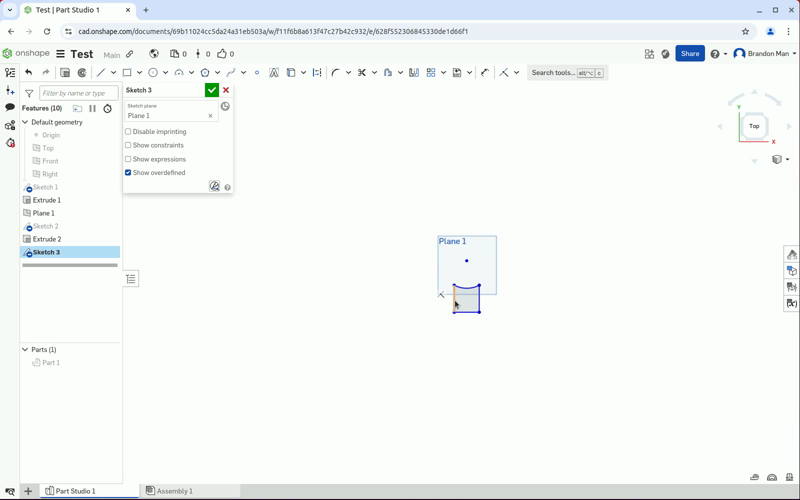
scroll(6)
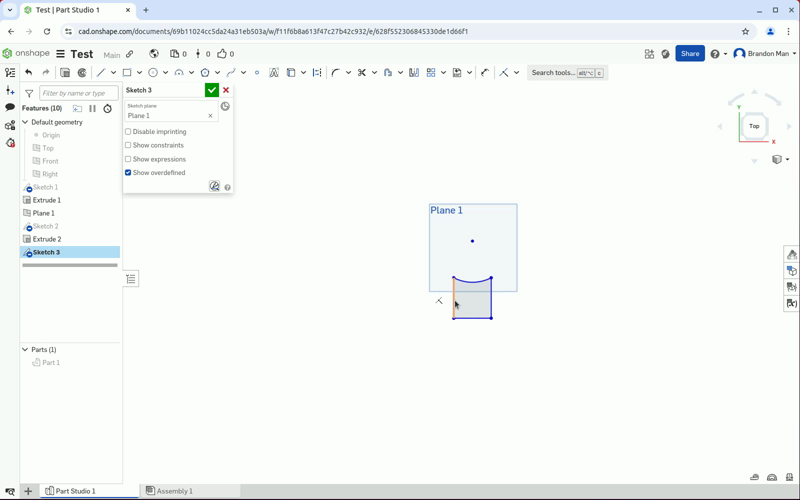
scroll(6)
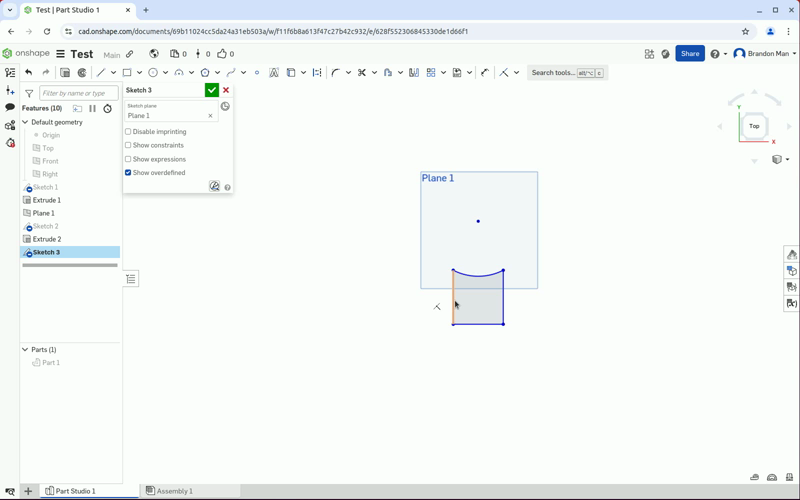
scroll(6)
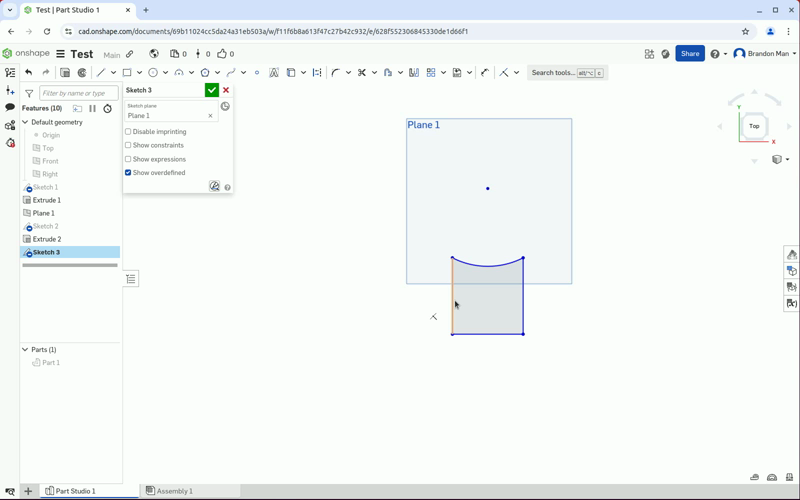
scroll(6)
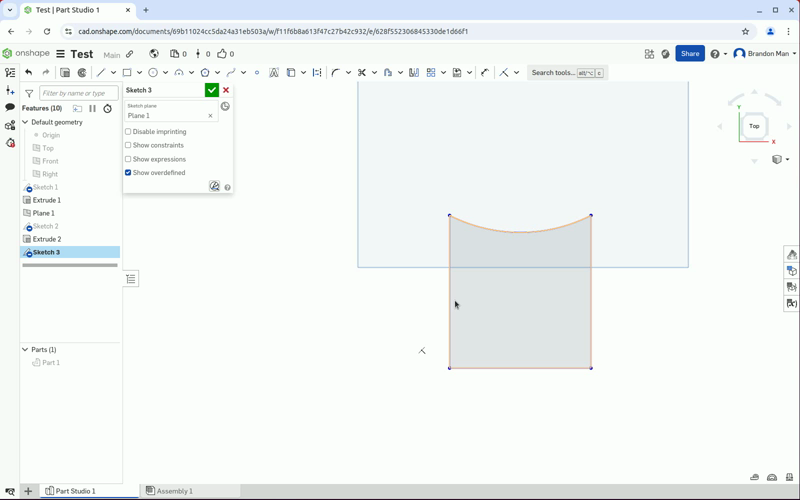
click(455, 300)
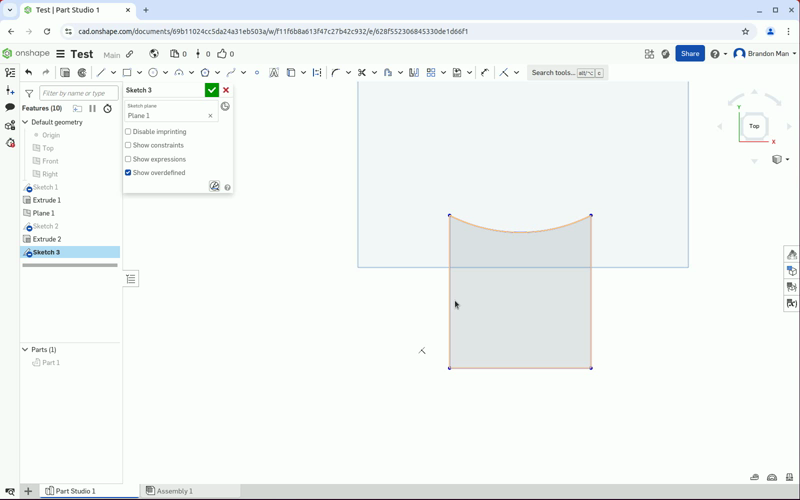
scroll(-6)
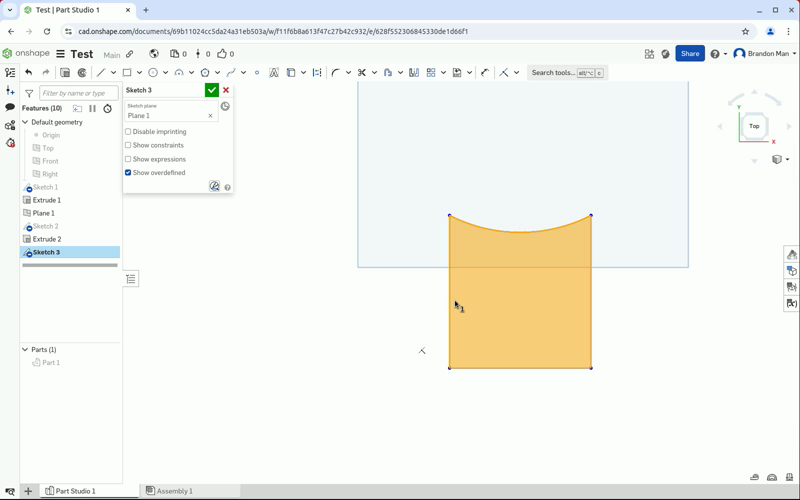
scroll(-6)
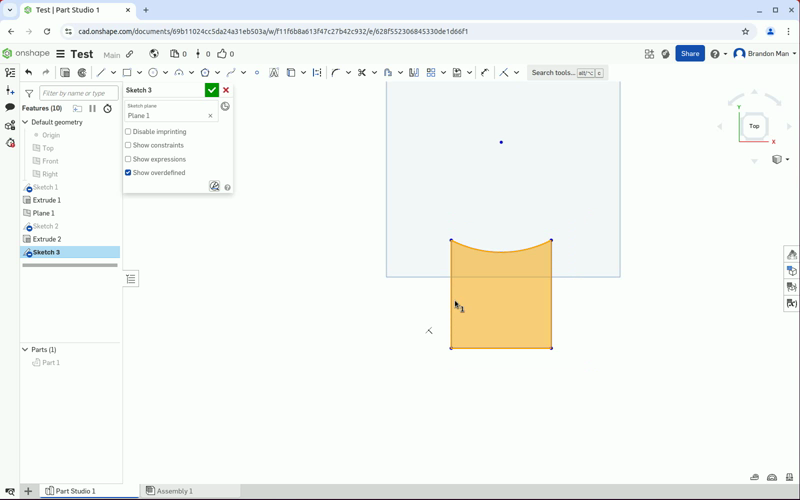
scroll(-6)
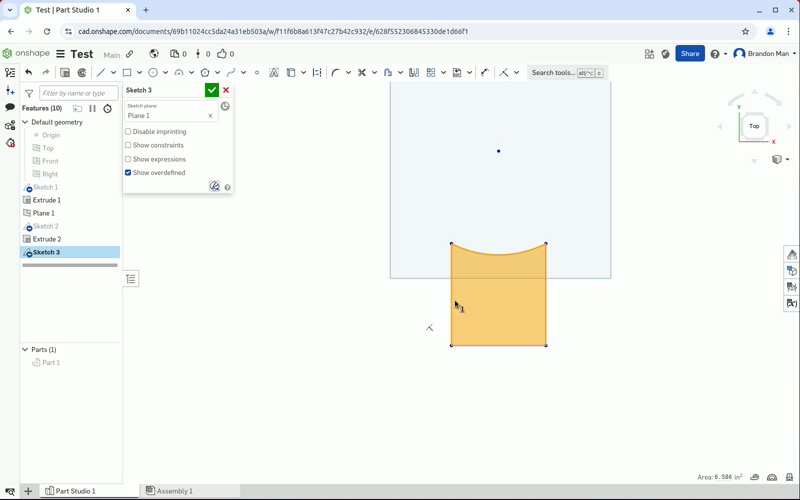
scroll(-6)
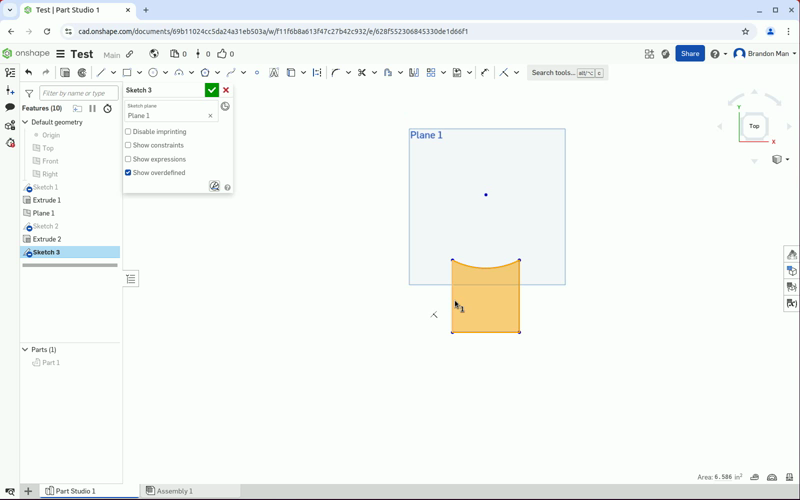
scroll(-6)
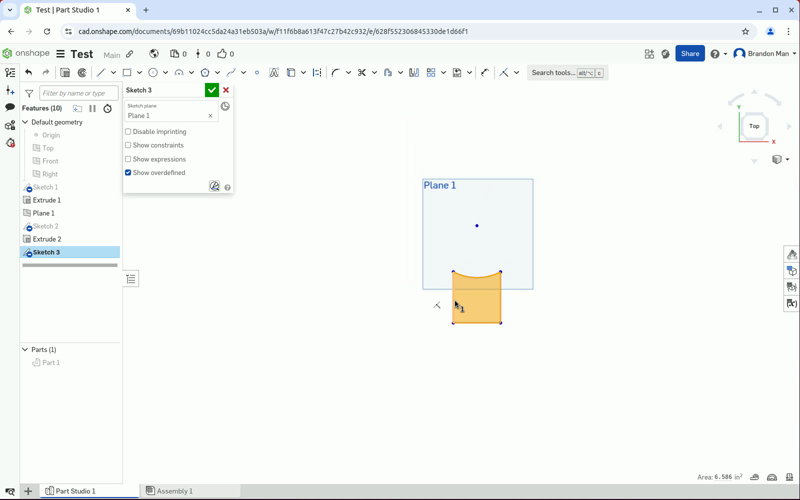
scroll(-6)
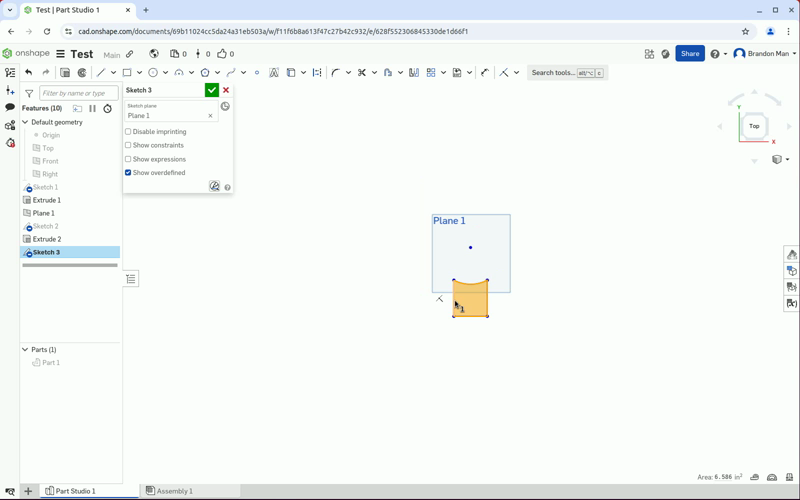
scroll(-6)
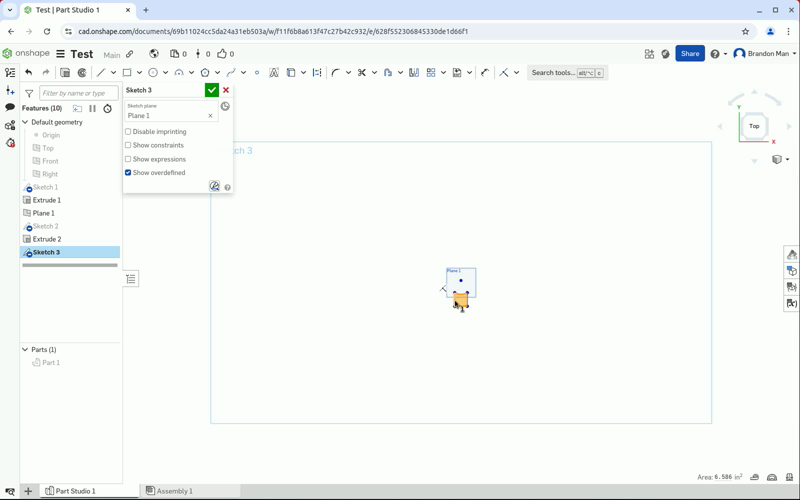
mouse_move(73, 352)
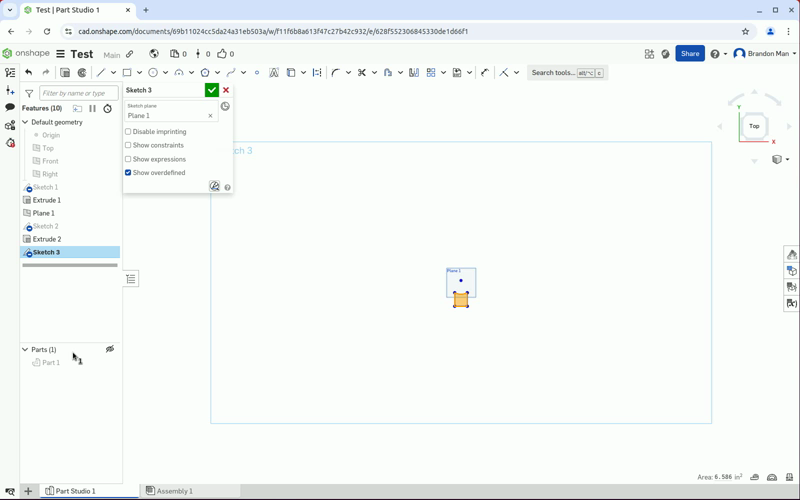
key(shift+y)
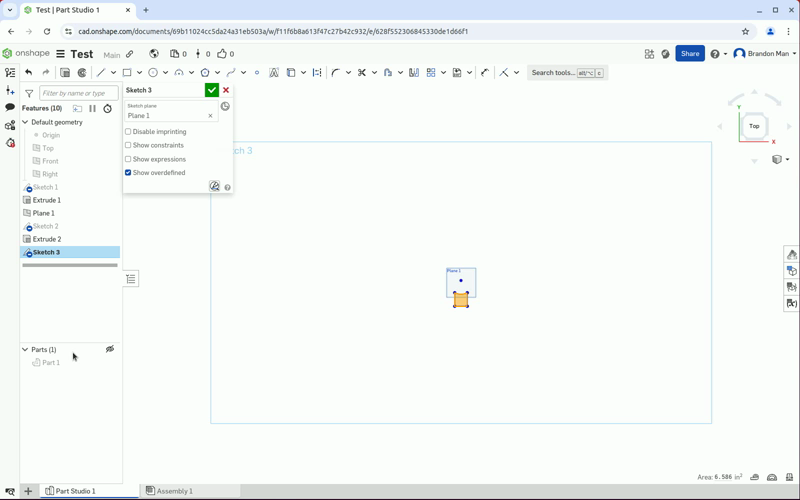
key(shift+e)
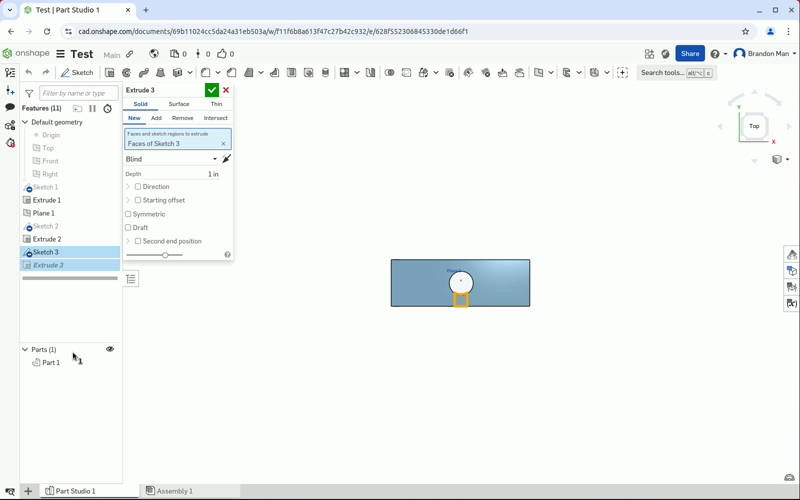
mouse_move(143, 106)
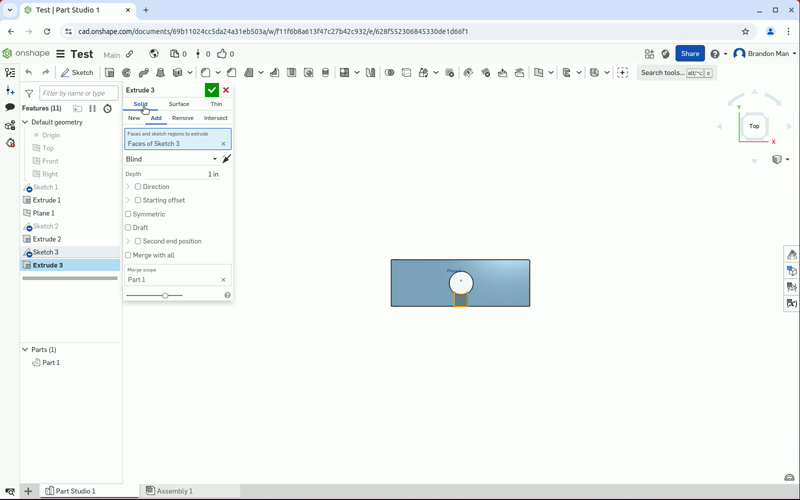
click(143, 106)
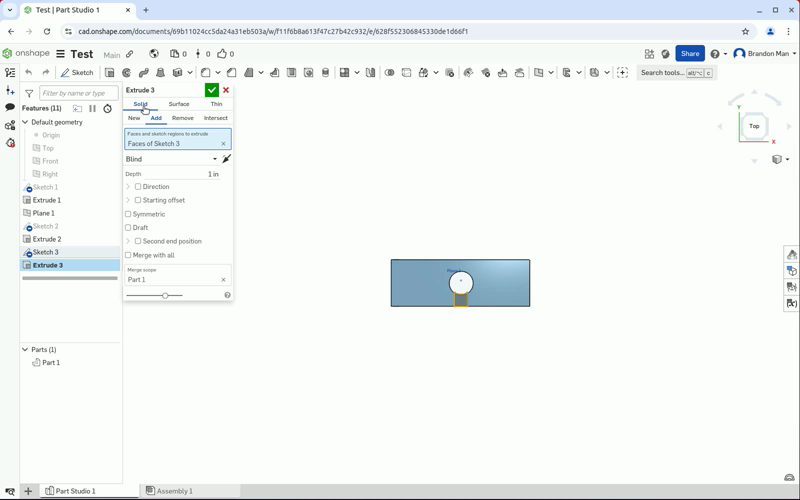
mouse_move(186, 120)
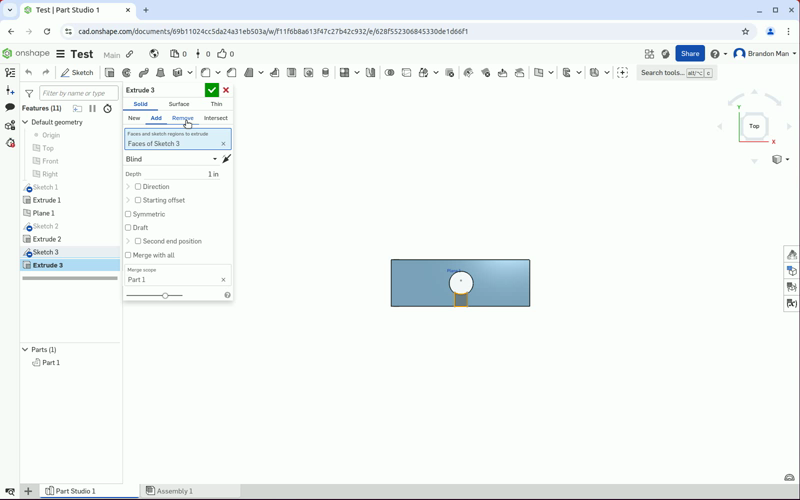
click(186, 120)
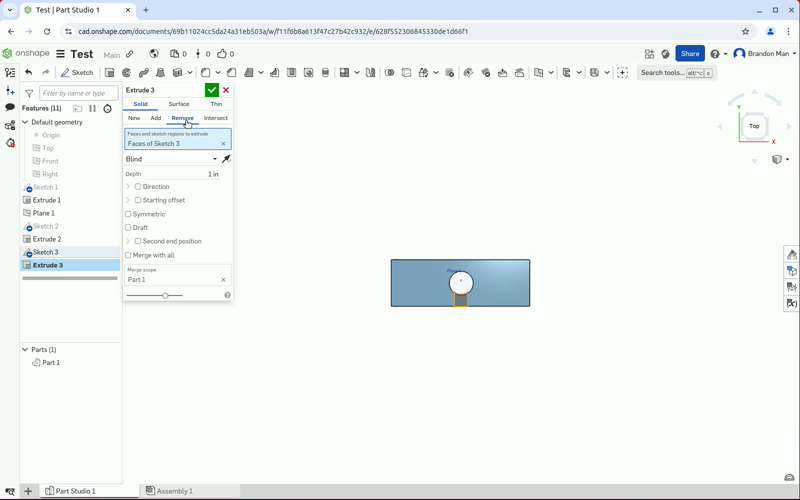
key(tab, 4)
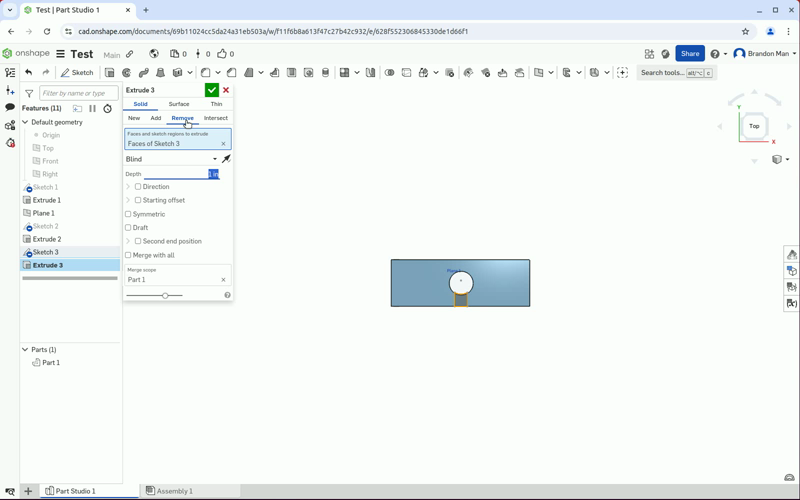
text(0.481)
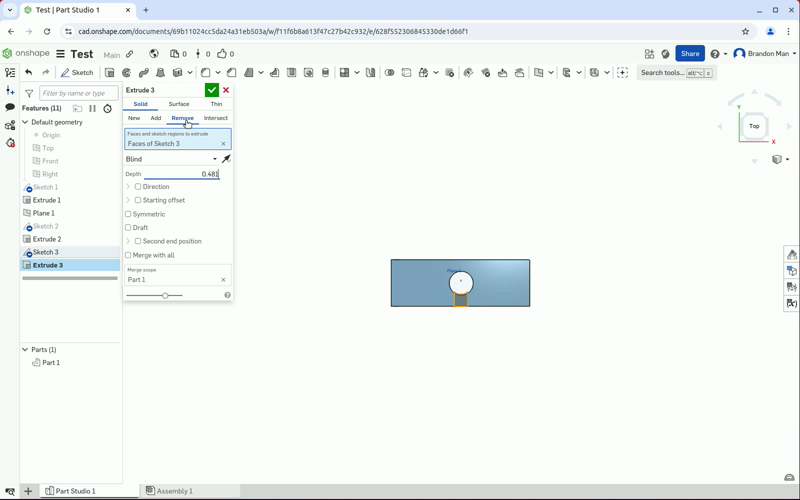
key(tab, 6)
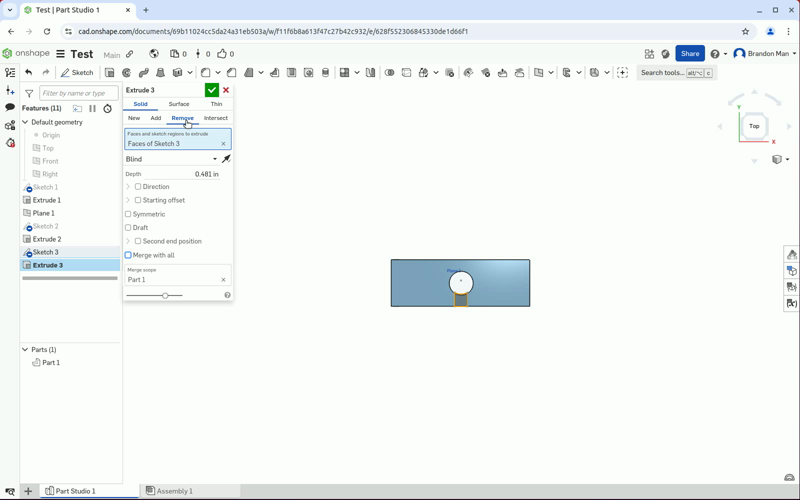
key(space)
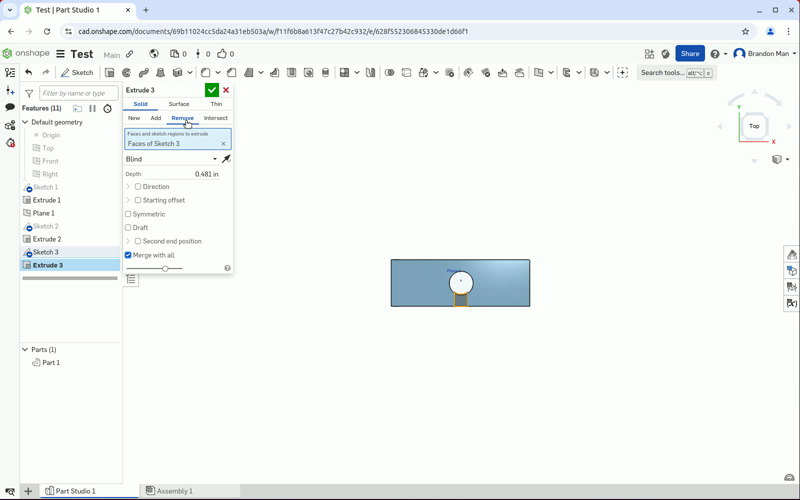
key(enter)
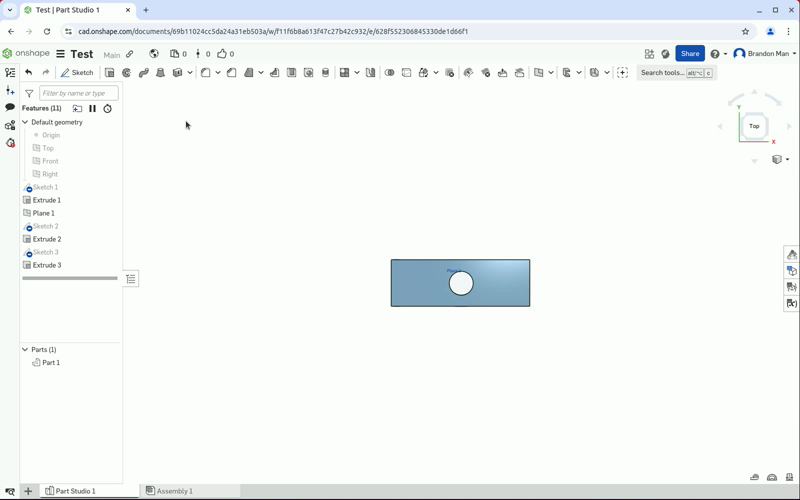
key(shift+h)
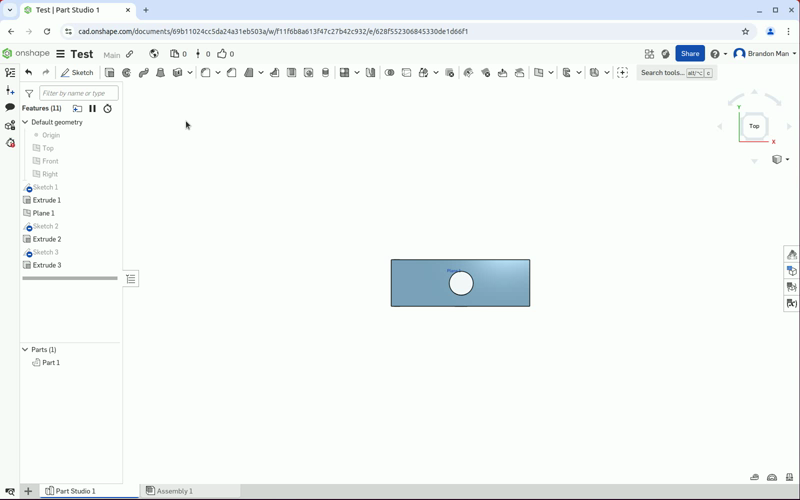
key(shift+h)
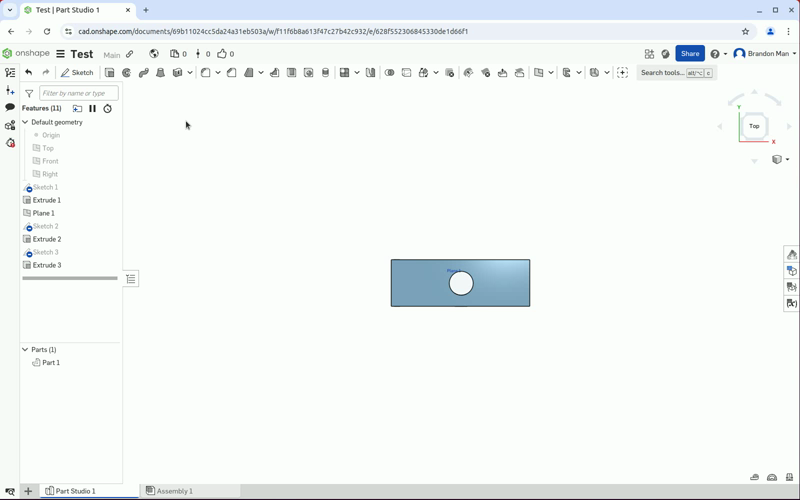
mouse_move(73, 189)
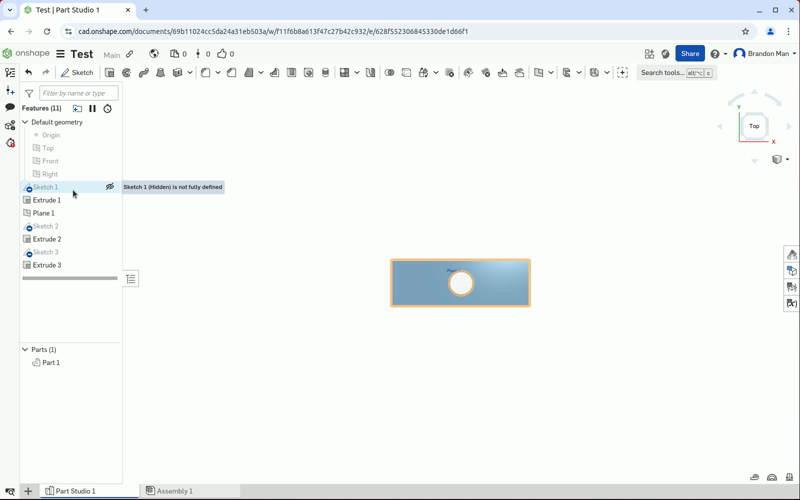
click(73, 189)
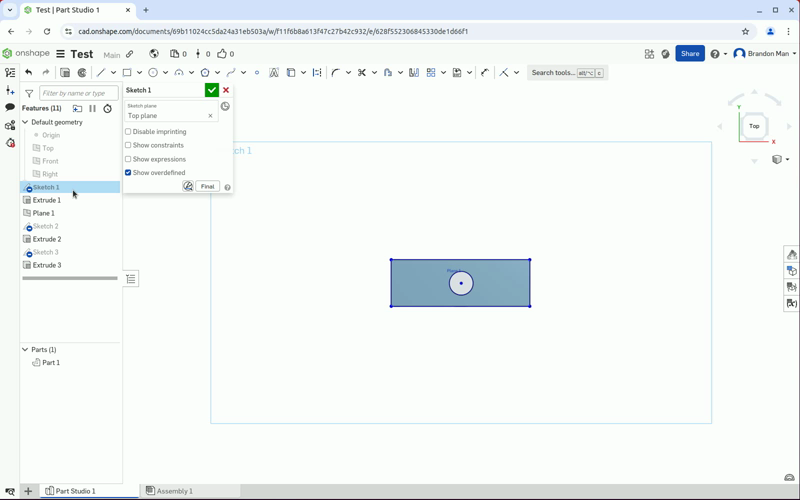
mouse_move(229, 92)
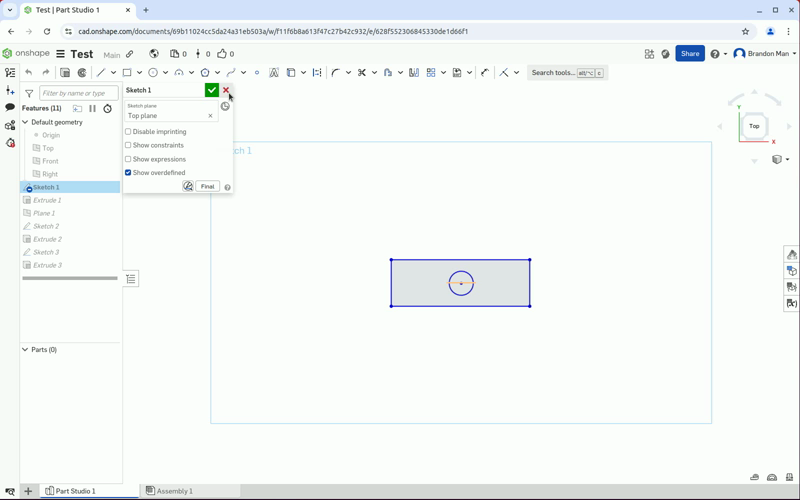
click(229, 92)
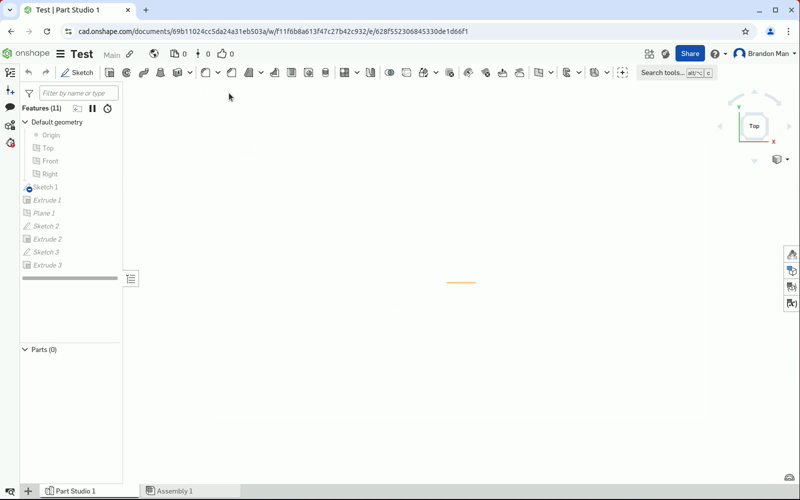
key(shift+s)
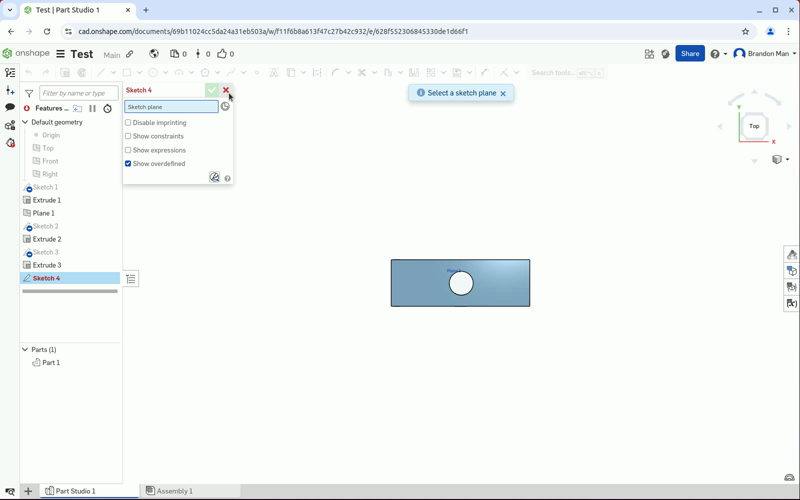
mouse_move(73, 215)
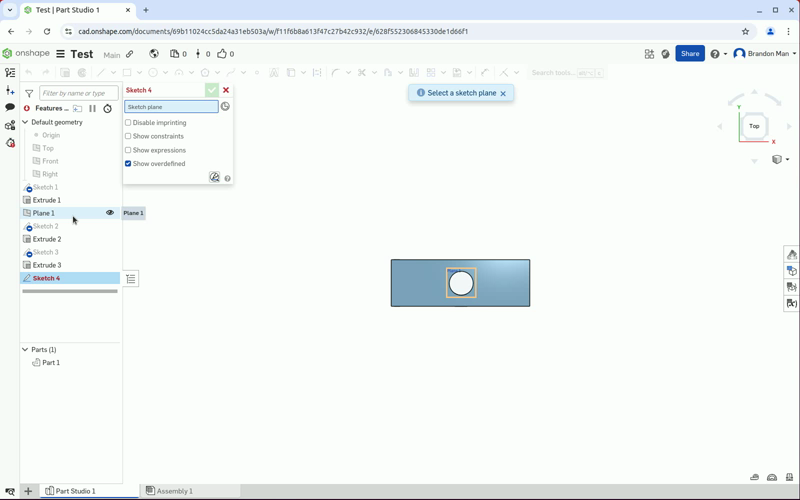
click(73, 215)
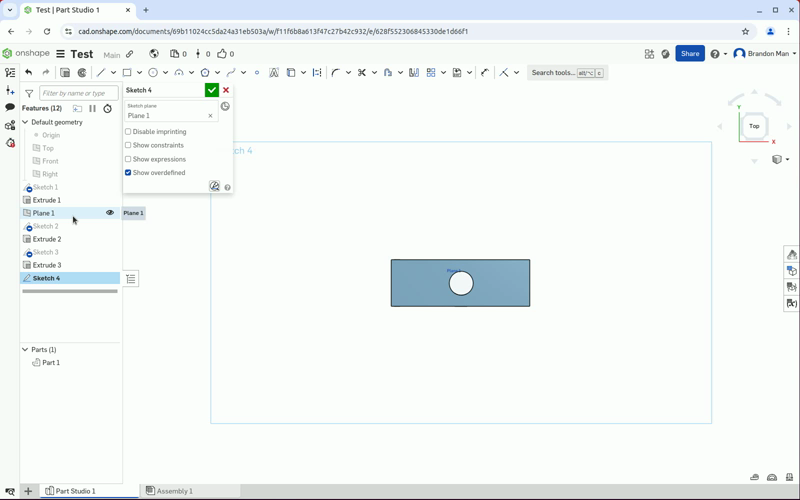
mouse_move(73, 352)
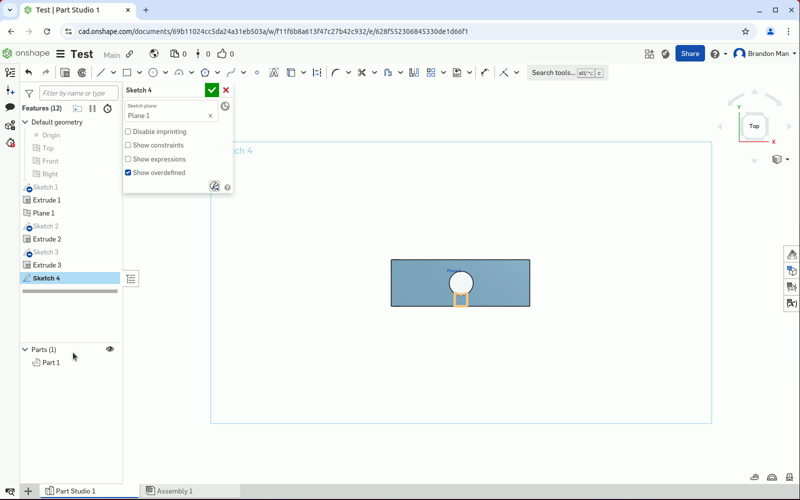
key(y)
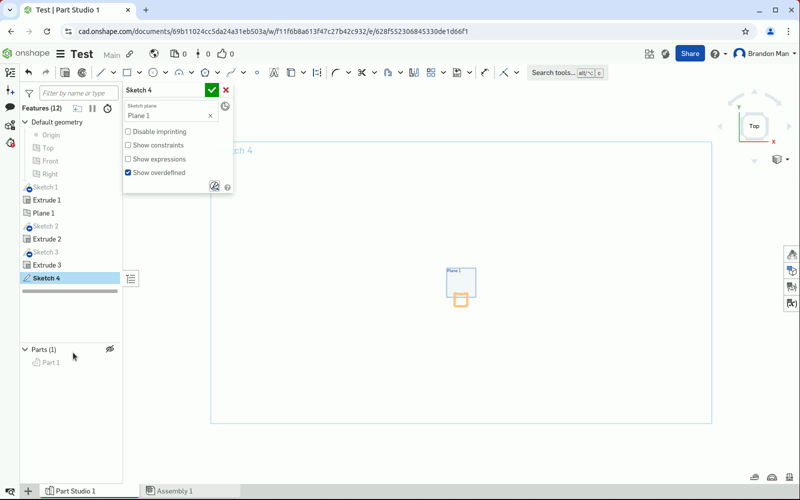
key(a)
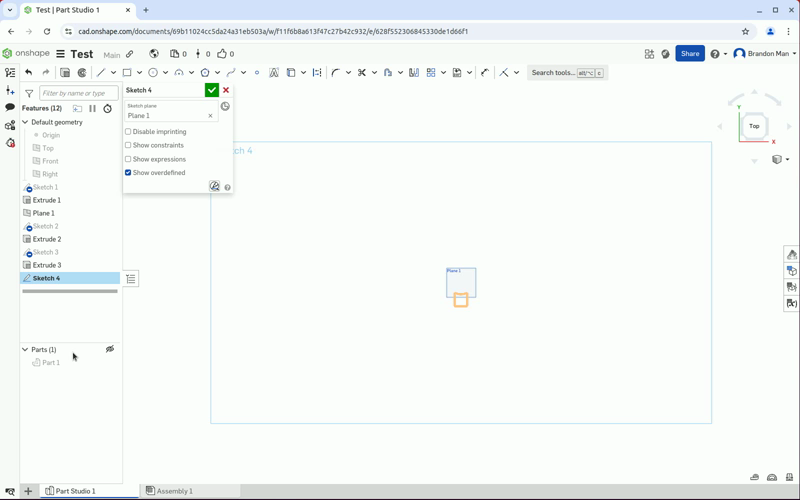
key_down(shift)
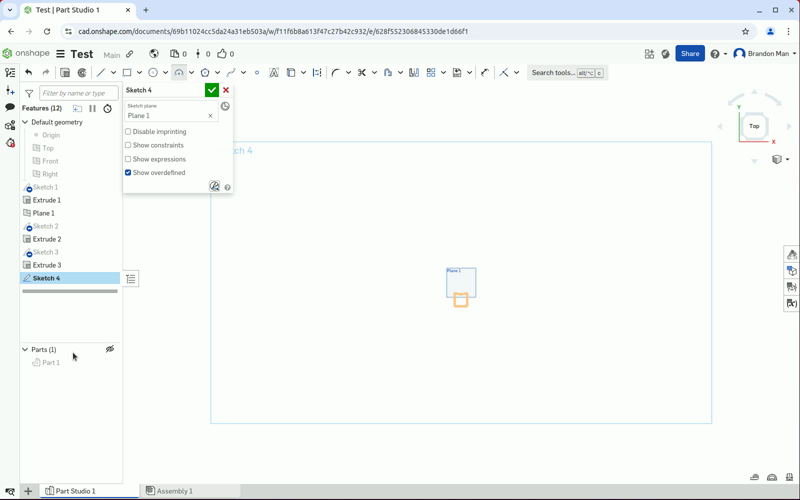
mouse_move(454, 272)
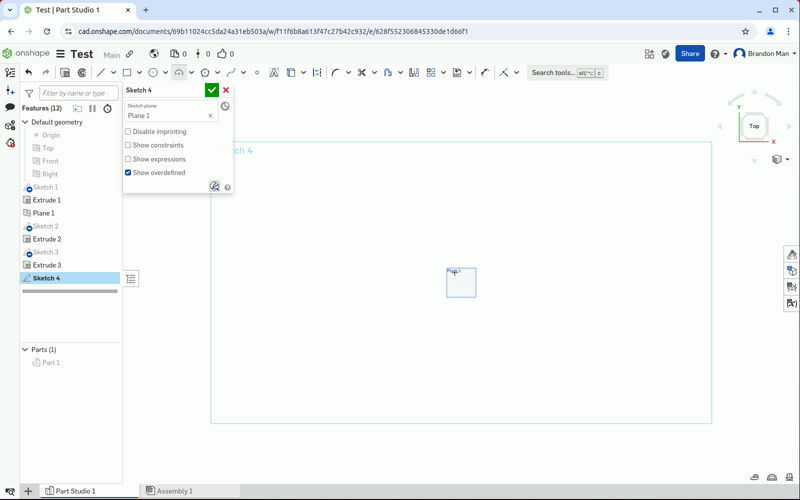
click(454, 272)
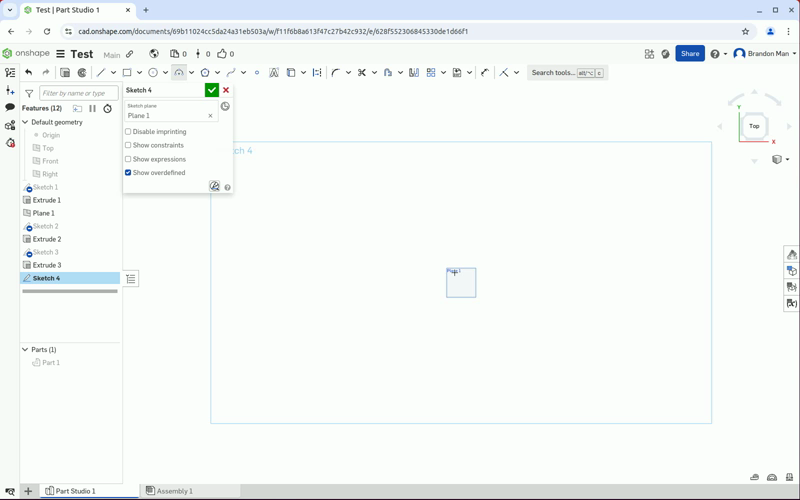
key_up(shift)
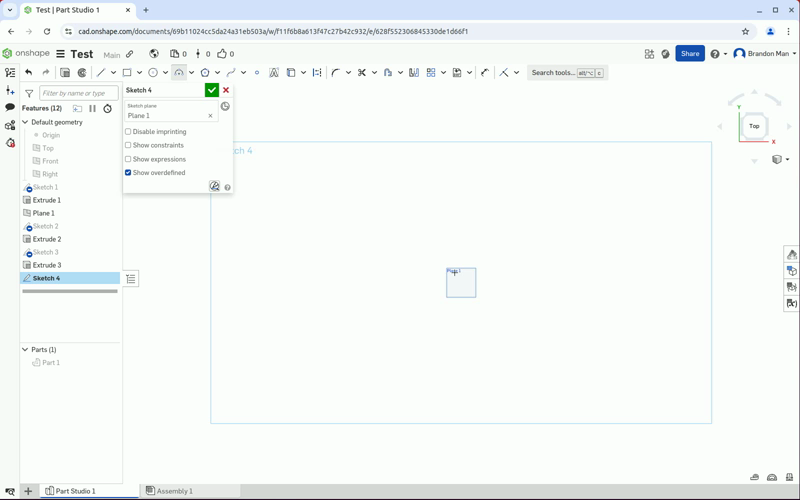
key_down(shift)
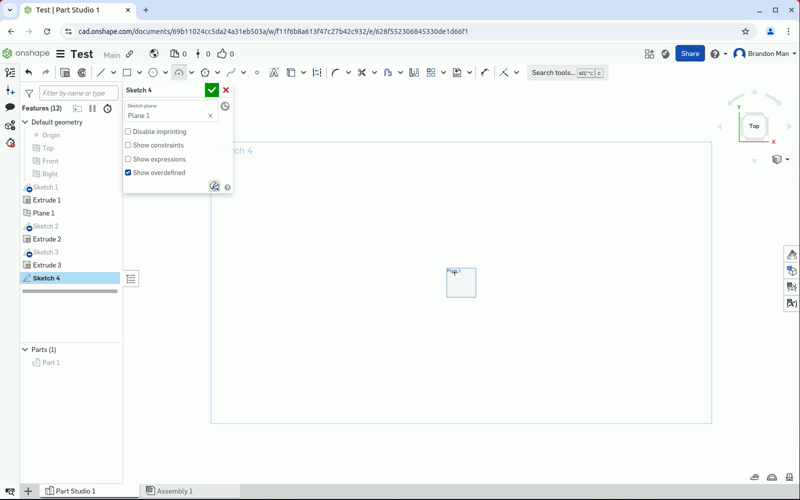
mouse_move(467, 272)
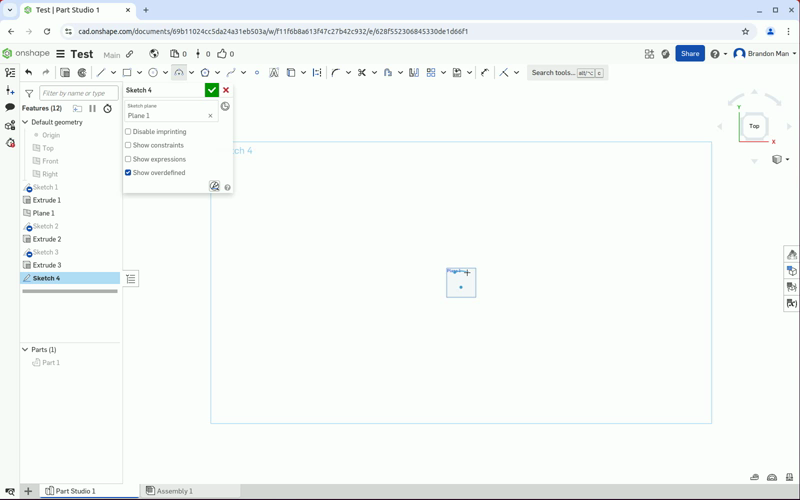
click(467, 272)
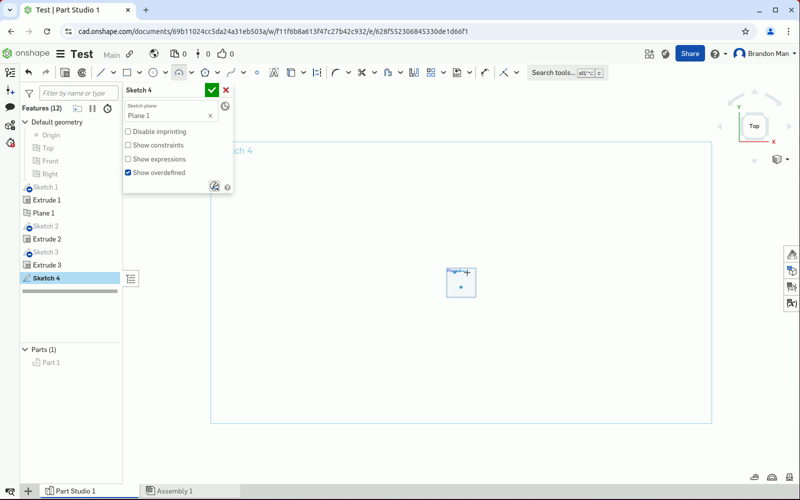
mouse_move(461, 270)
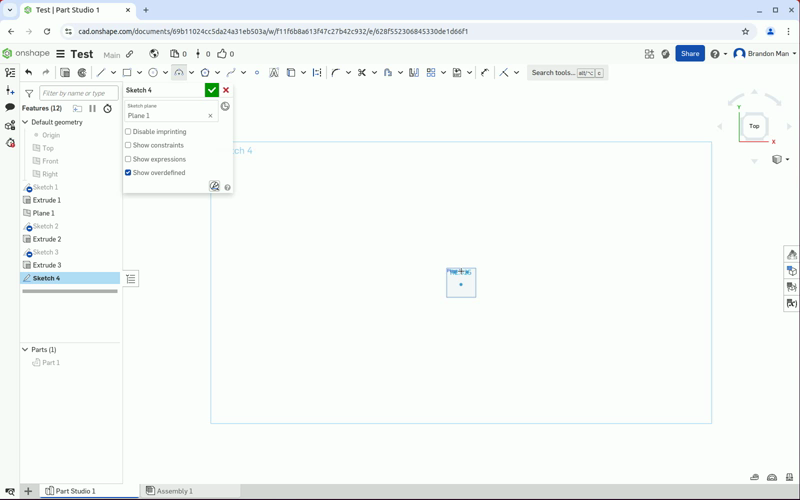
click(461, 270)
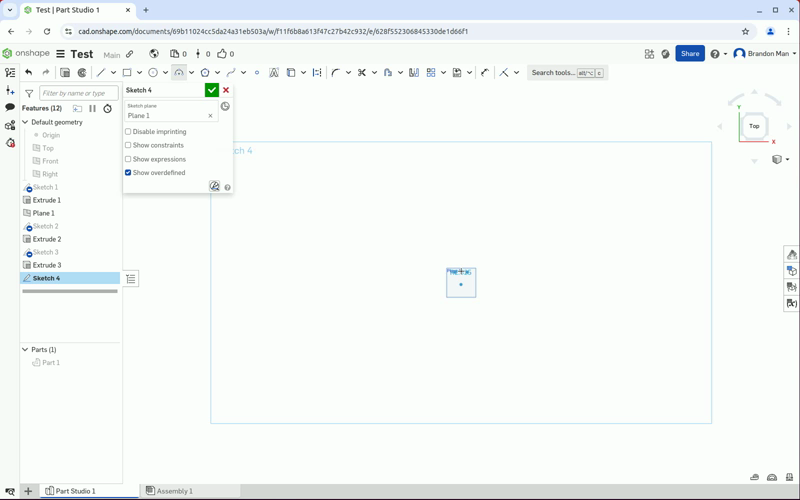
key_up(shift)
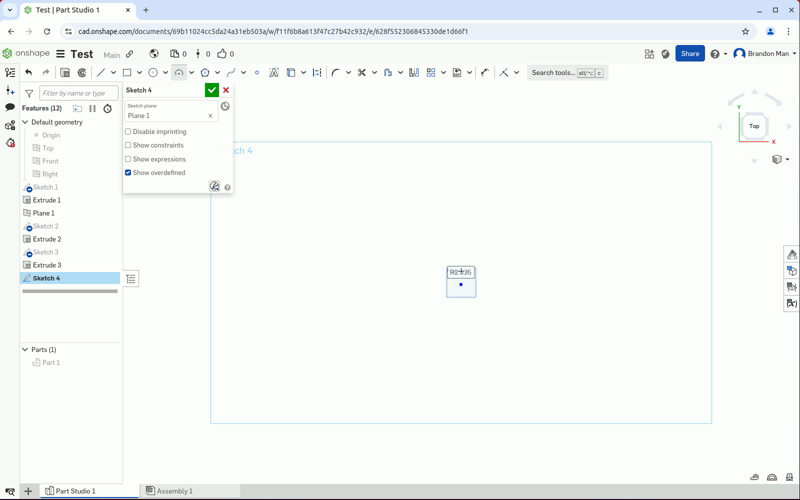
key(esc)
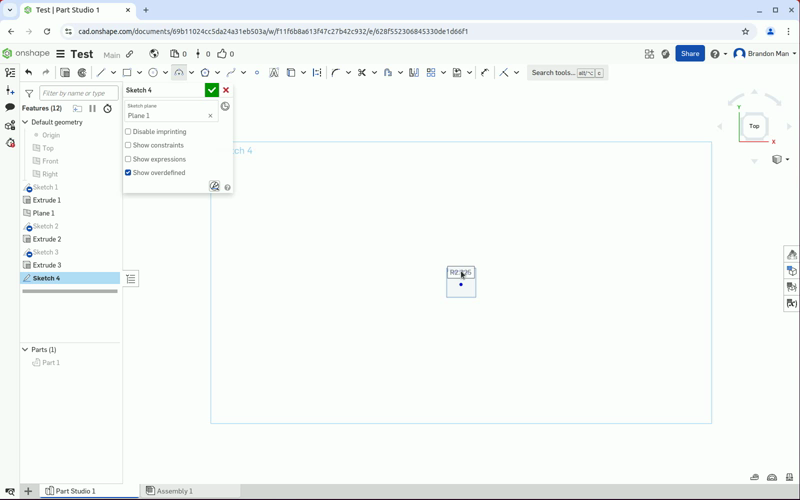
key(l)
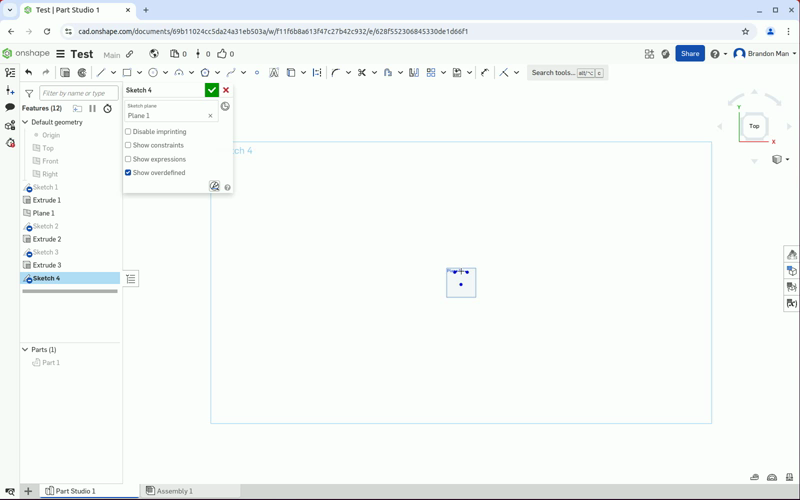
mouse_move(467, 272)
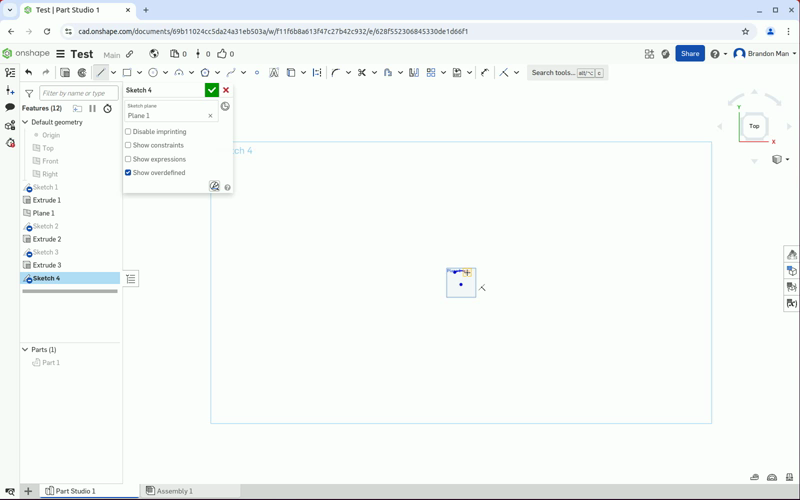
click(467, 272)
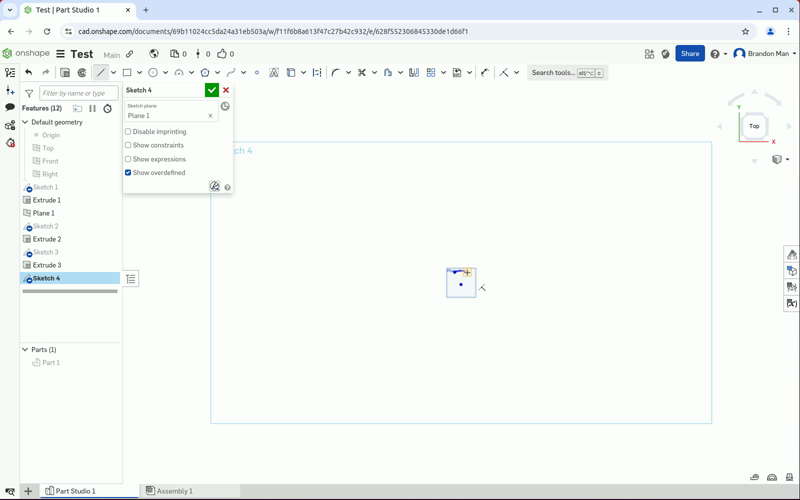
key_down(shift)
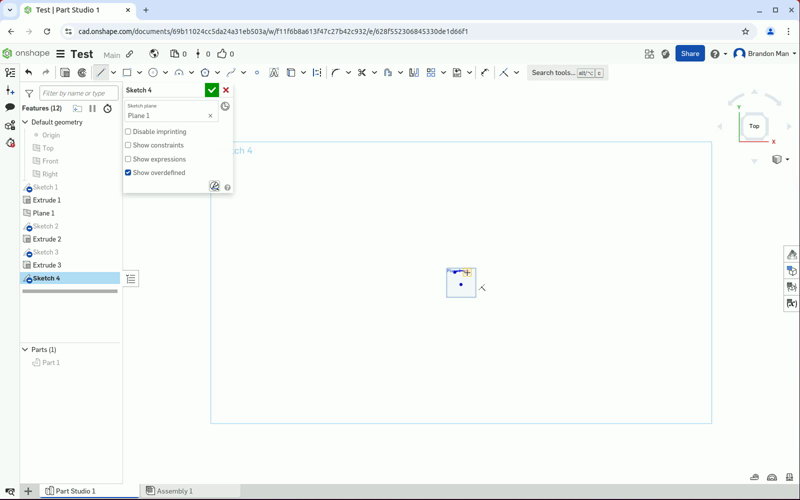
mouse_move(497, 272)
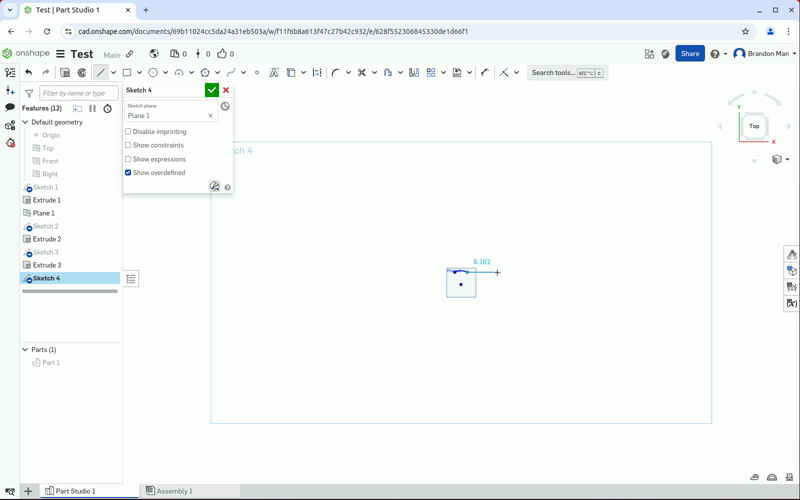
mouse_move(467, 258)
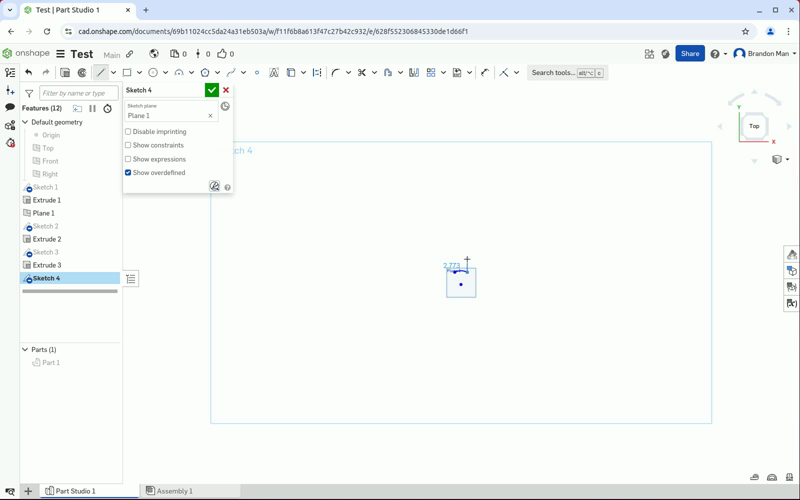
click(467, 258)
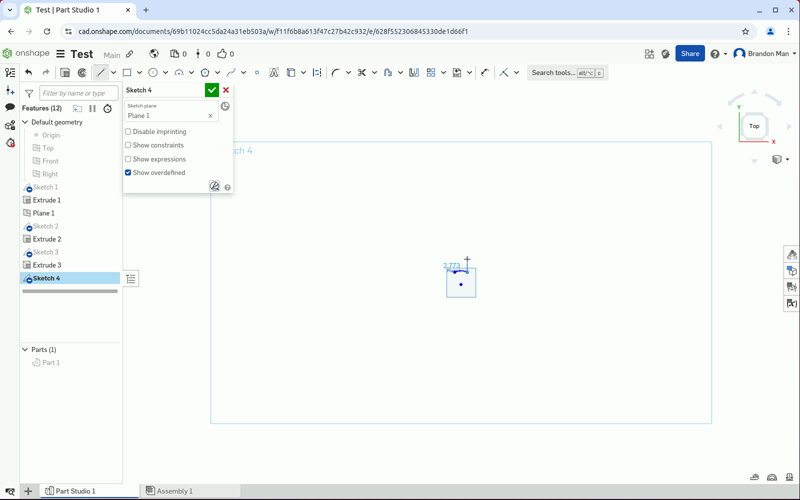
key_up(shift)
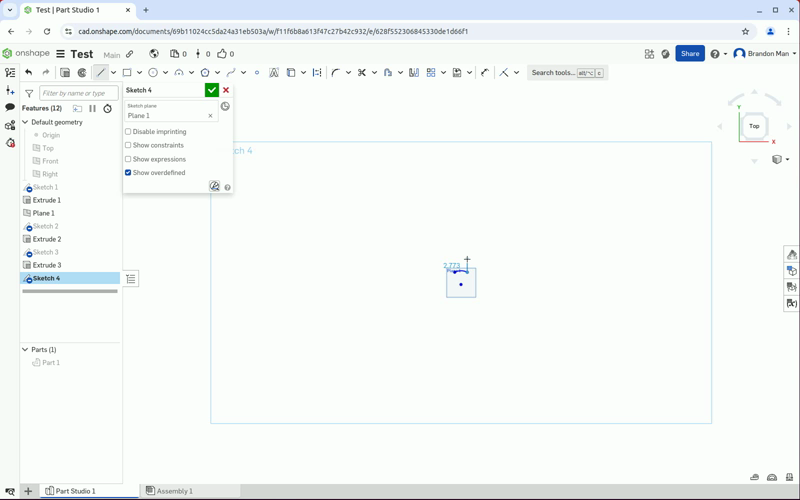
key_down(shift)
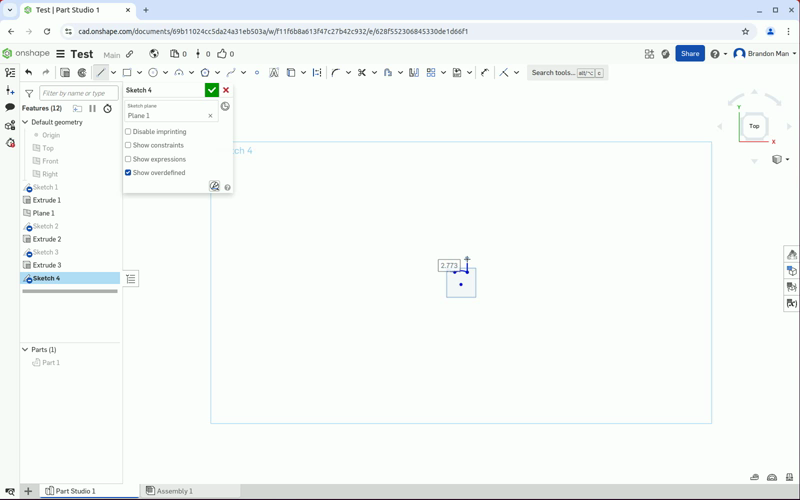
mouse_move(497, 258)
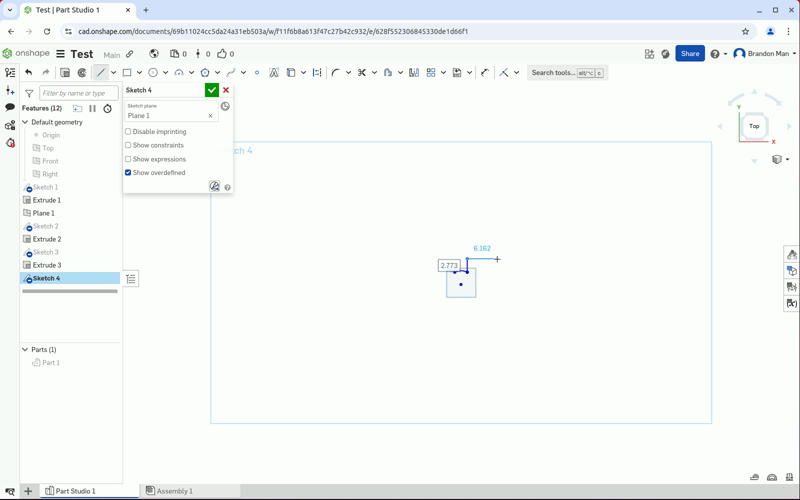
mouse_move(454, 258)
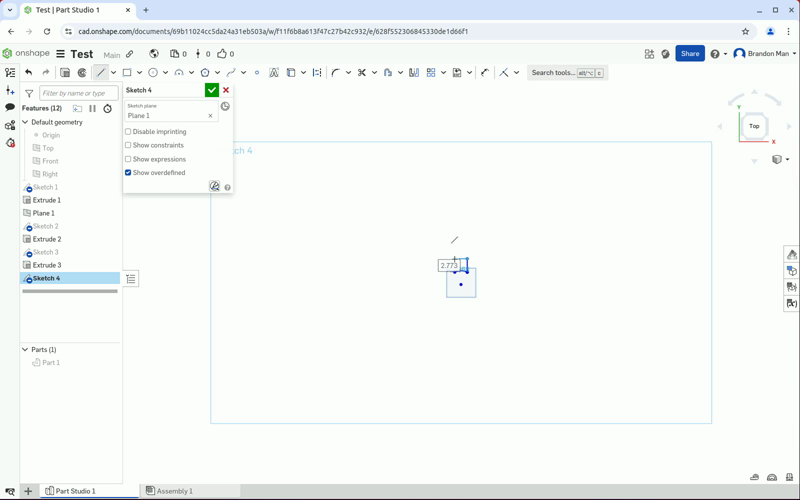
click(454, 258)
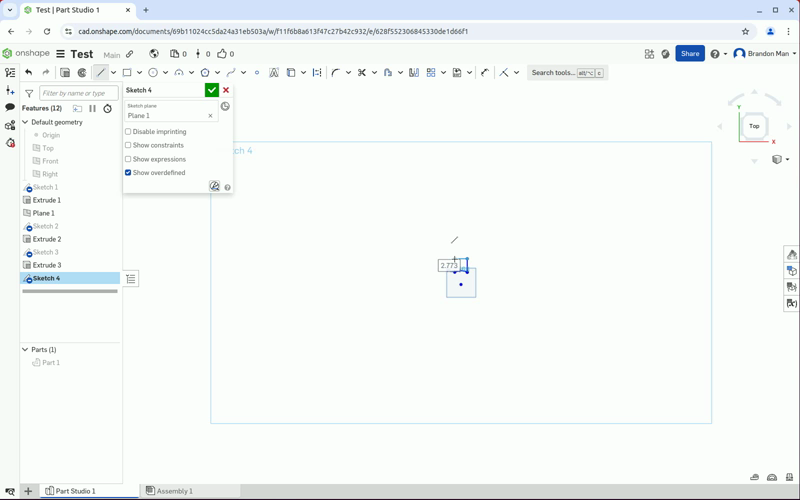
key_up(shift)
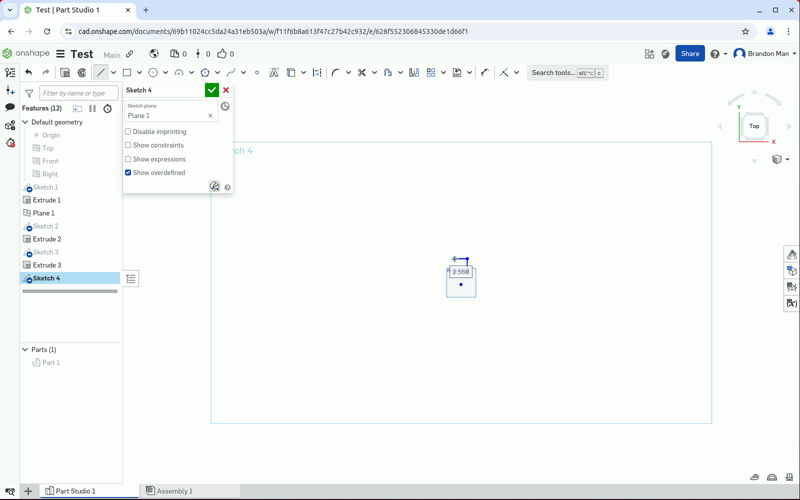
mouse_move(484, 258)
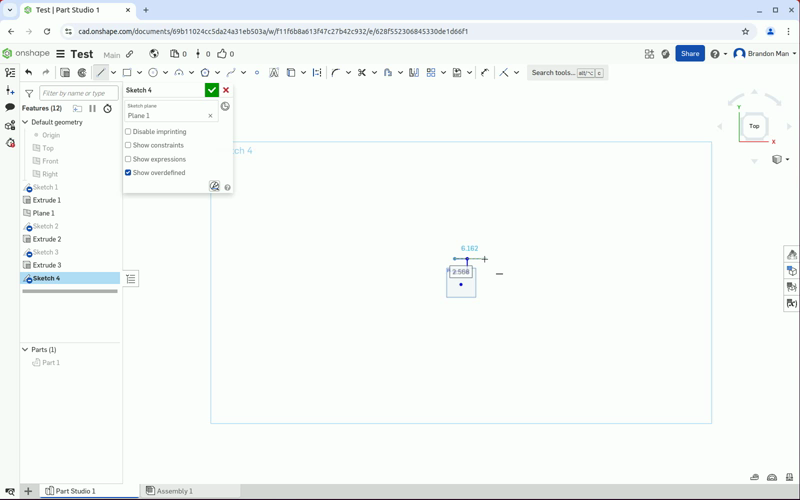
key_down(shift)
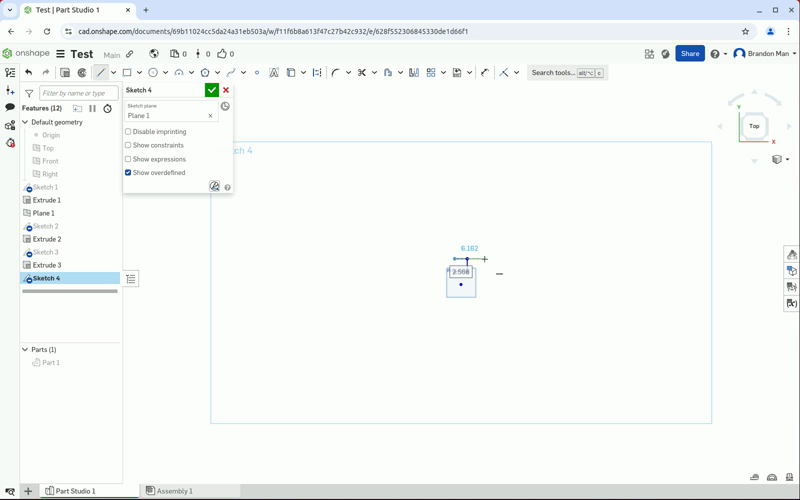
mouse_move(454, 272)
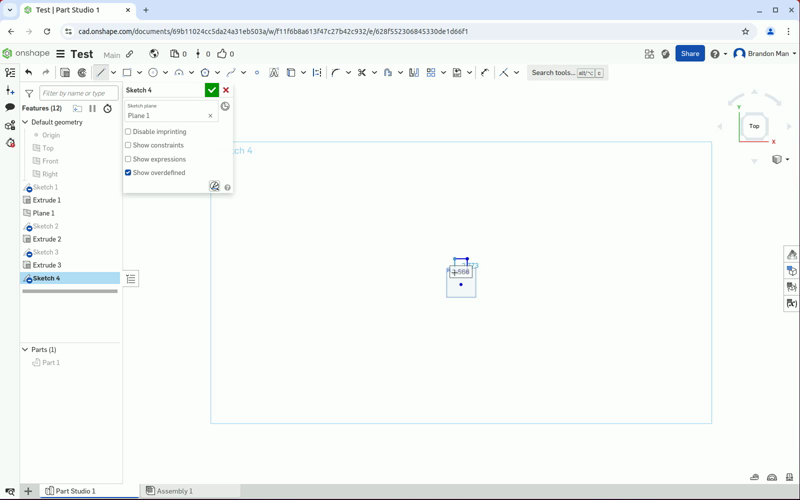
key_up(shift)
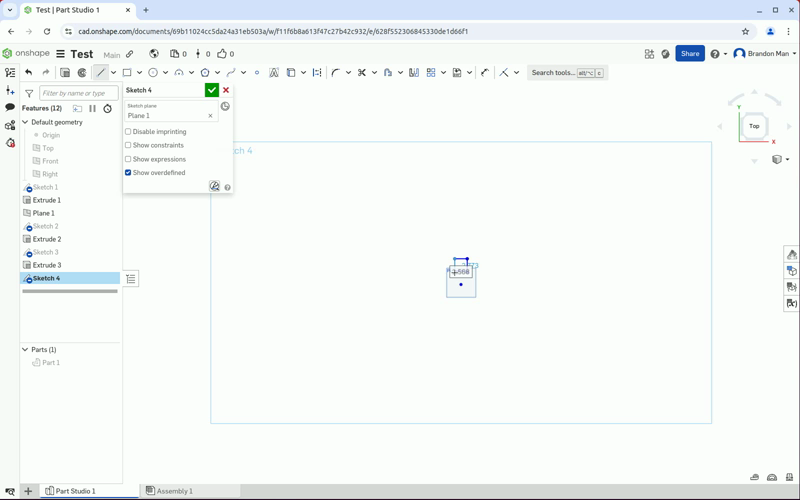
click(454, 272)
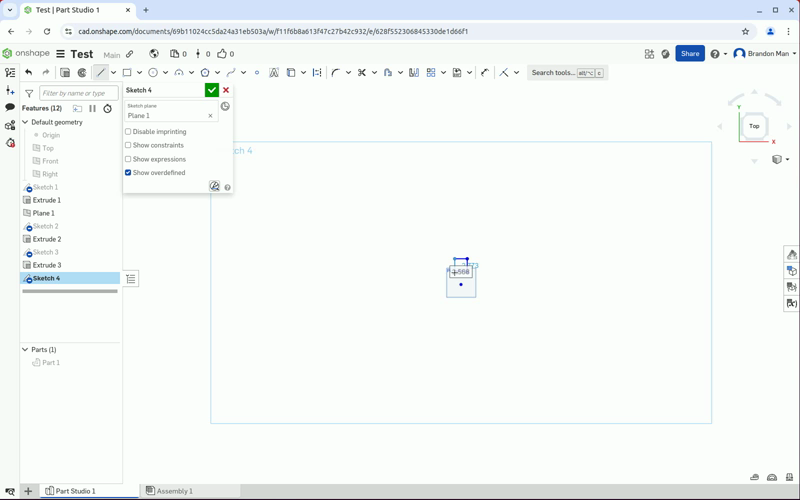
key(esc)
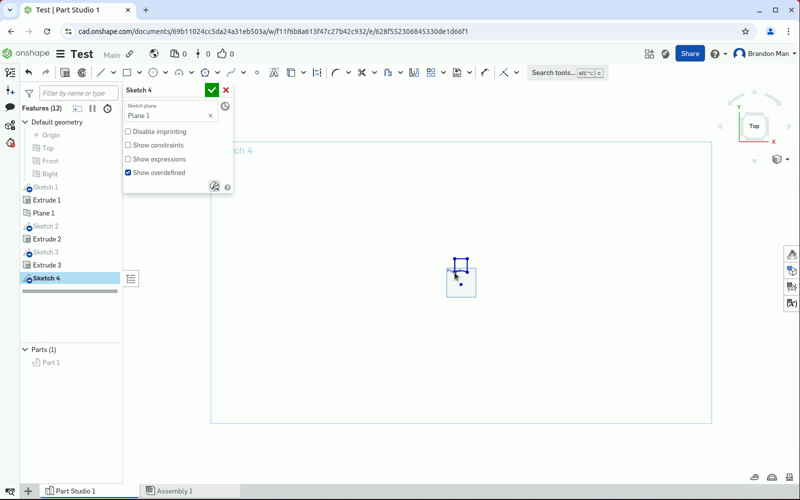
mouse_move(467, 261)
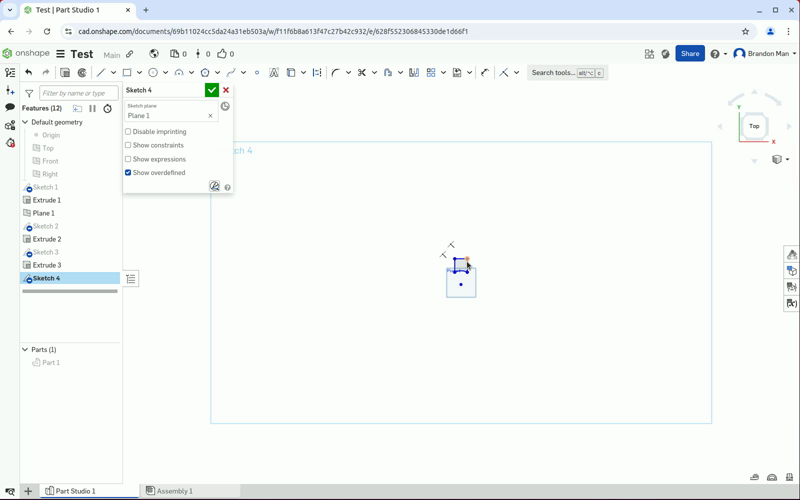
scroll(6)
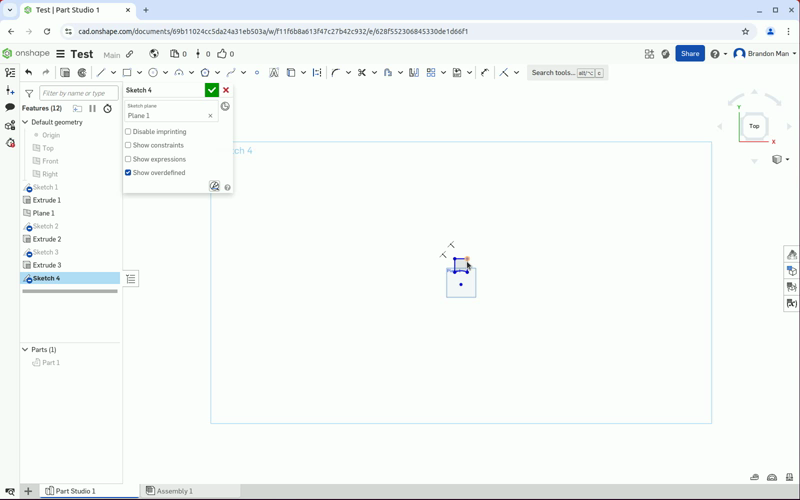
scroll(6)
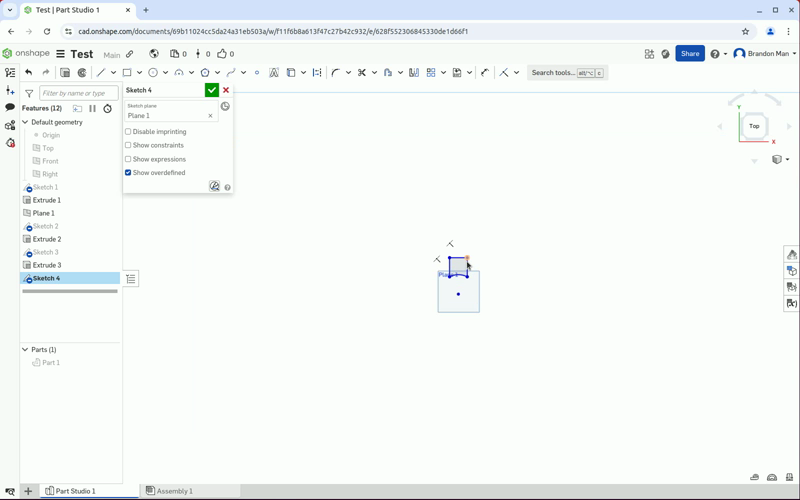
scroll(6)
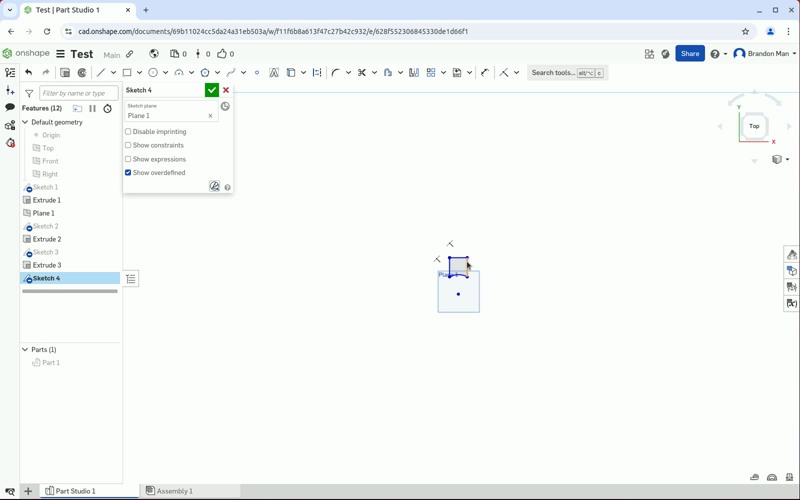
scroll(6)
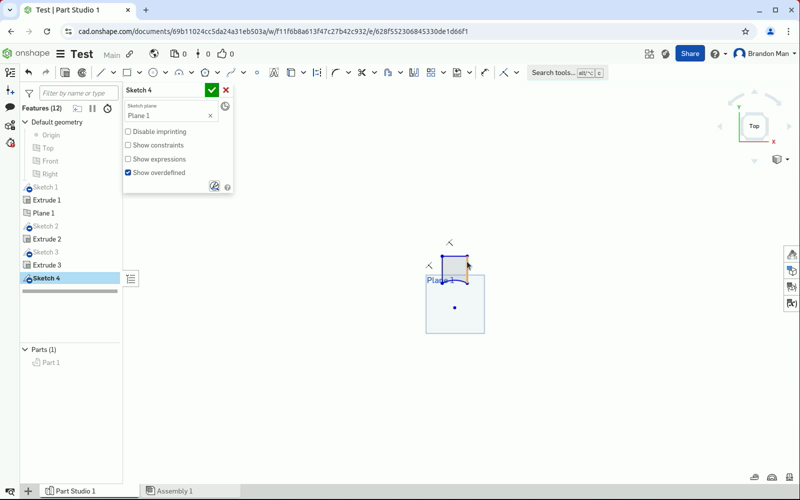
scroll(6)
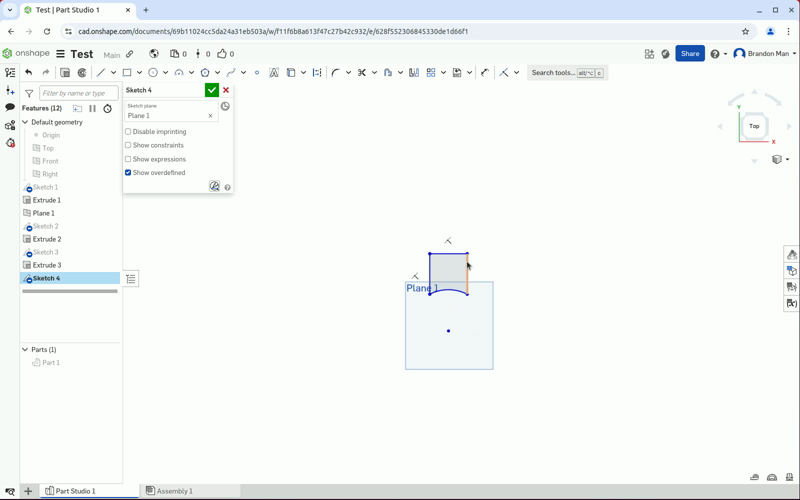
scroll(6)
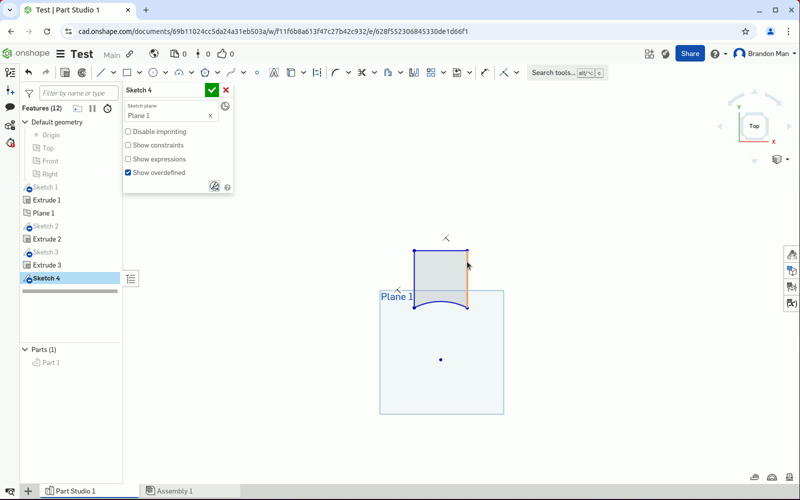
scroll(6)
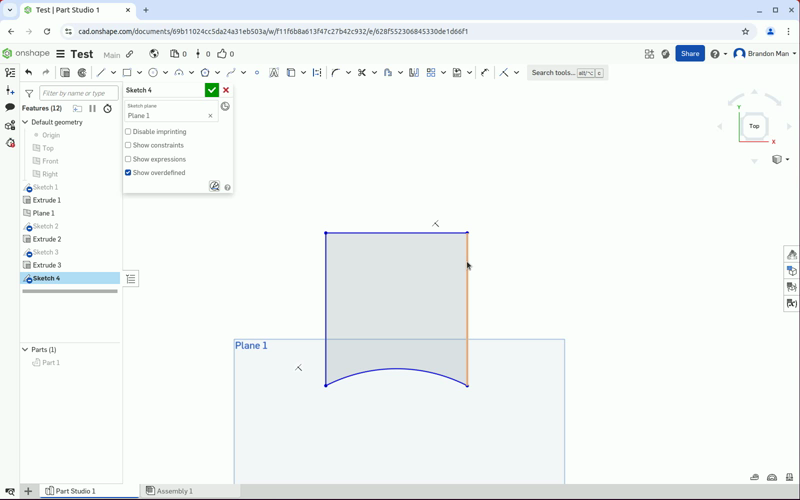
click(467, 261)
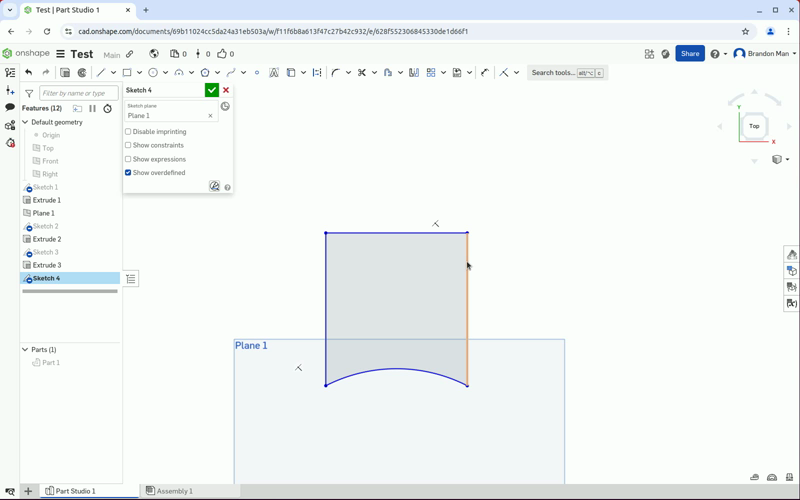
scroll(-6)
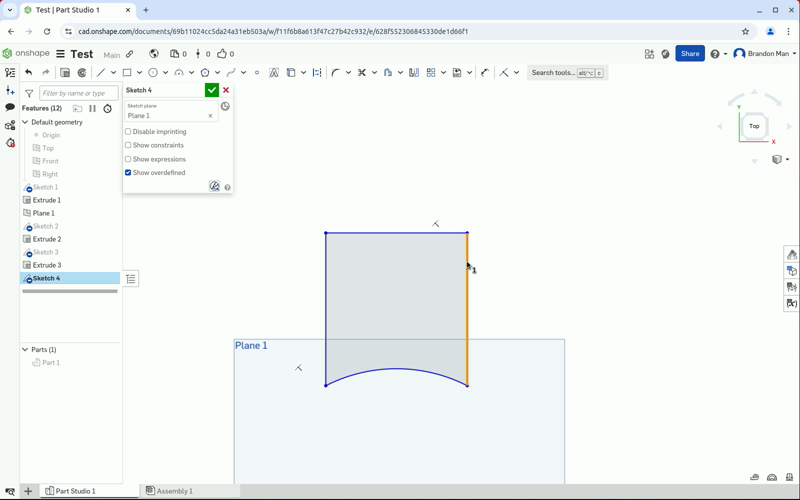
scroll(-6)
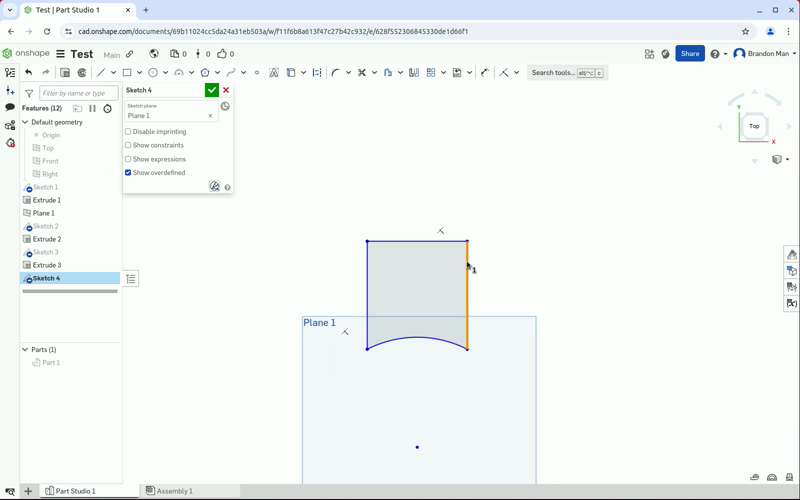
scroll(-6)
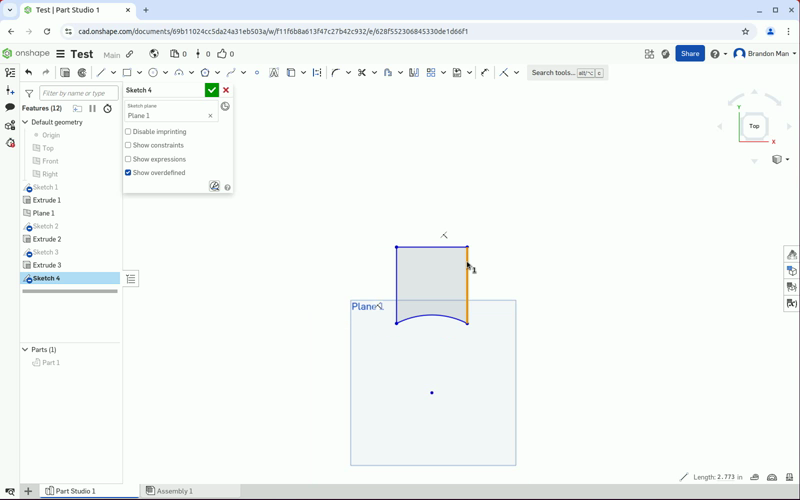
scroll(-6)
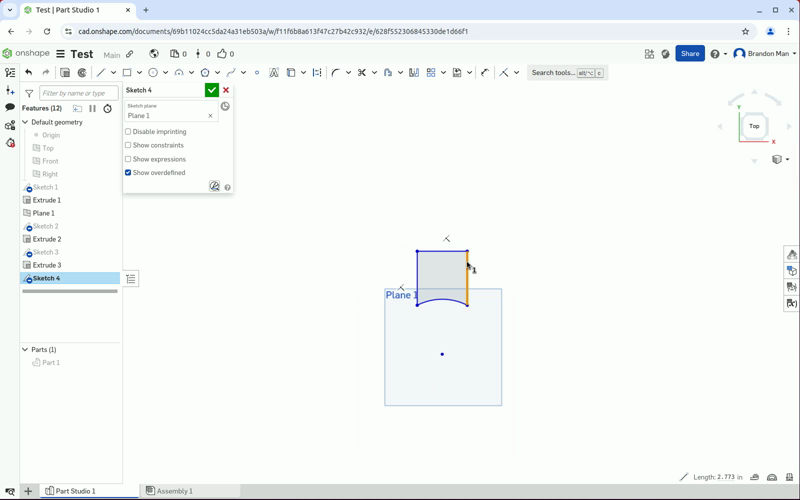
scroll(-6)
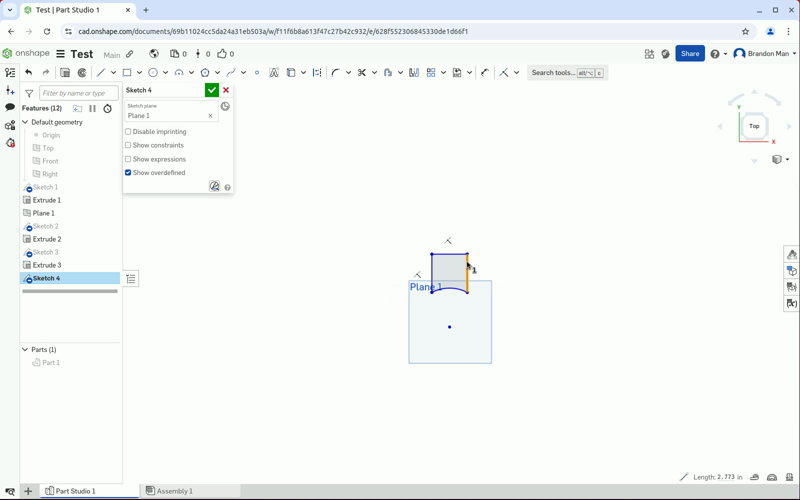
scroll(-6)
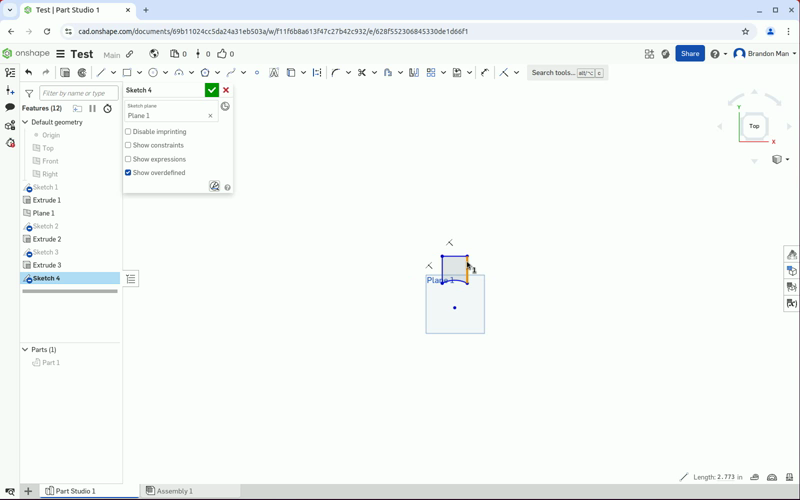
scroll(-6)
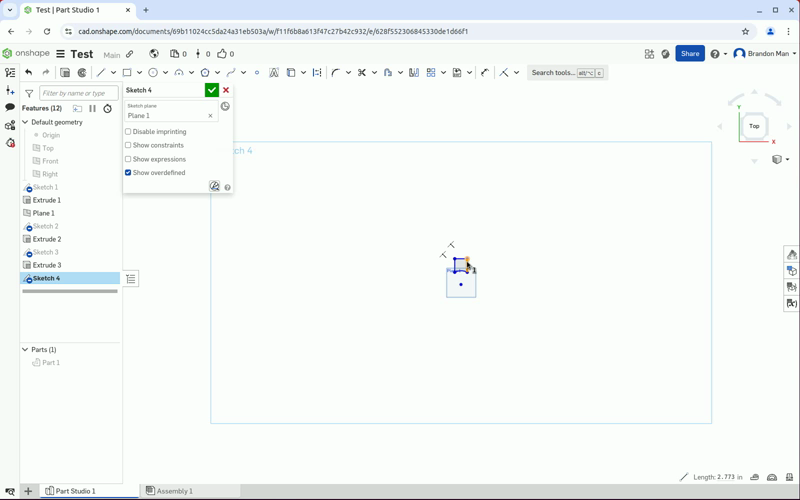
mouse_move(73, 352)
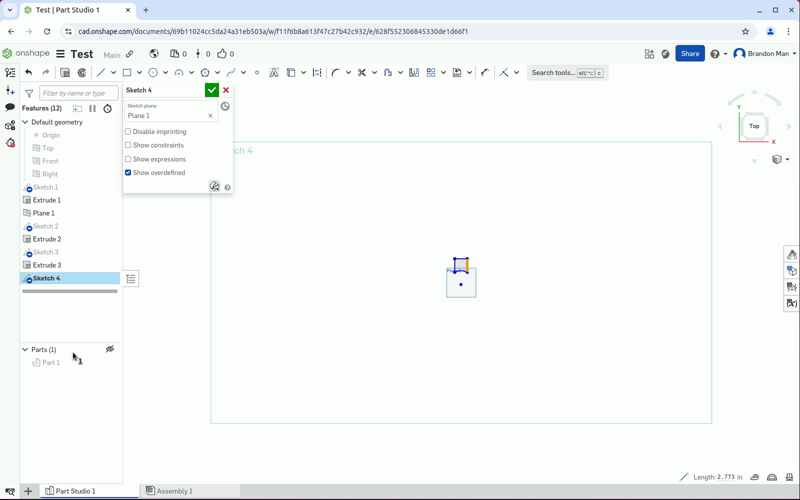
key(shift+y)
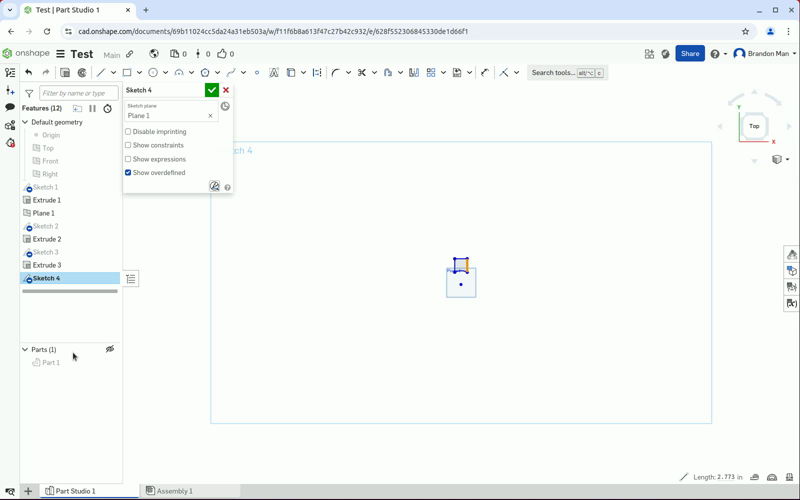
key(shift+e)
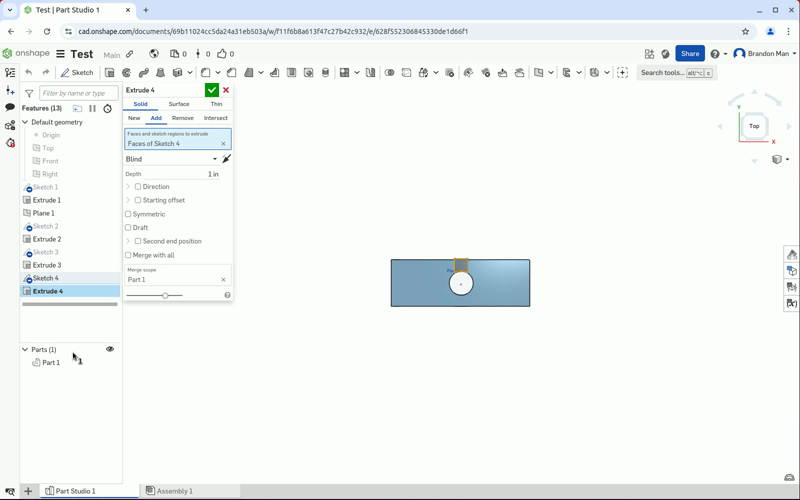
mouse_move(143, 106)
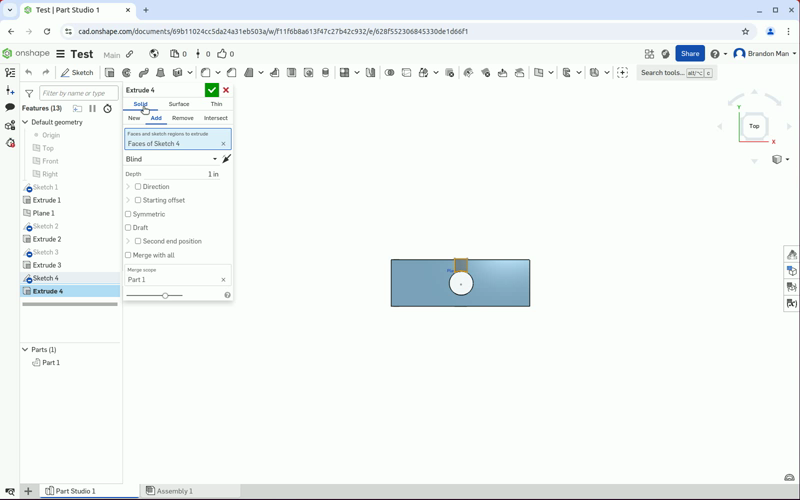
click(143, 106)
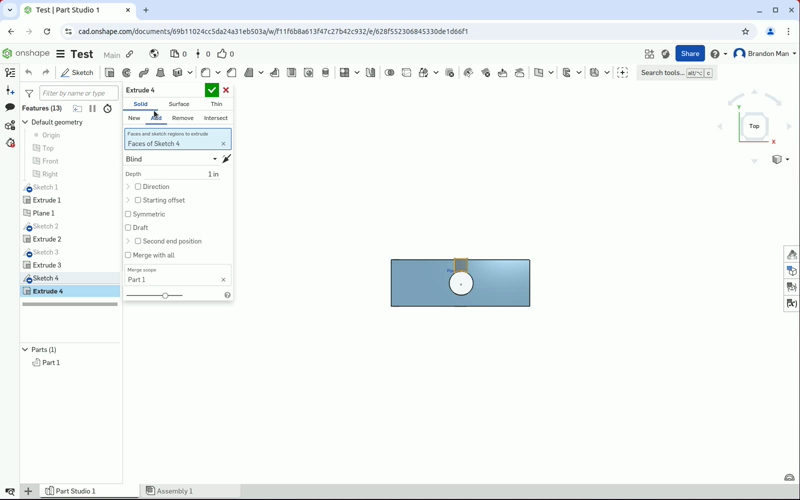
mouse_move(186, 120)
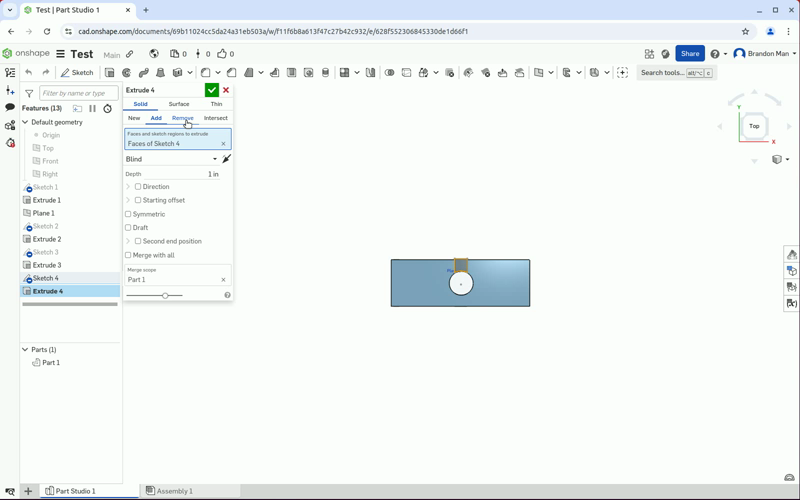
click(186, 120)
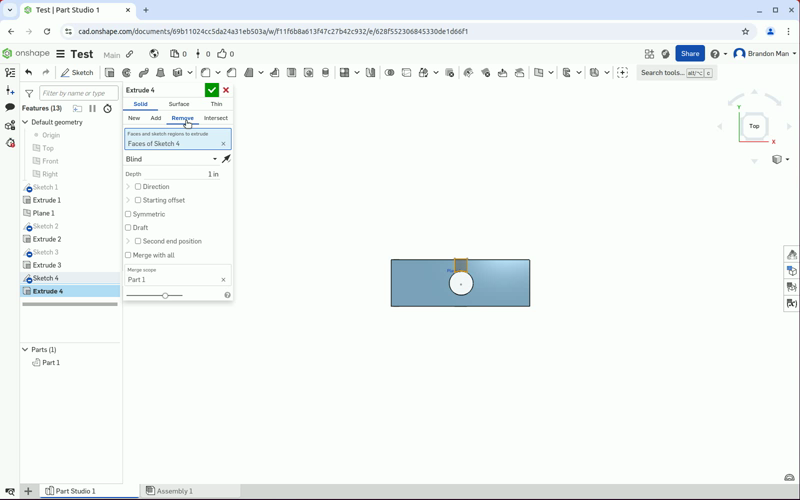
key(tab, 4)
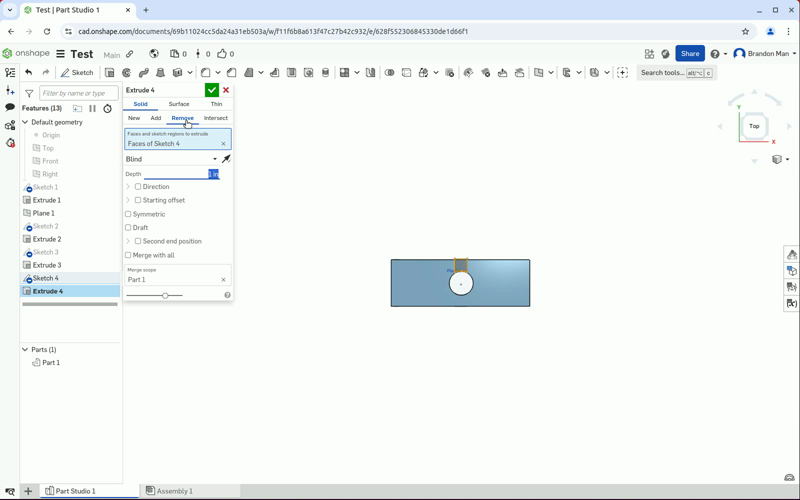
text(0.481)
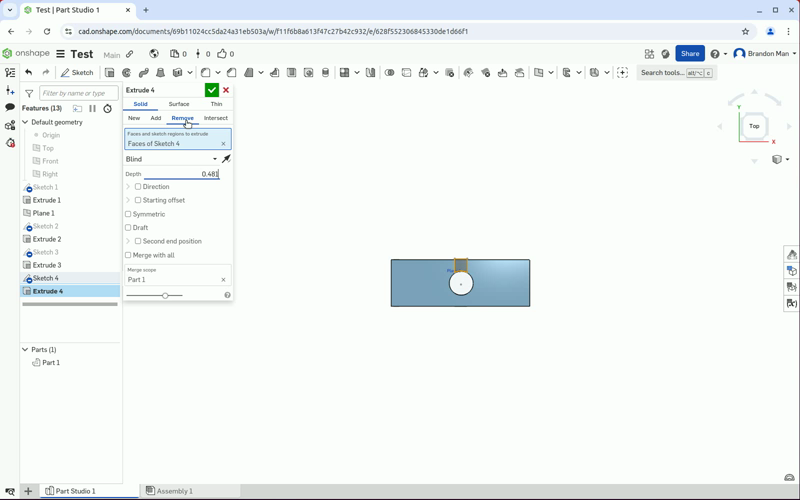
key(tab, 6)
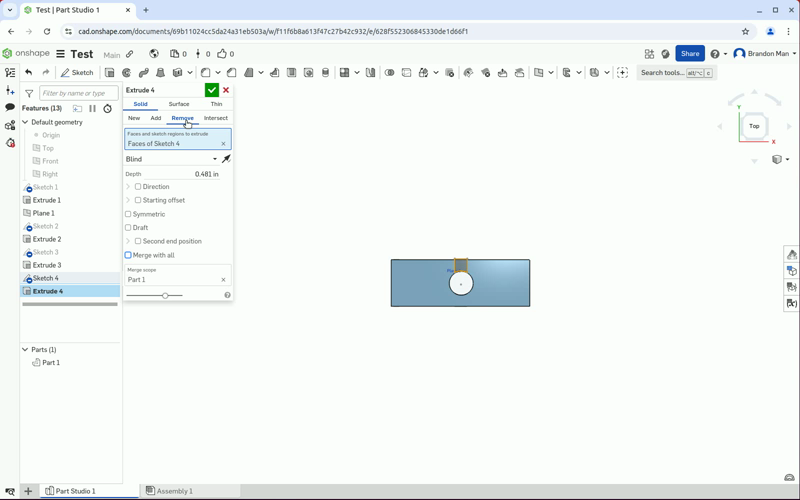
key(space)
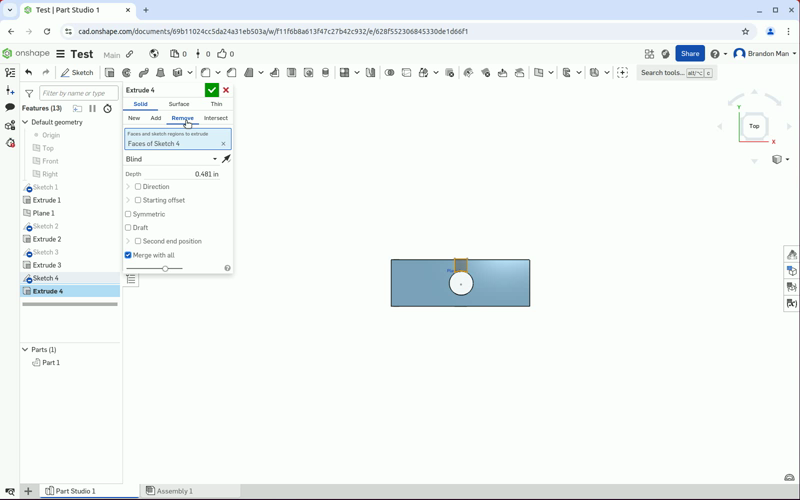
key(enter)
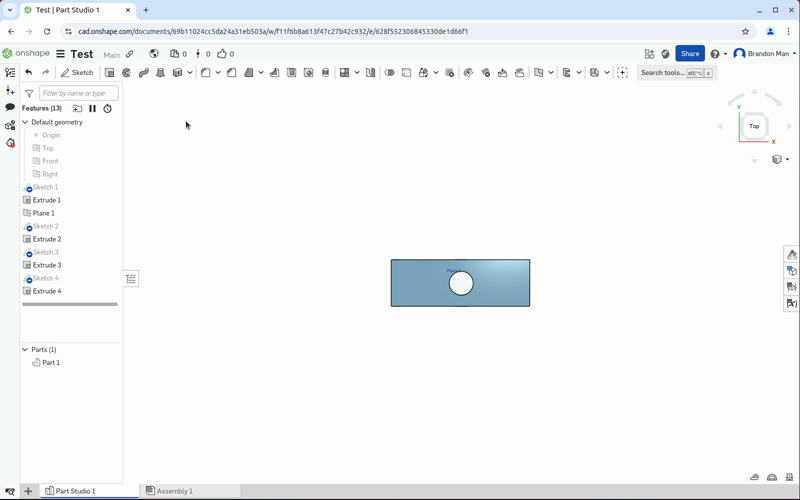
key(shift+h)
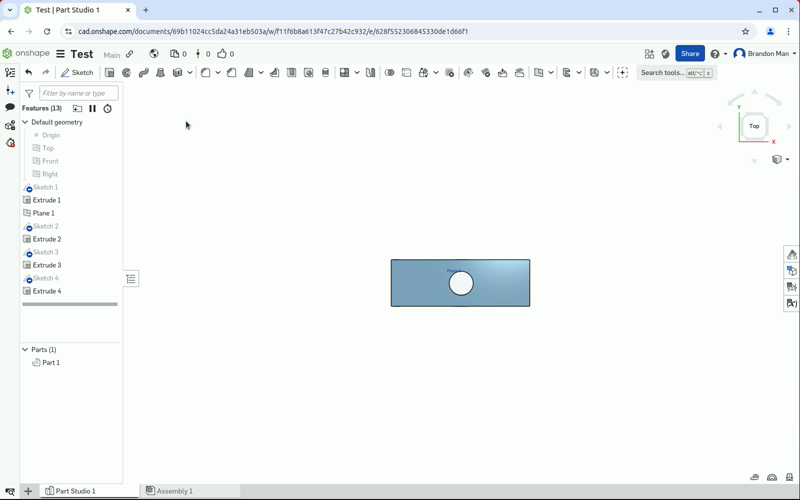
key(shift+h)
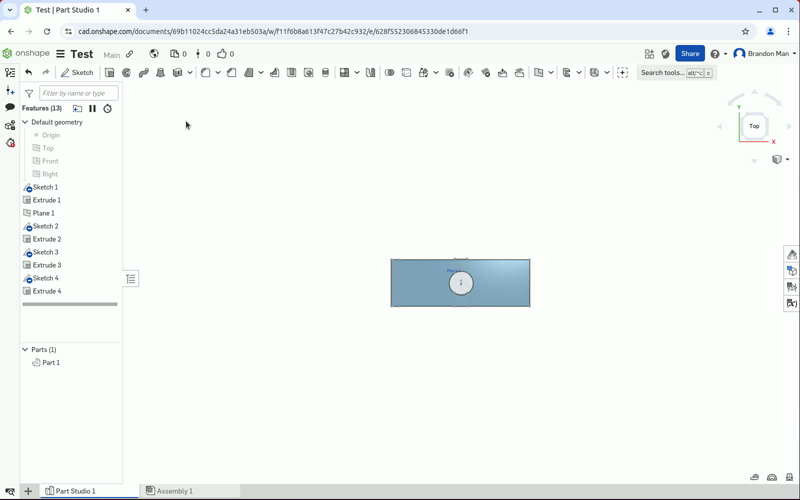
key(shift+7)
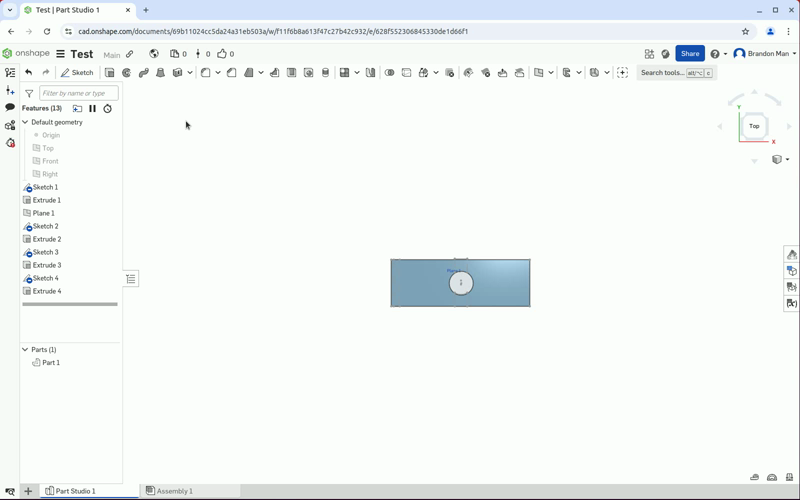
key(up, 3)
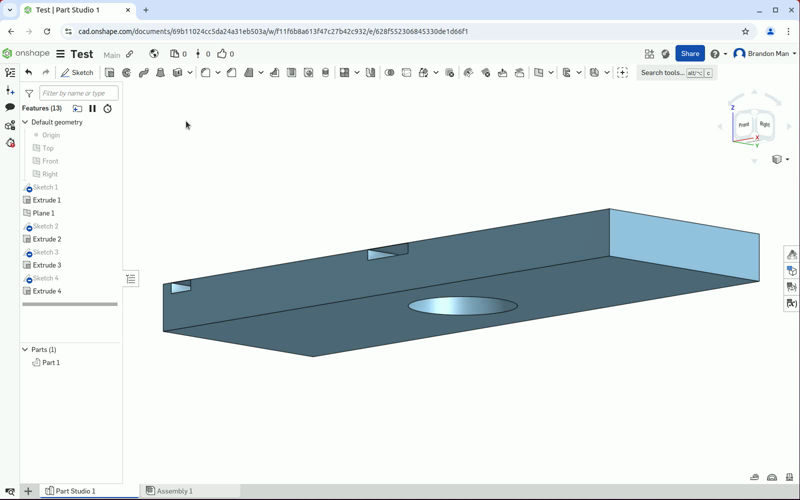
key(left, 3)
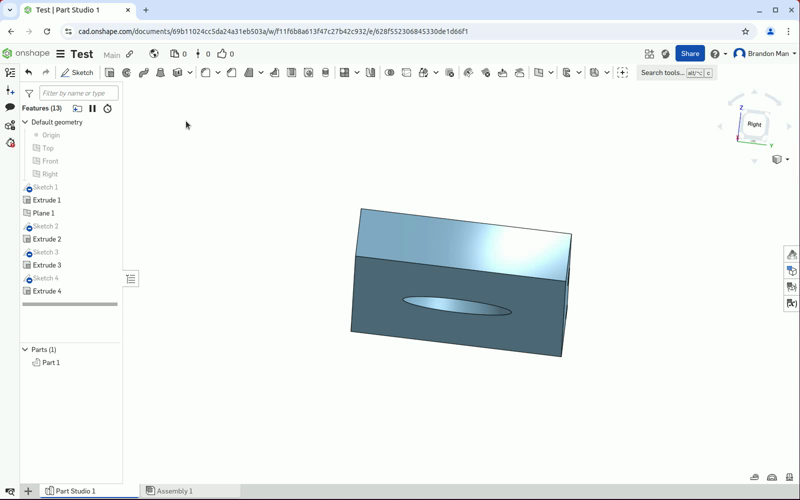
key(right, 3)
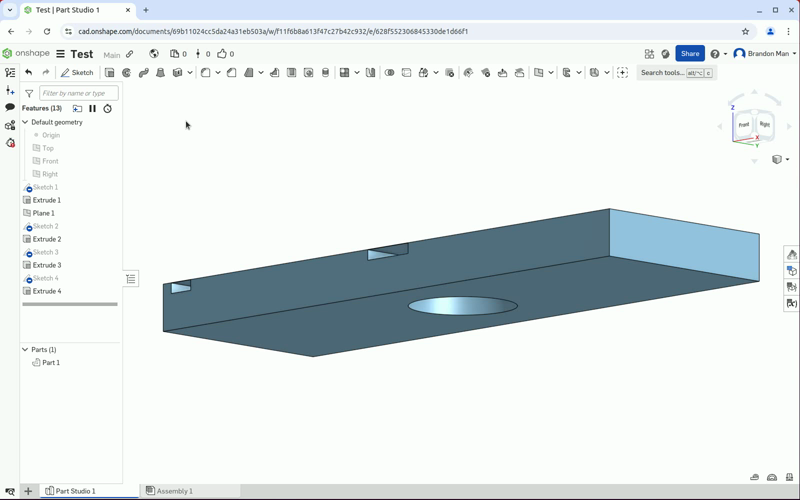
key(down, 3)
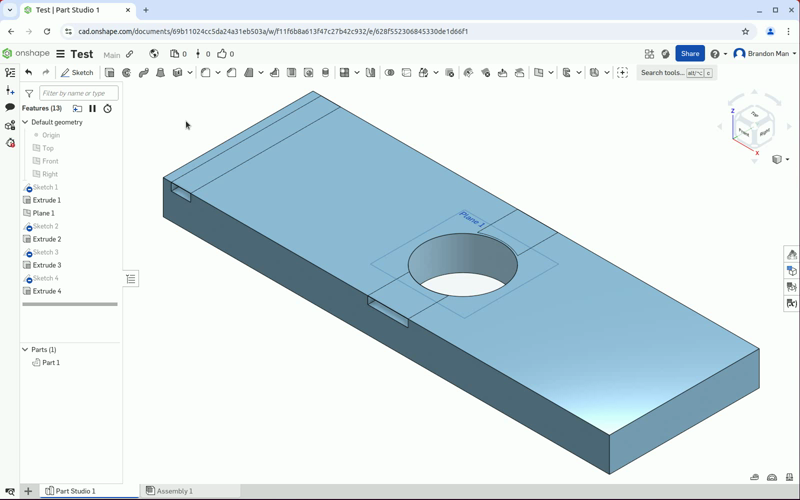
mouse_move(73, 189)
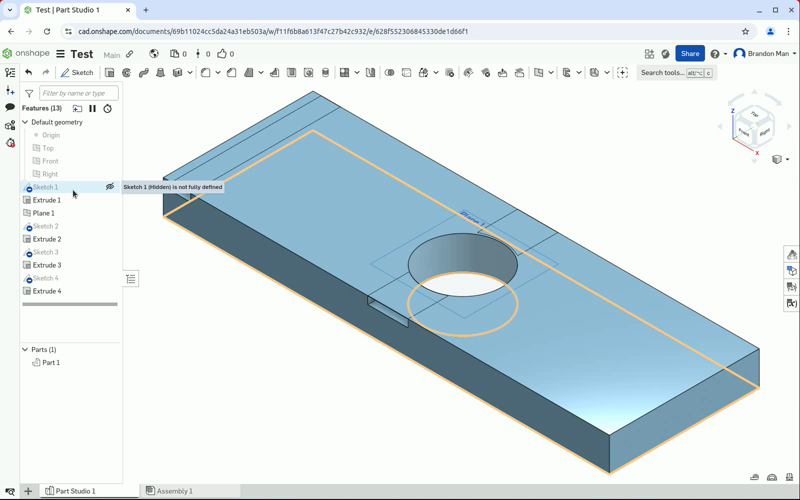
click(73, 189)